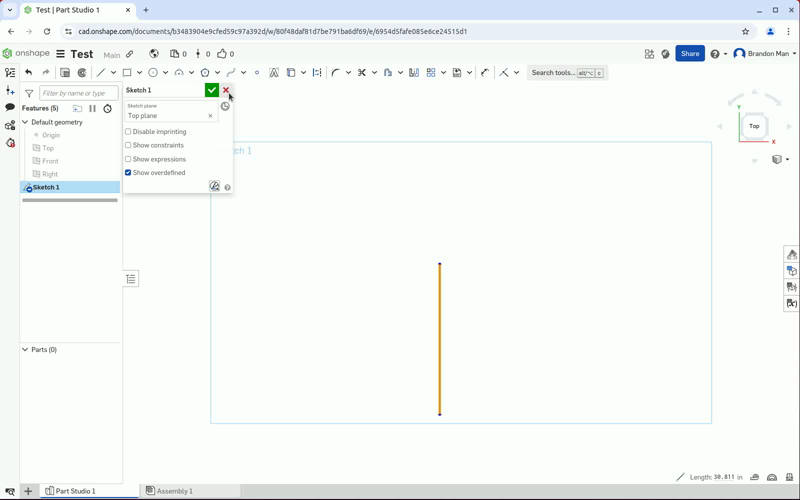
key(shift+h)
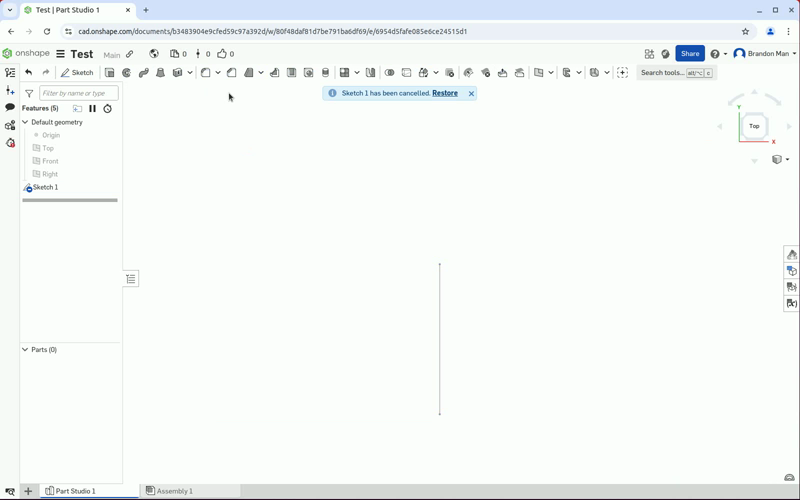
key(shift+s)
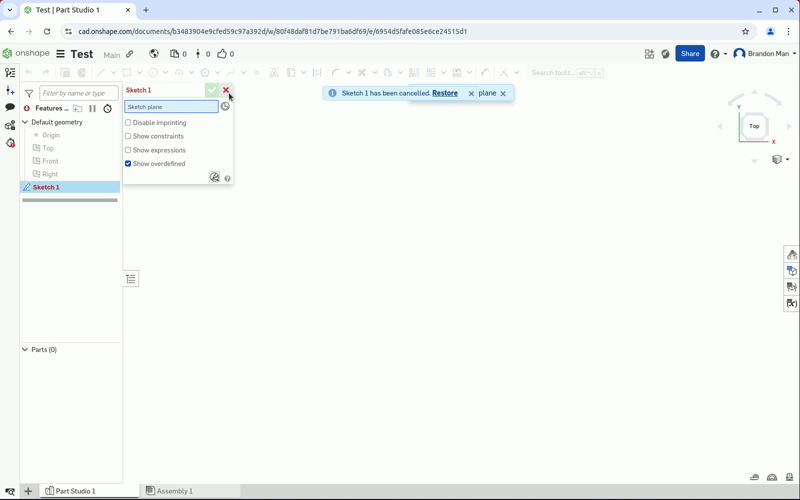
mouse_move(73, 150)
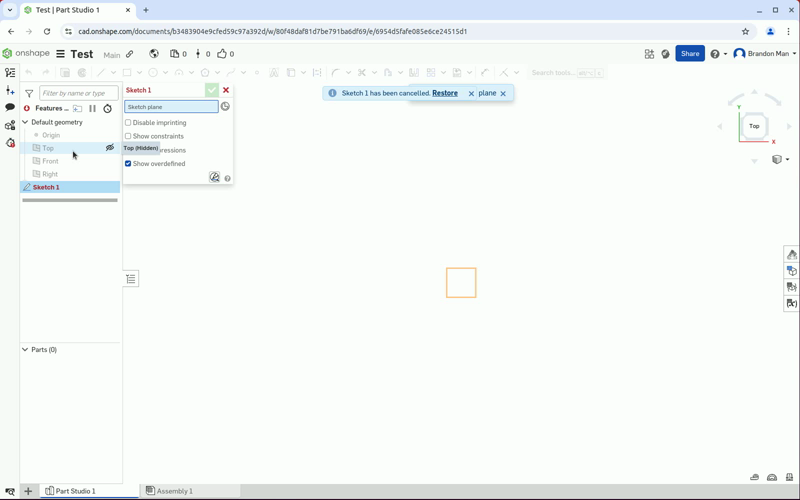
click(73, 150)
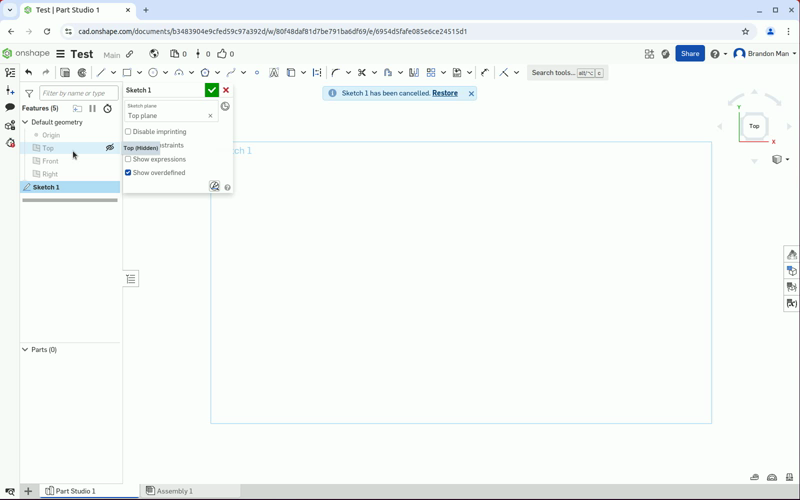
mouse_move(73, 352)
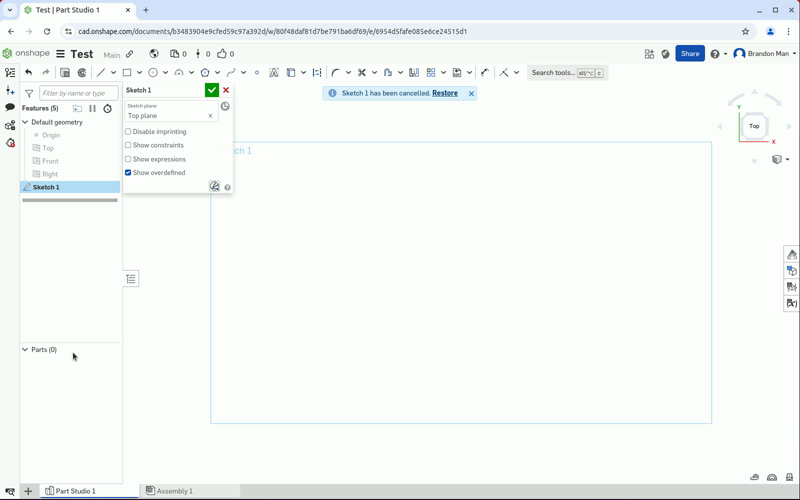
key(y)
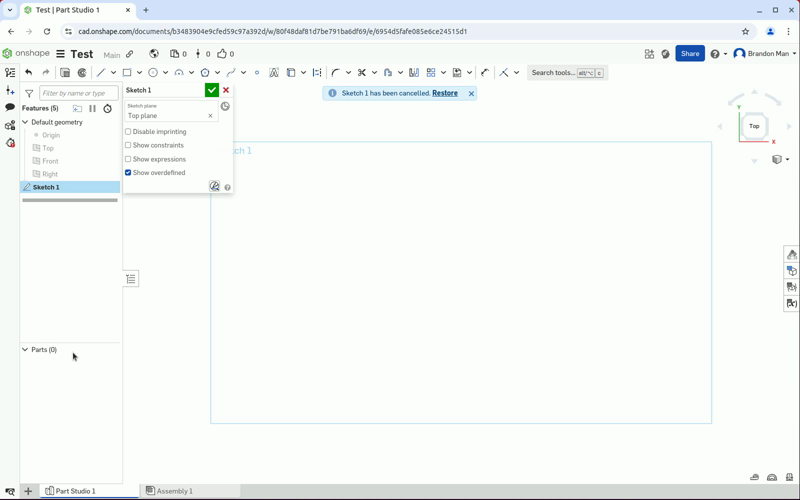
key(l)
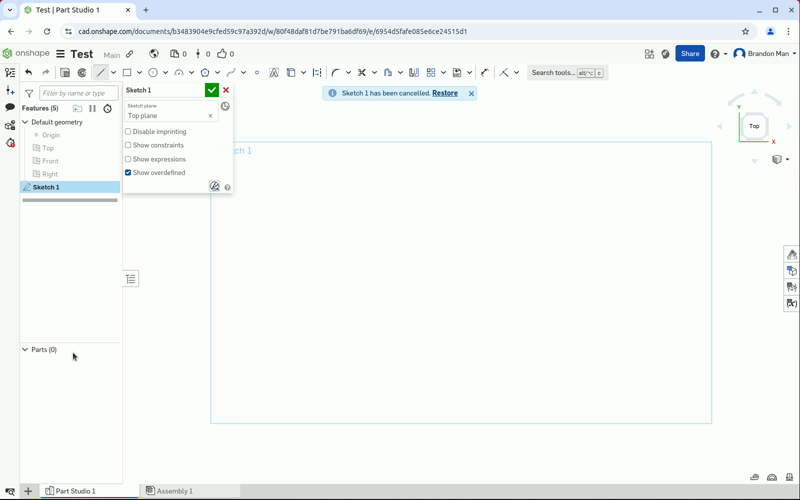
key_down(shift)
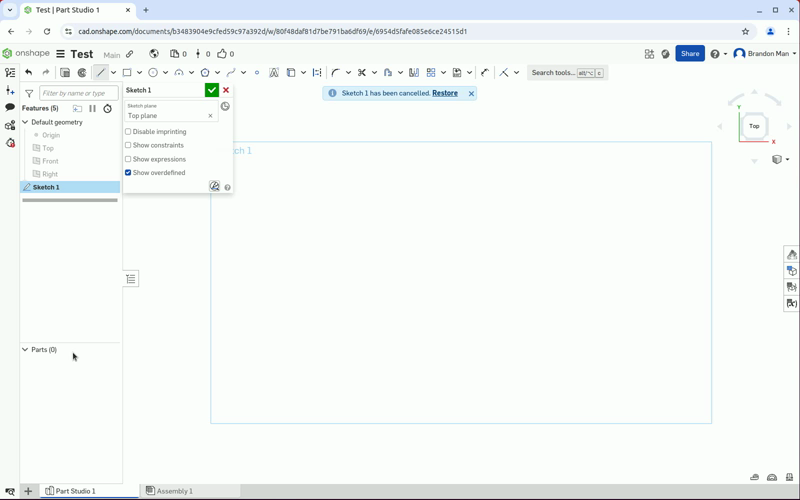
mouse_move(371, 284)
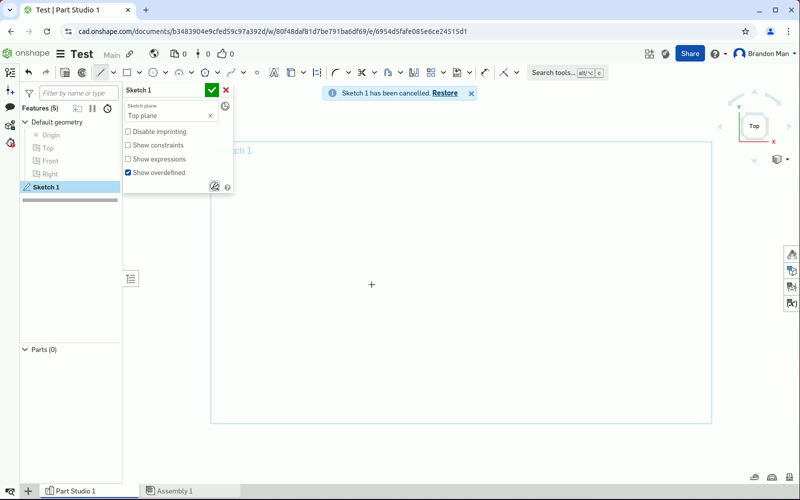
click(371, 284)
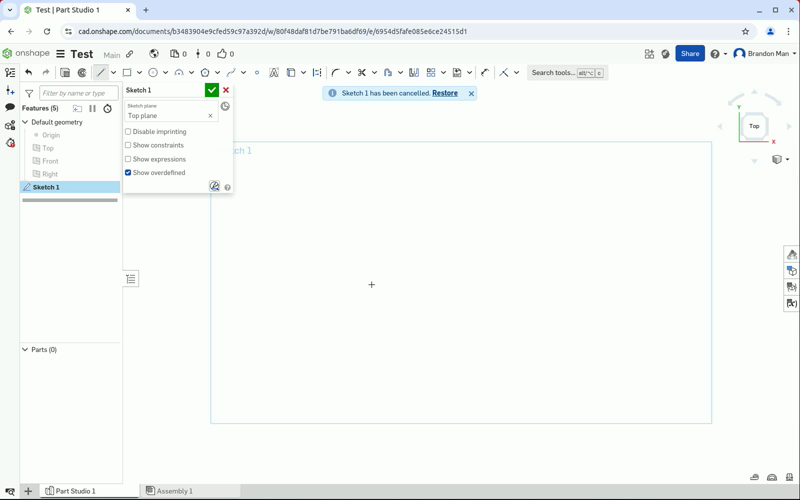
key_up(shift)
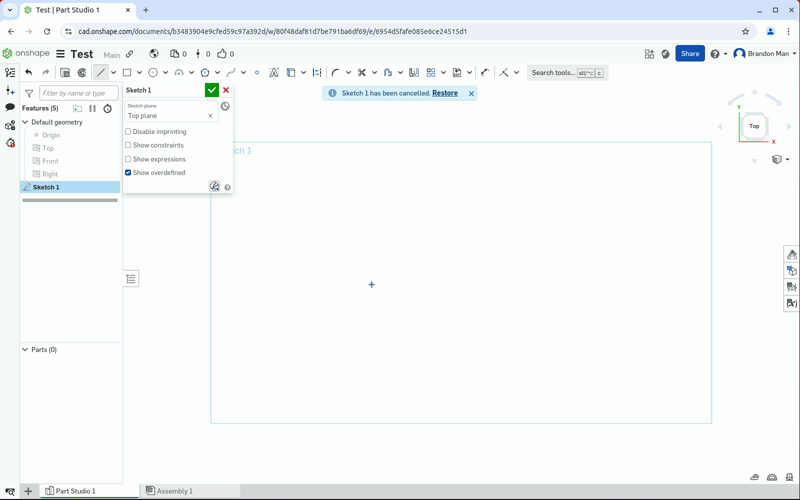
key_down(shift)
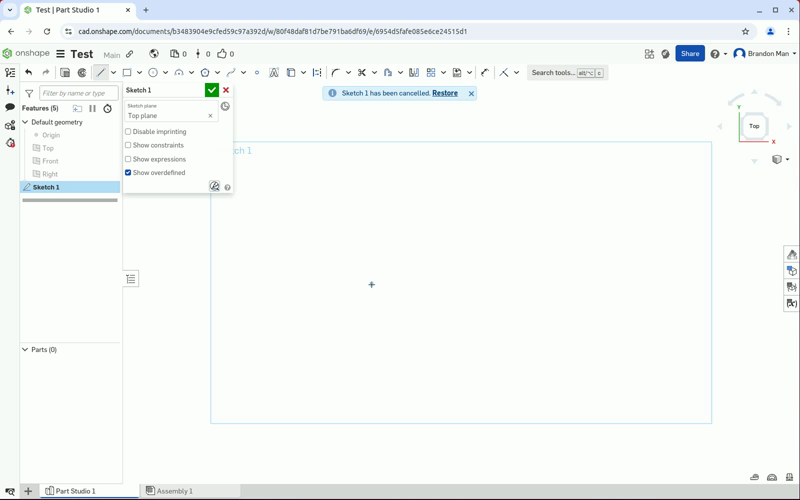
mouse_move(401, 284)
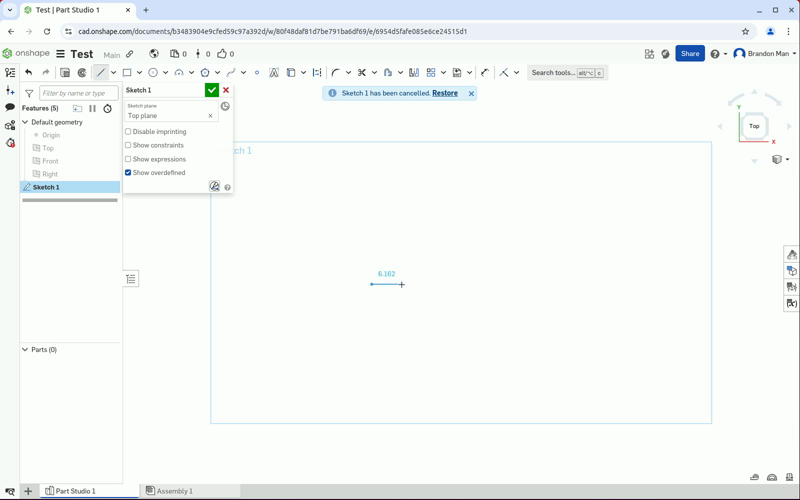
mouse_move(374, 284)
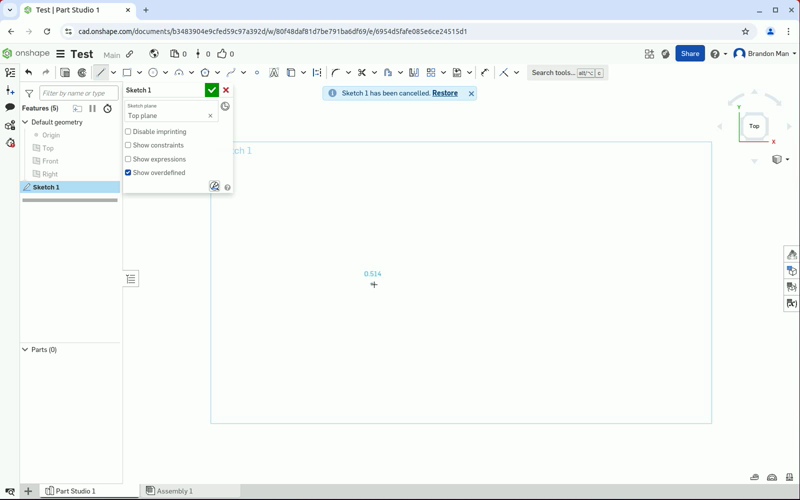
scroll(6)
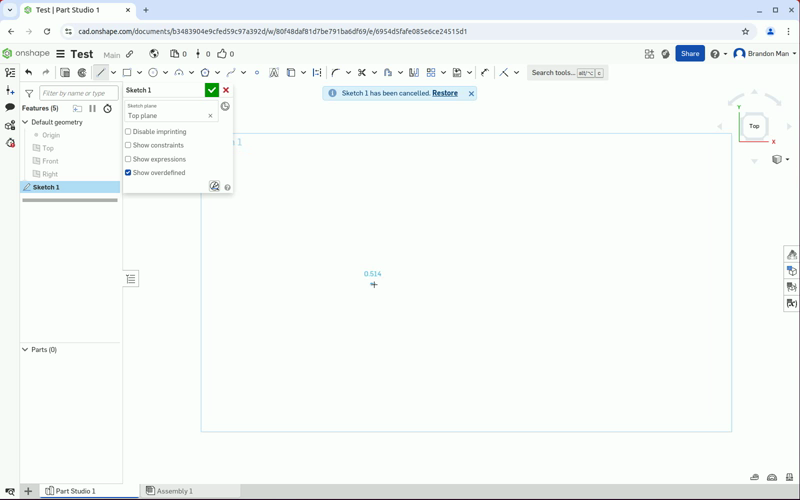
scroll(6)
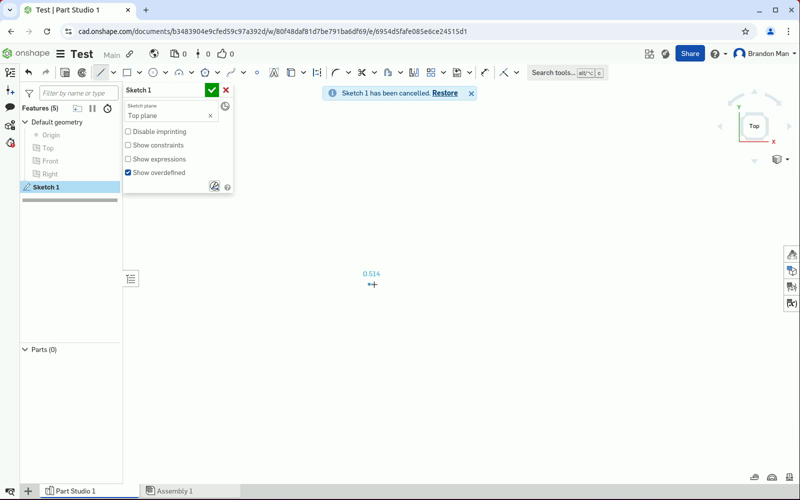
scroll(6)
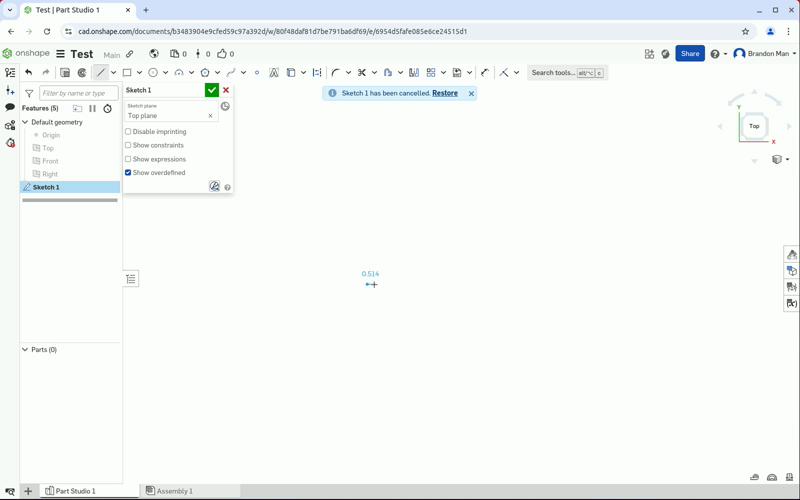
scroll(6)
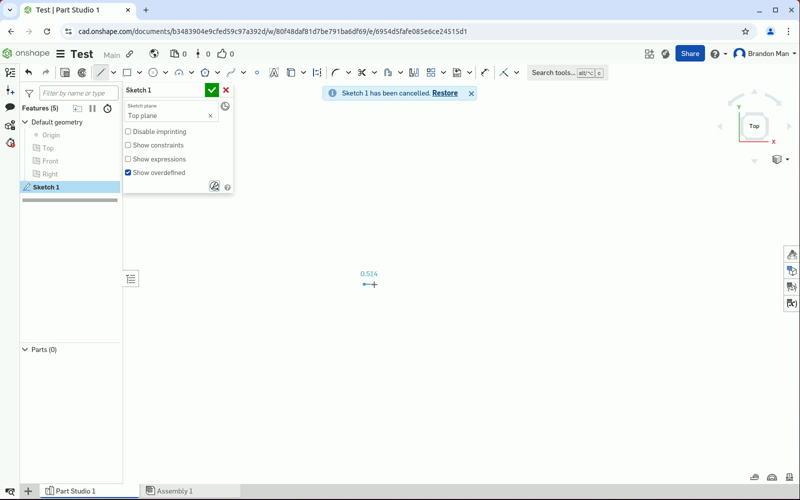
scroll(6)
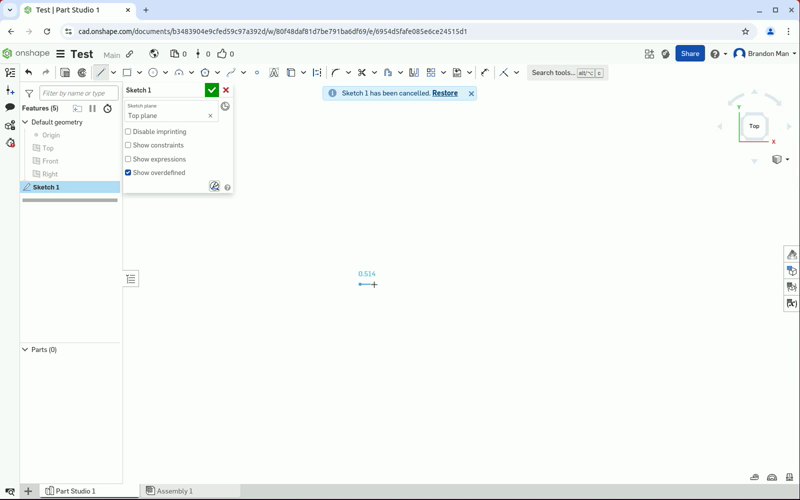
scroll(6)
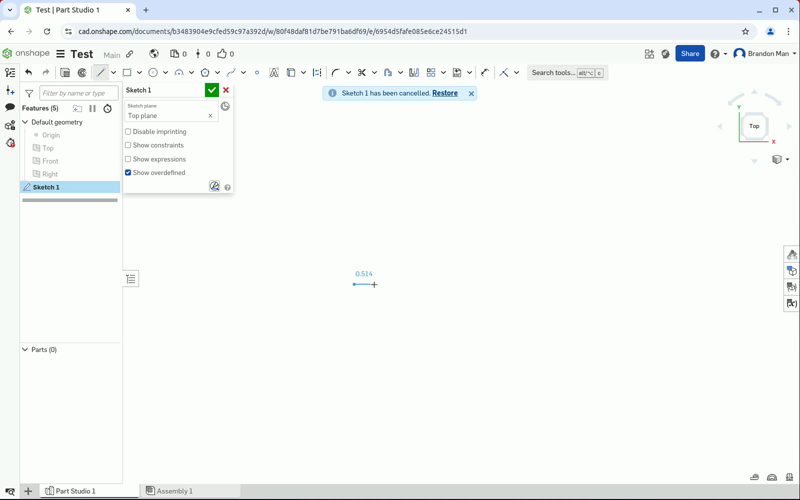
scroll(6)
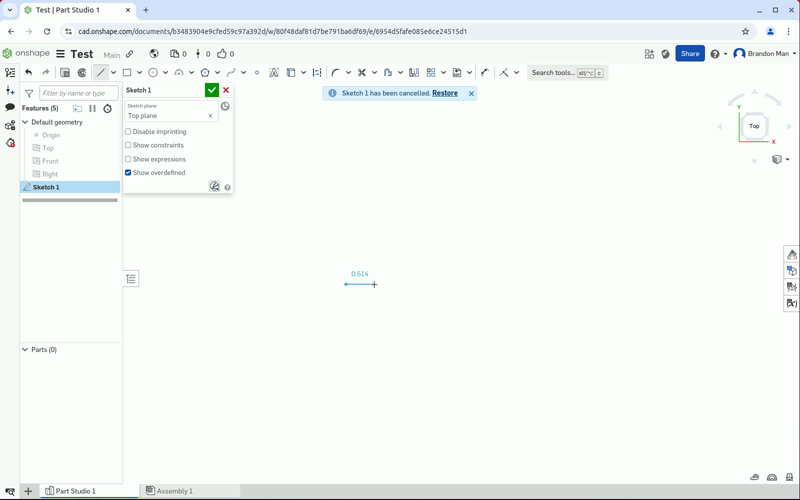
click(374, 284)
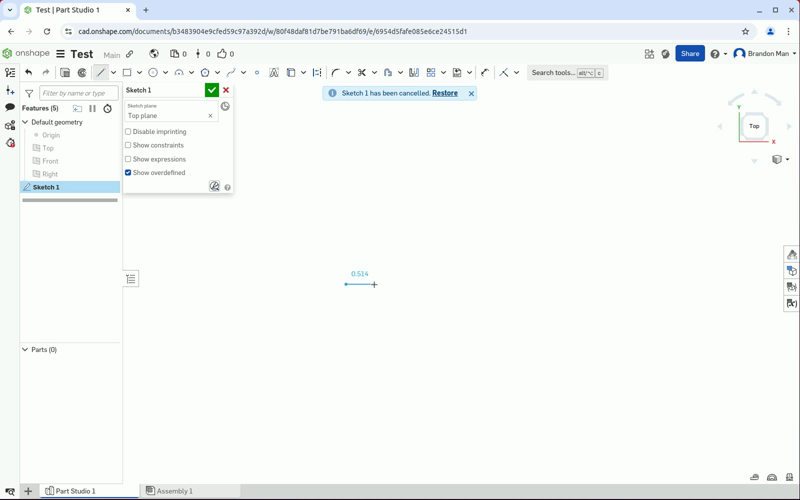
scroll(-6)
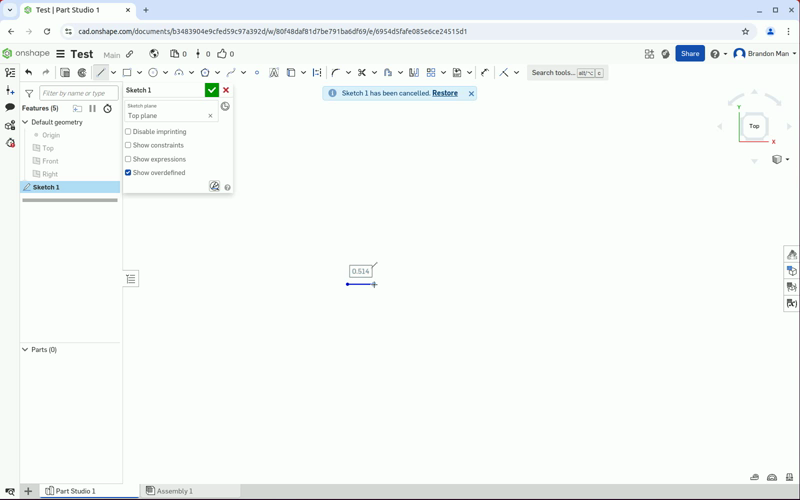
scroll(-6)
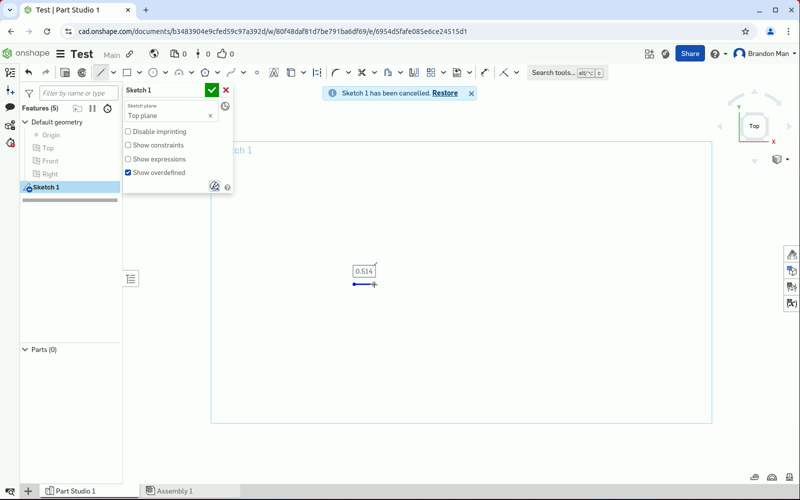
scroll(-6)
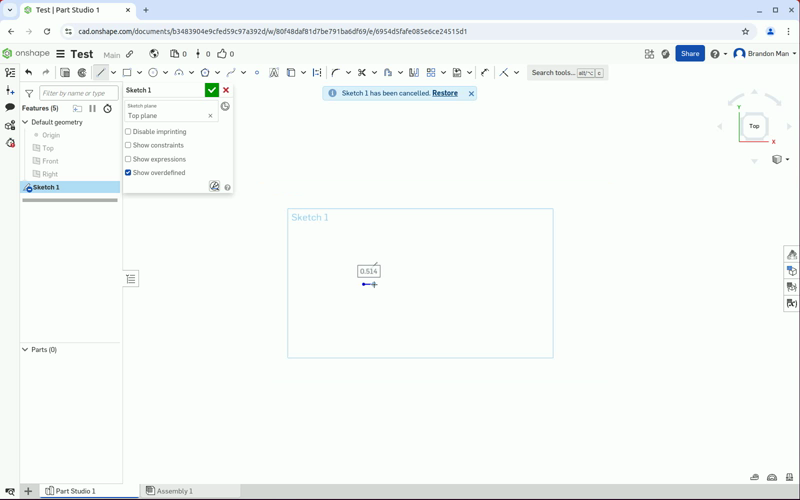
scroll(-6)
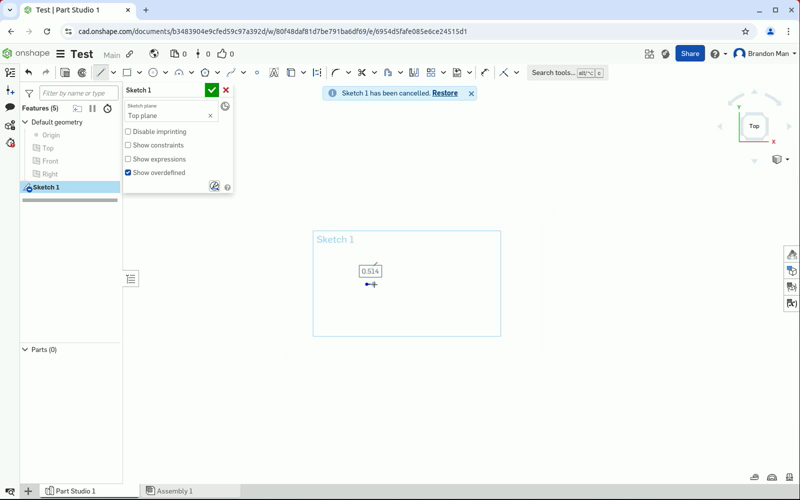
scroll(-6)
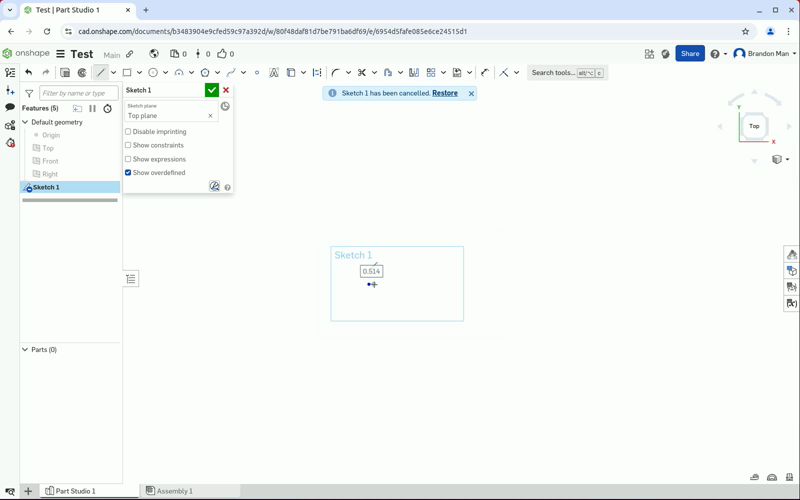
scroll(-6)
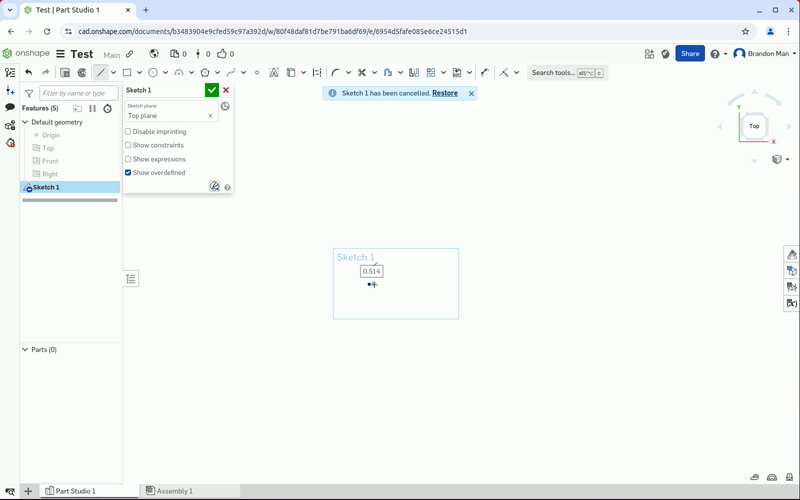
scroll(-6)
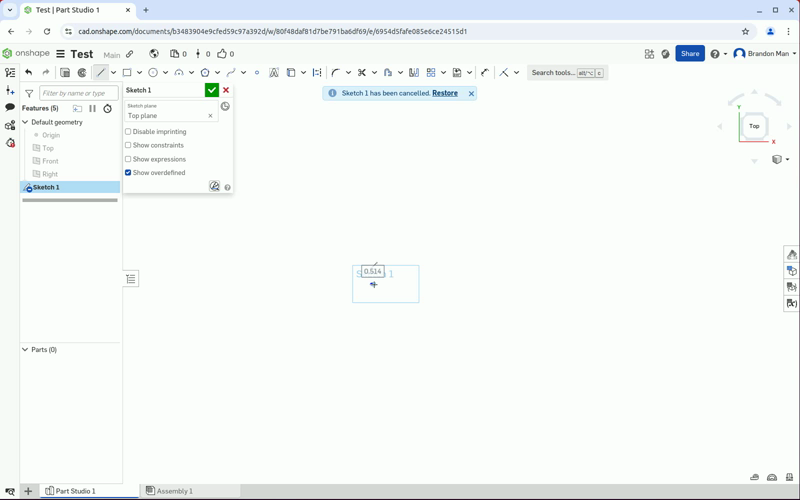
key_up(shift)
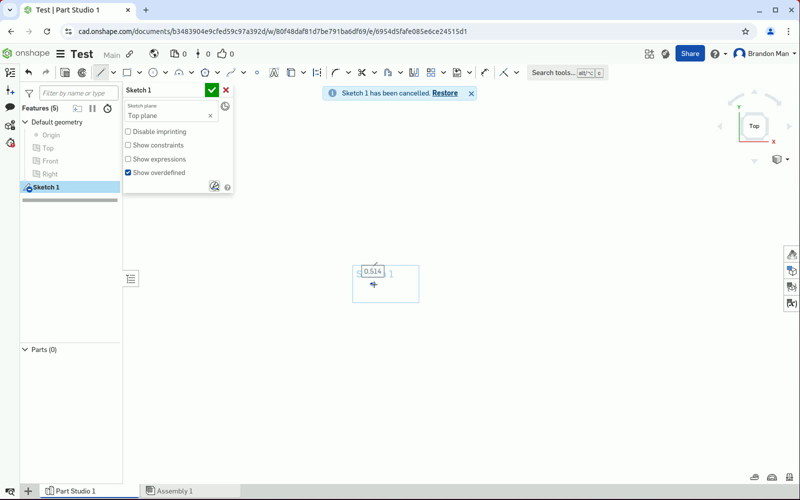
key(esc)
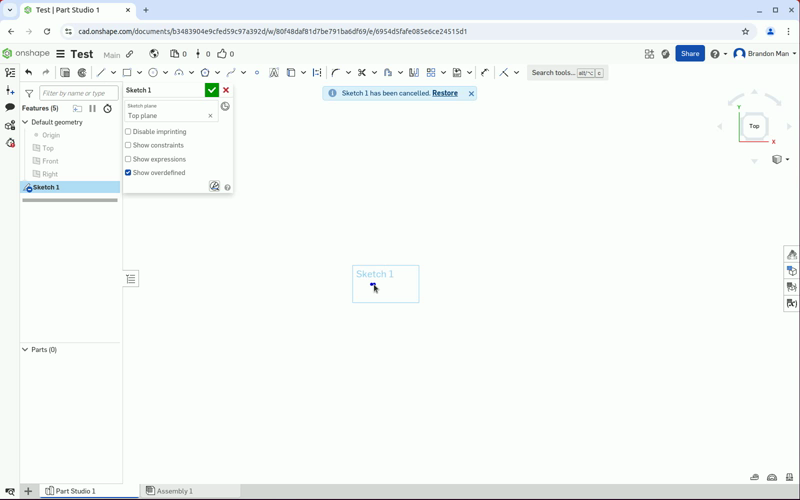
key(a)
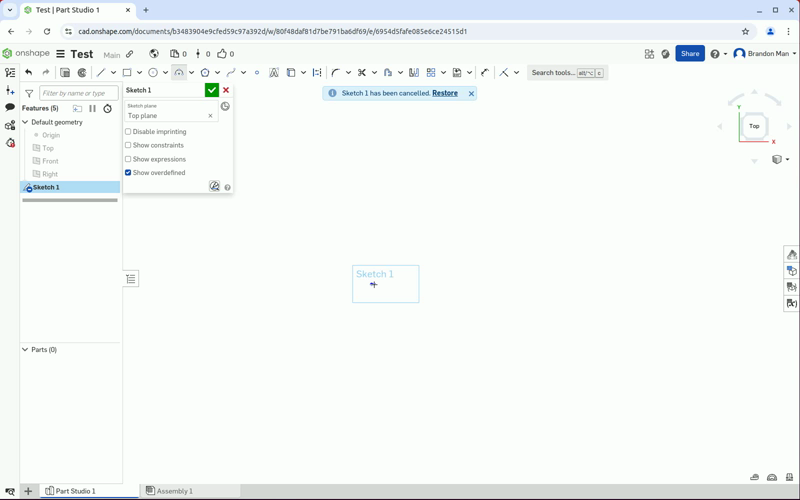
mouse_move(374, 284)
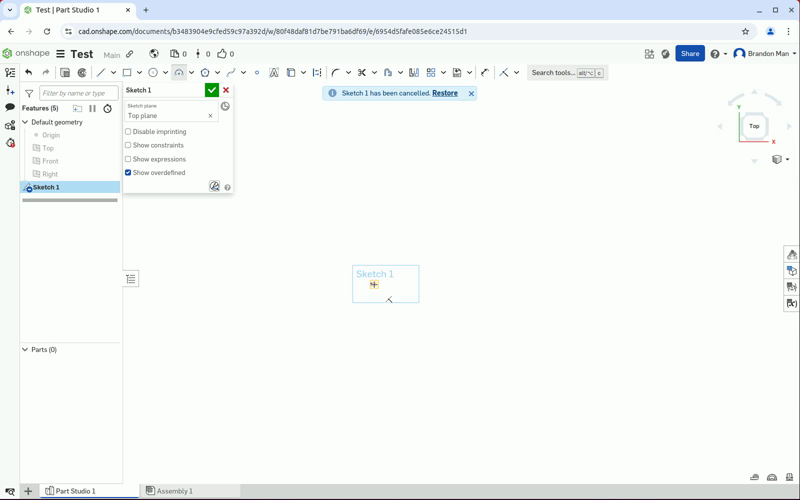
scroll(6)
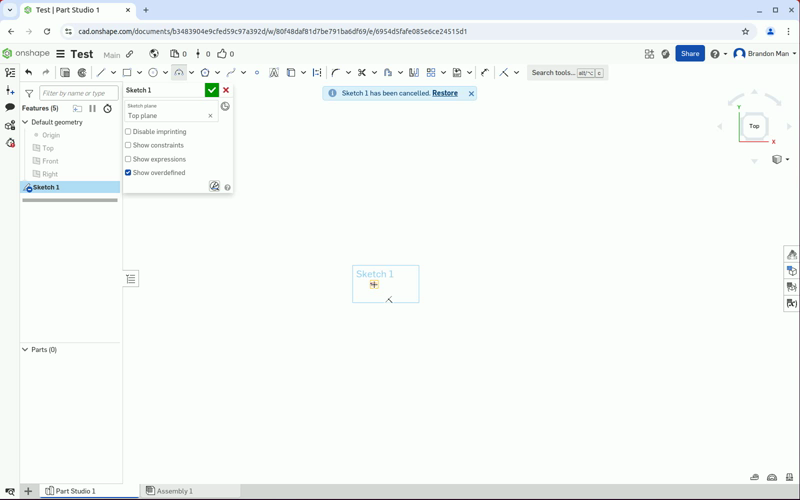
scroll(6)
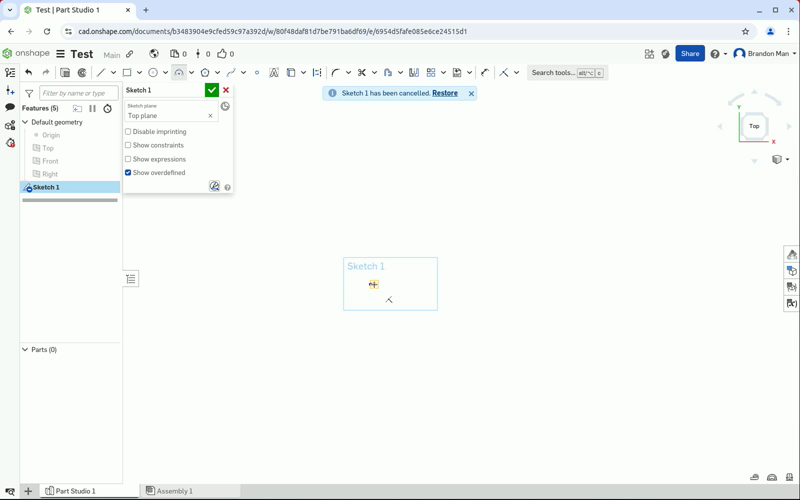
scroll(6)
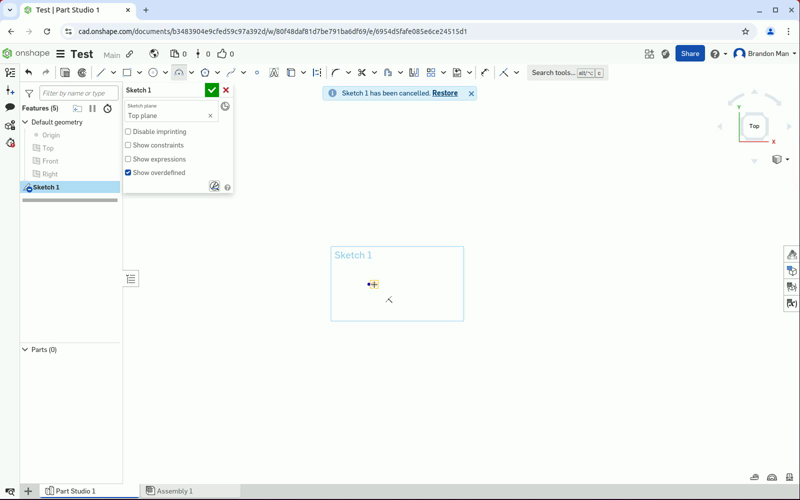
scroll(6)
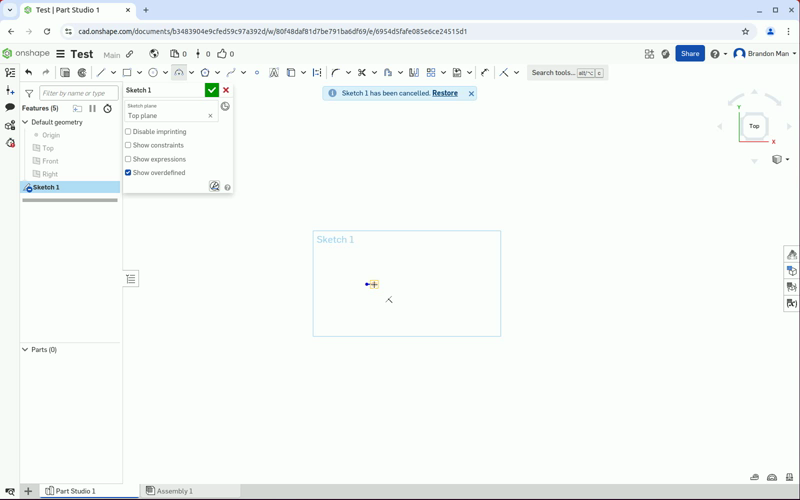
scroll(6)
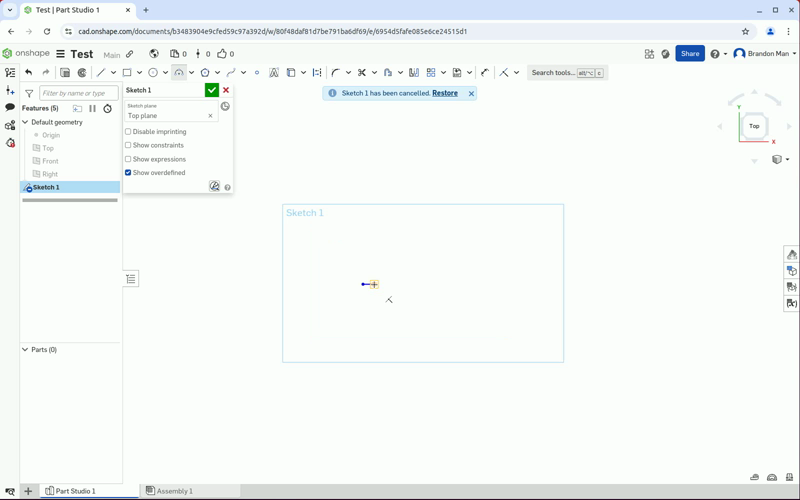
scroll(6)
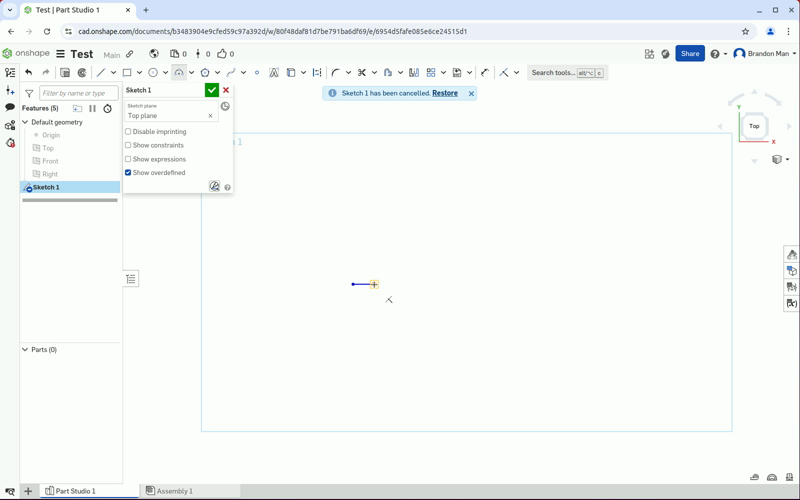
scroll(6)
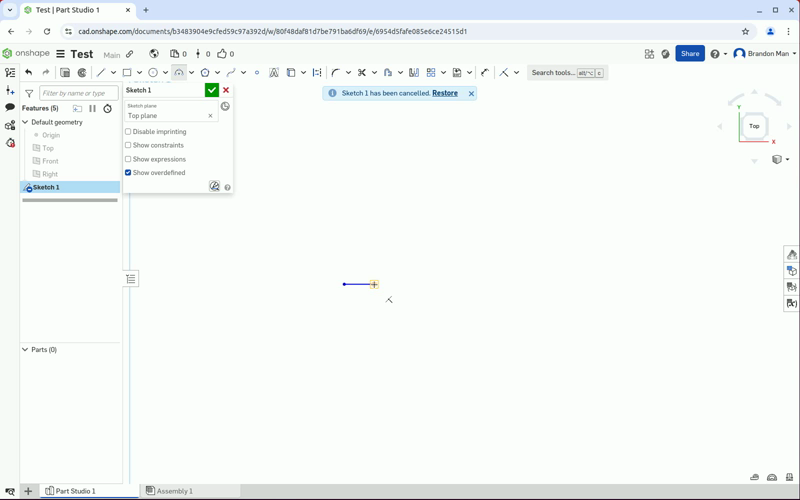
click(374, 284)
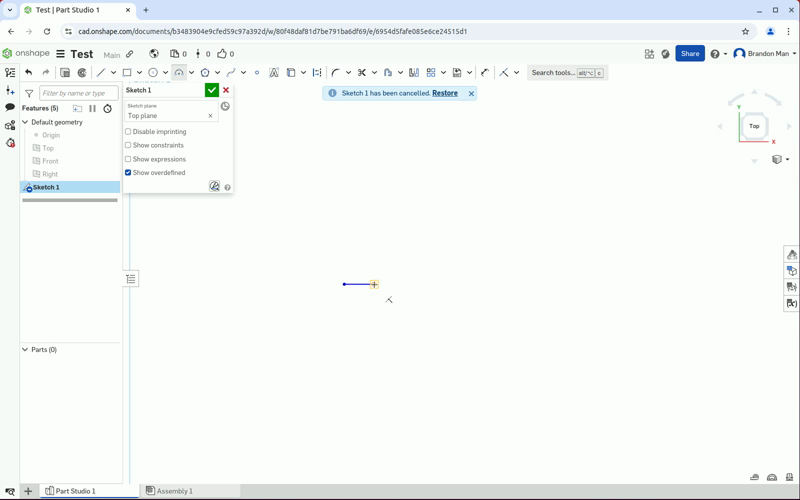
scroll(-6)
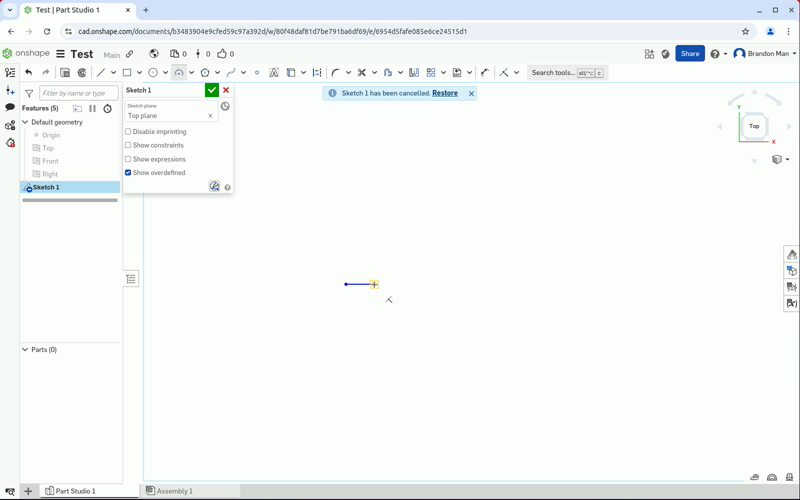
scroll(-6)
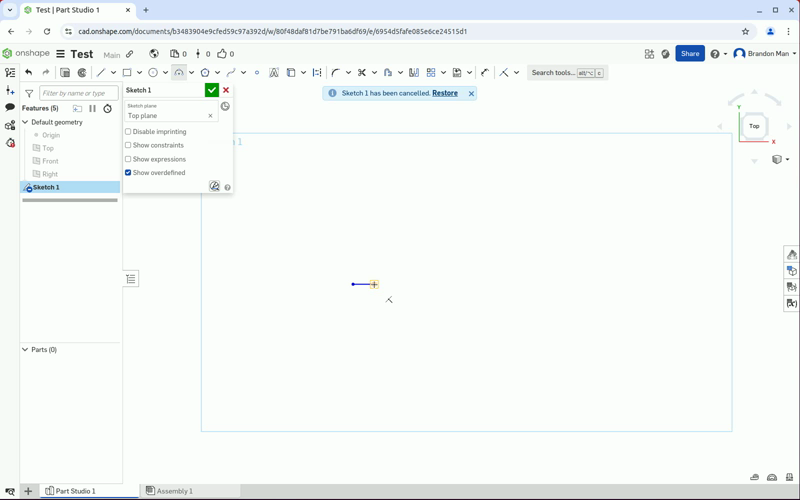
scroll(-6)
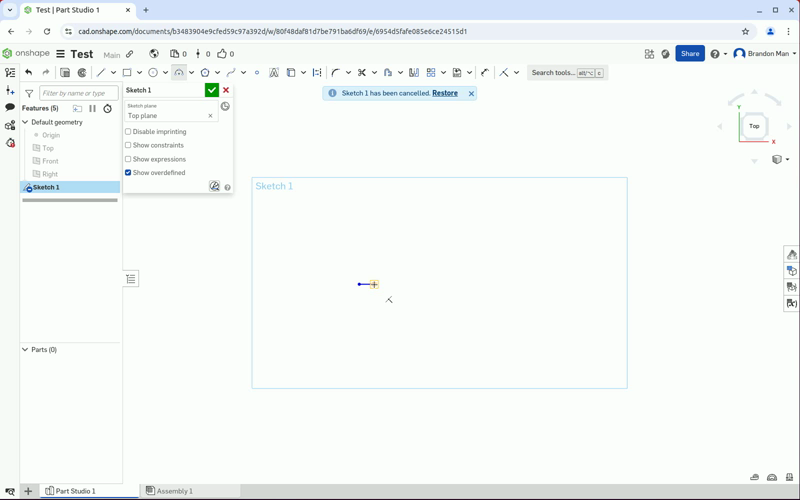
scroll(-6)
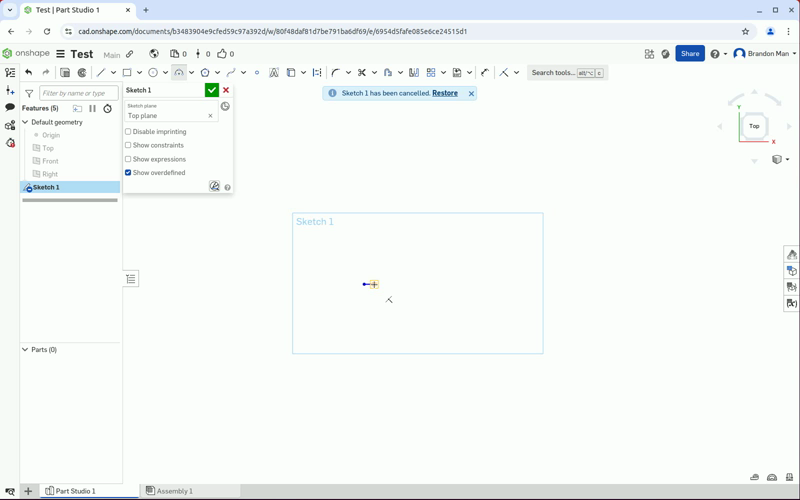
scroll(-6)
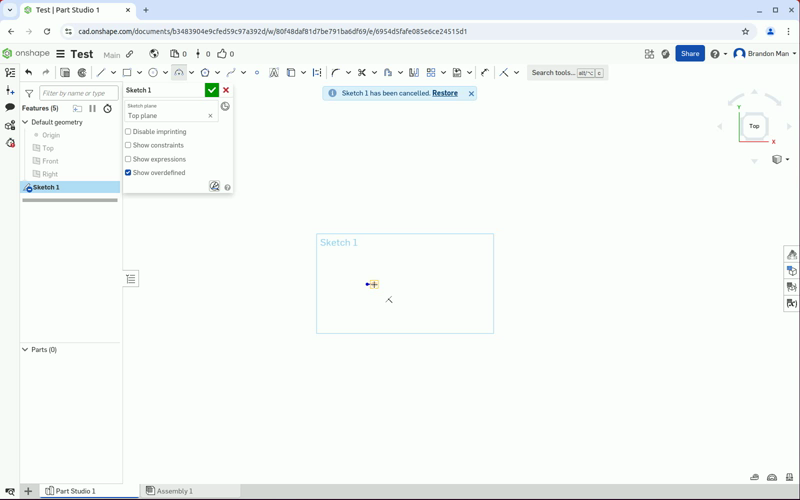
scroll(-6)
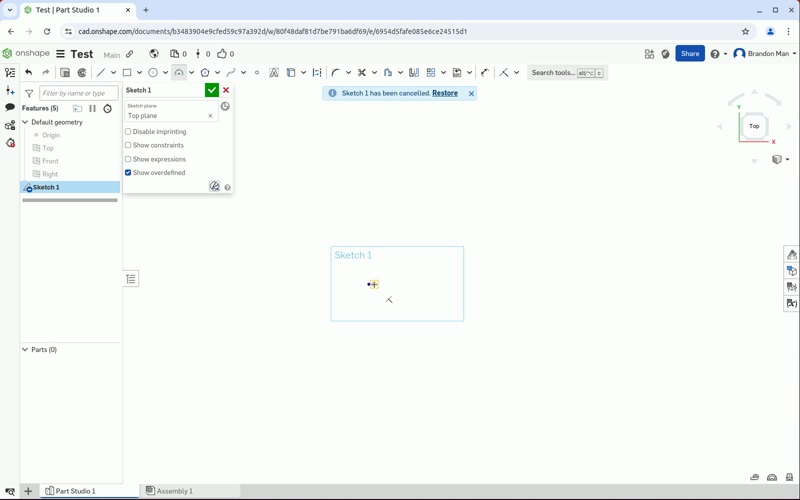
scroll(-6)
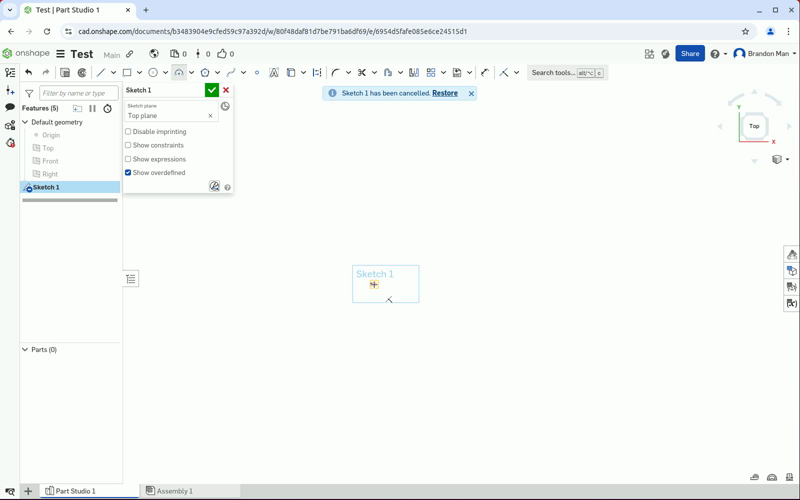
key_down(shift)
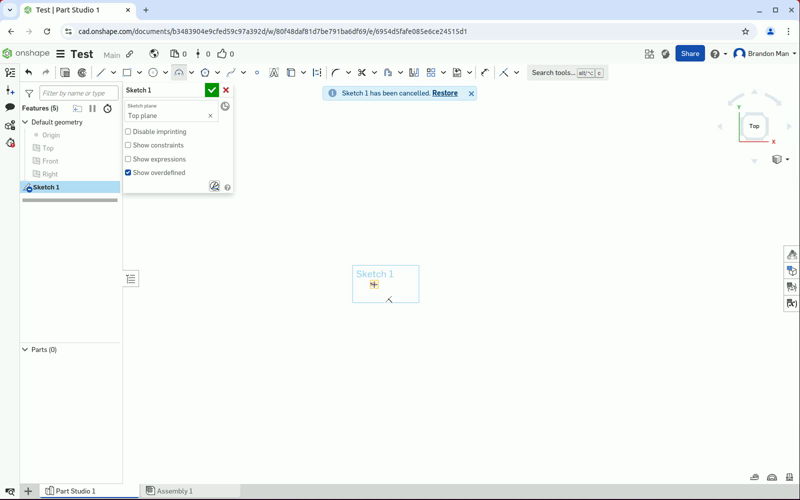
mouse_move(374, 235)
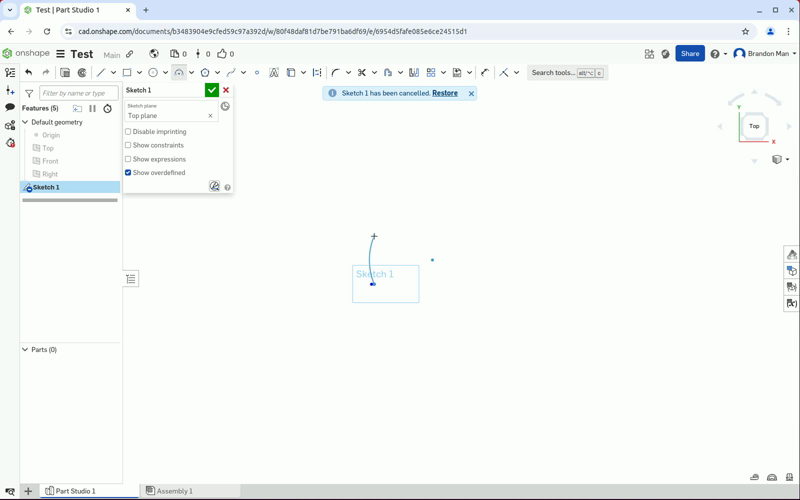
click(374, 235)
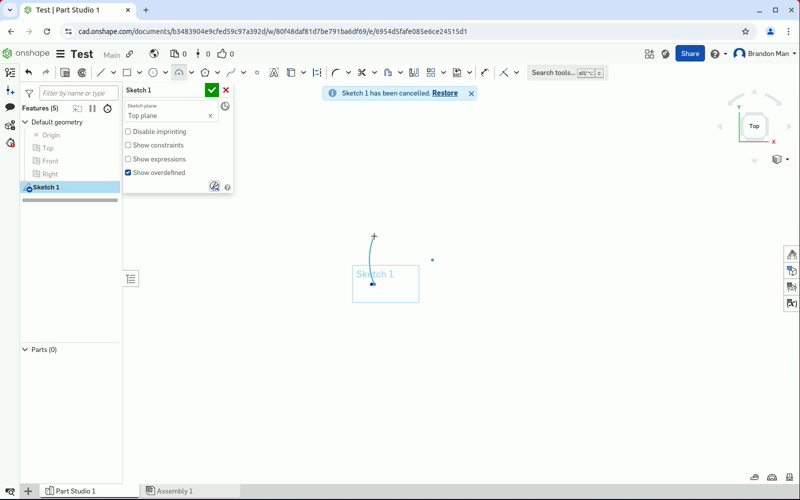
mouse_move(397, 259)
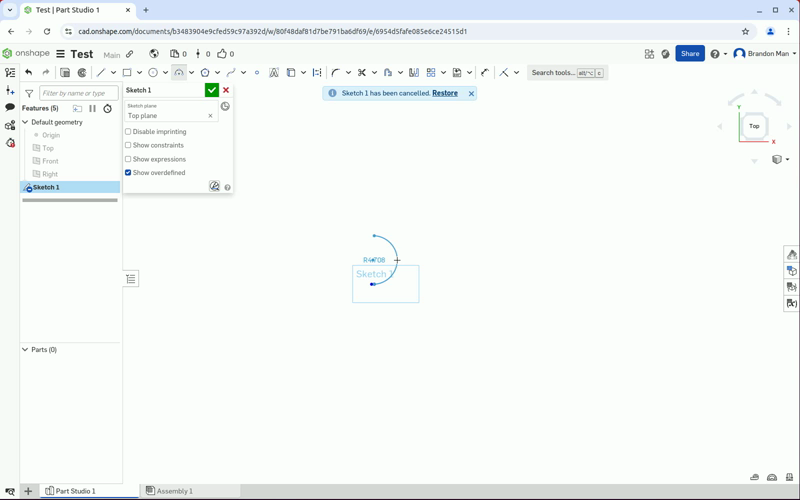
click(397, 259)
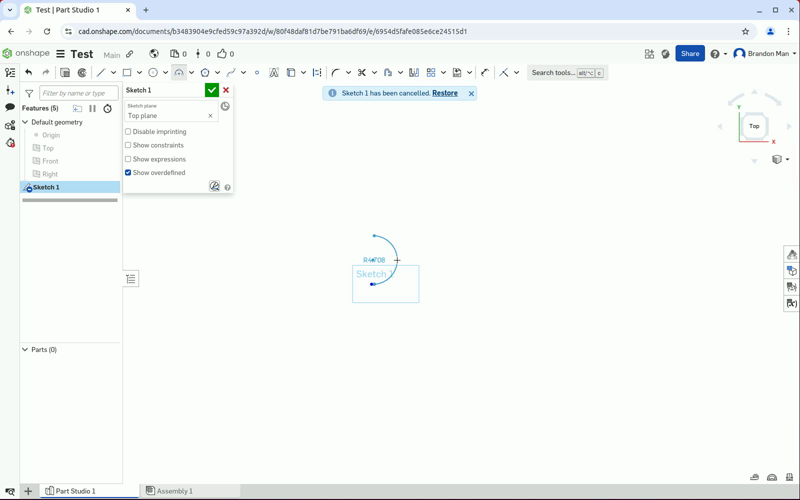
key_up(shift)
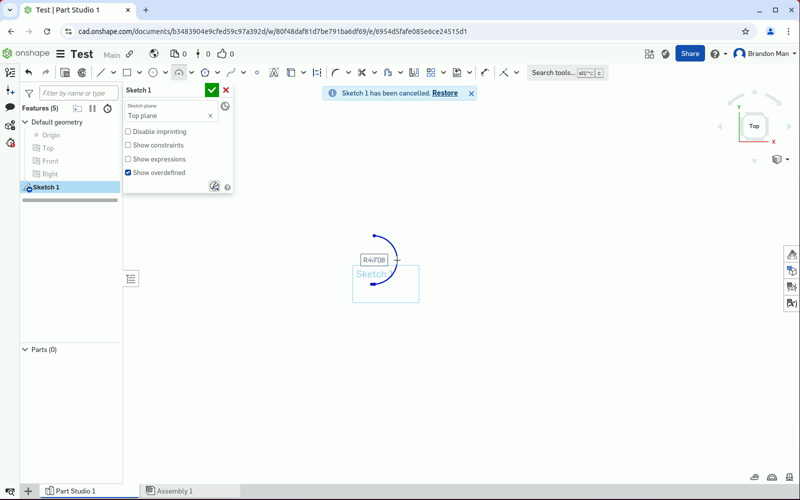
key(esc)
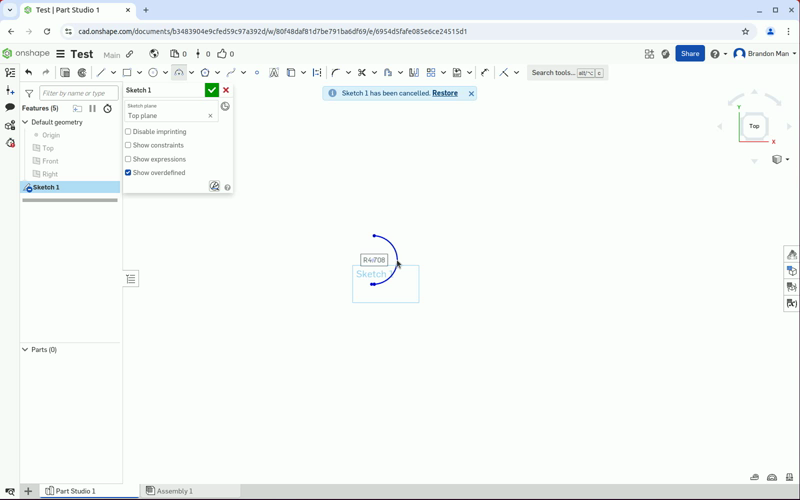
key(l)
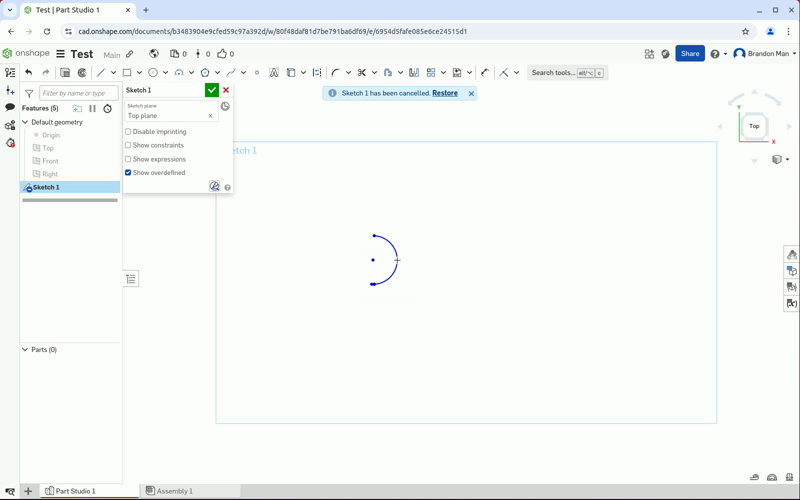
mouse_move(374, 235)
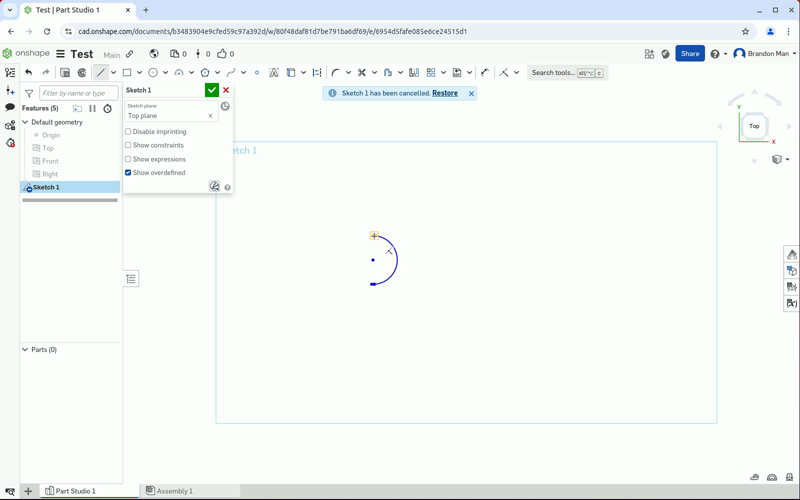
click(374, 235)
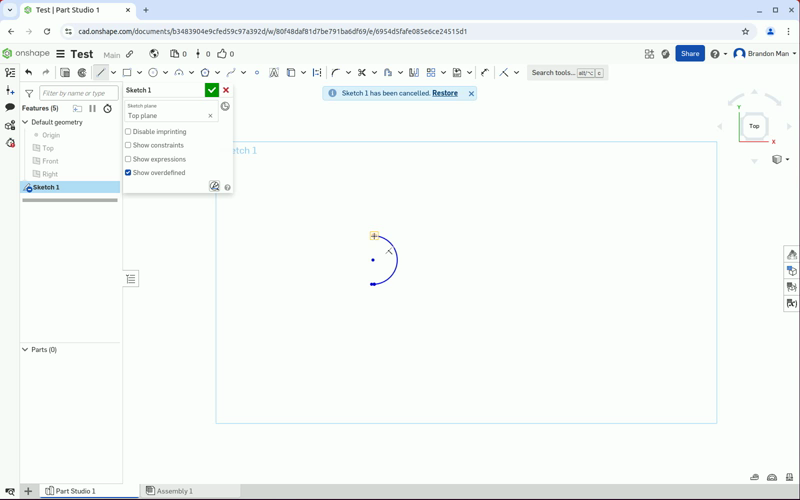
key_down(shift)
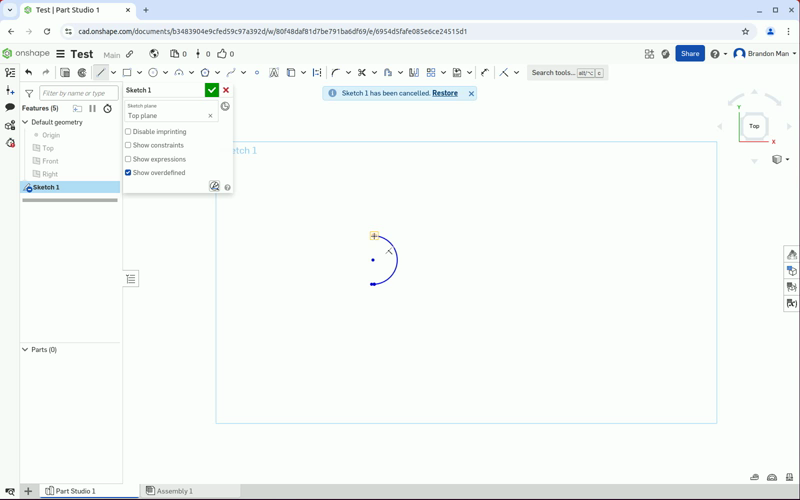
mouse_move(404, 235)
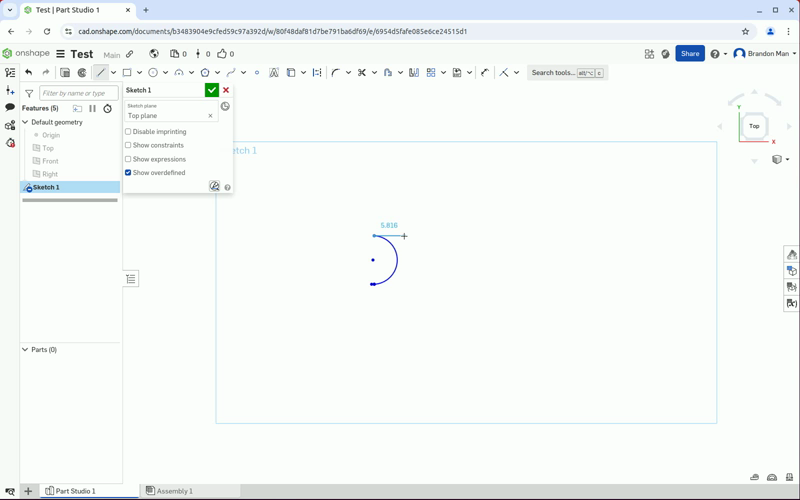
mouse_move(371, 235)
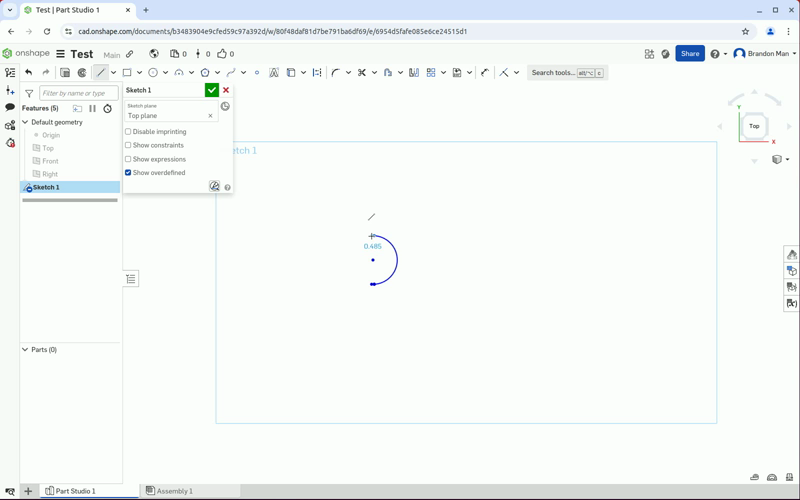
scroll(6)
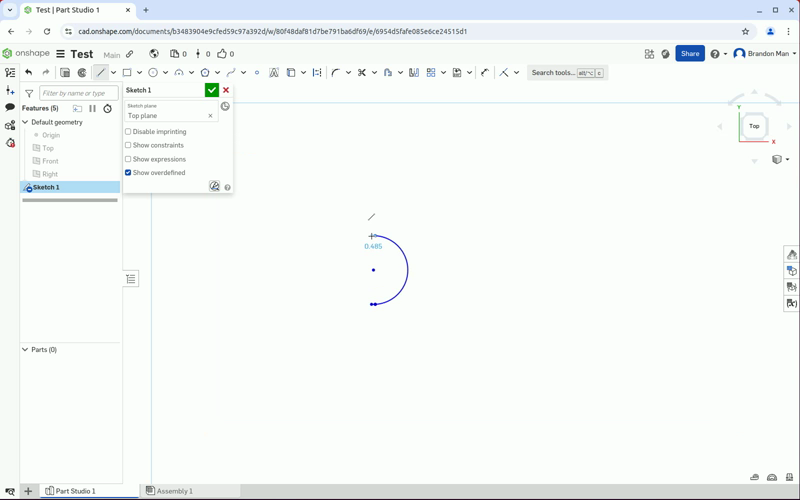
scroll(6)
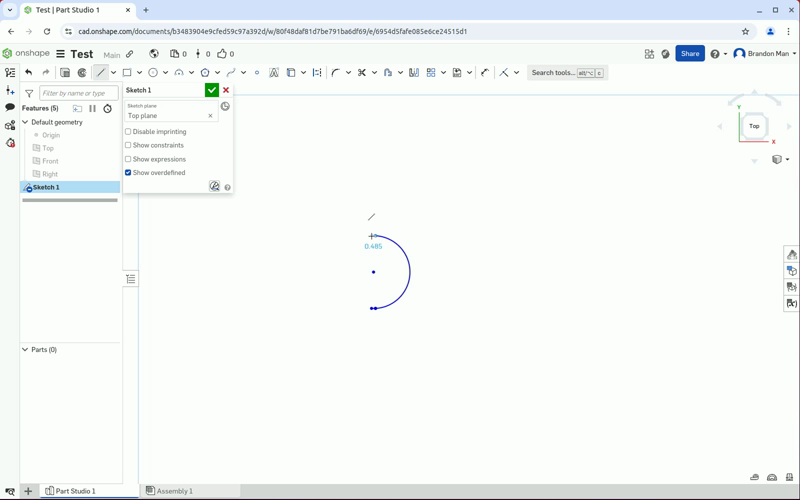
scroll(6)
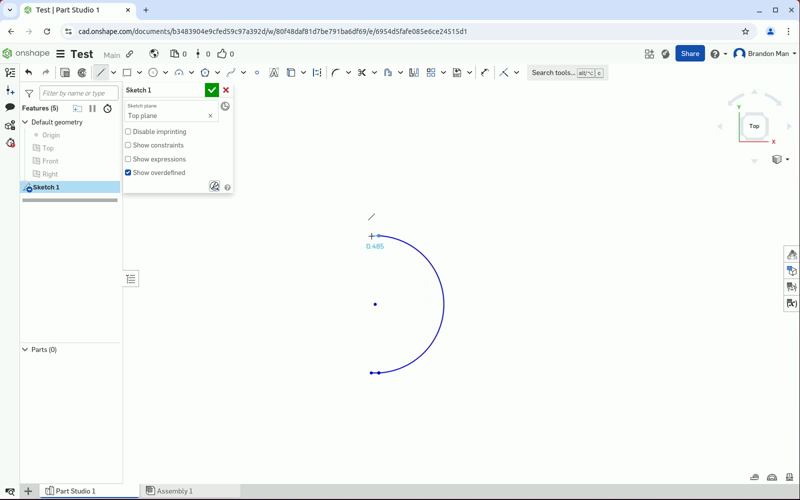
scroll(6)
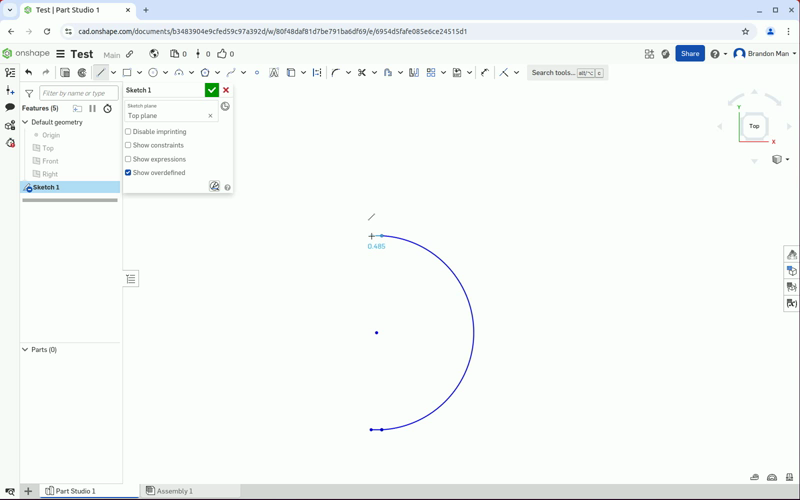
scroll(6)
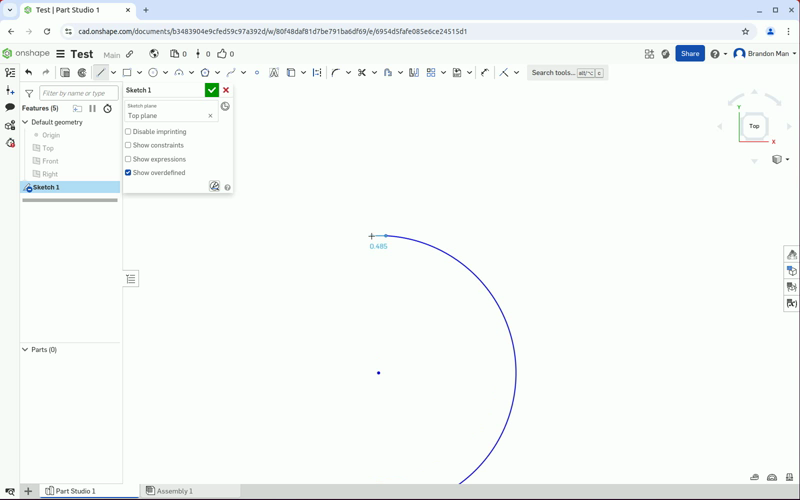
scroll(6)
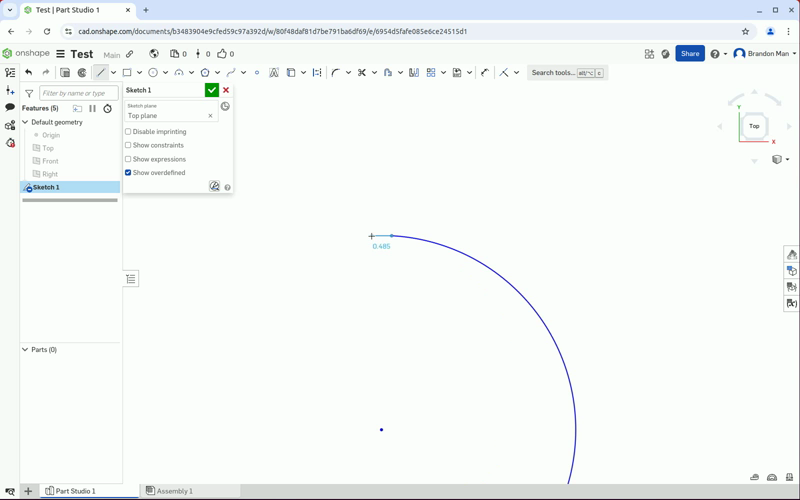
scroll(6)
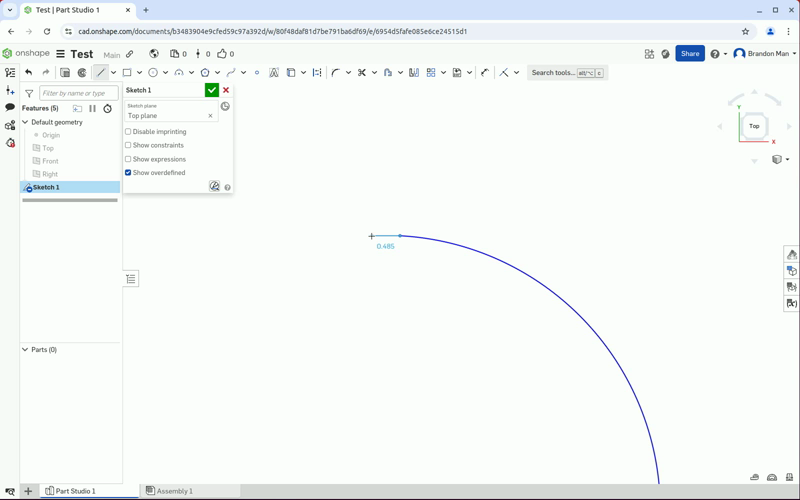
click(371, 235)
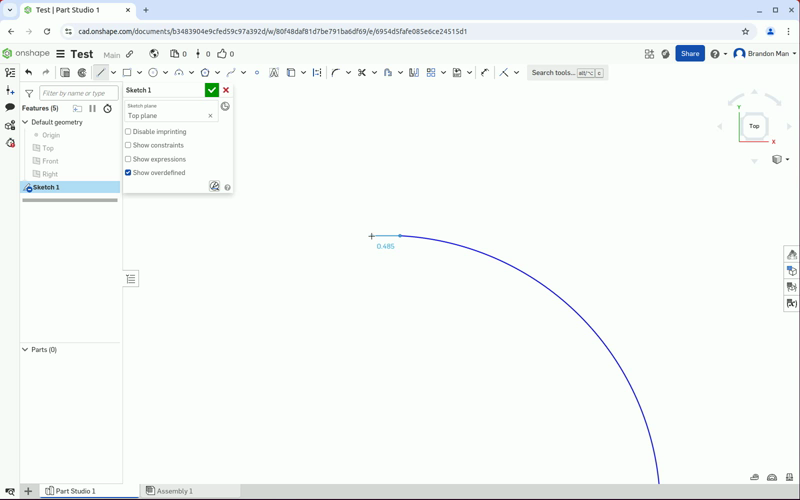
scroll(-6)
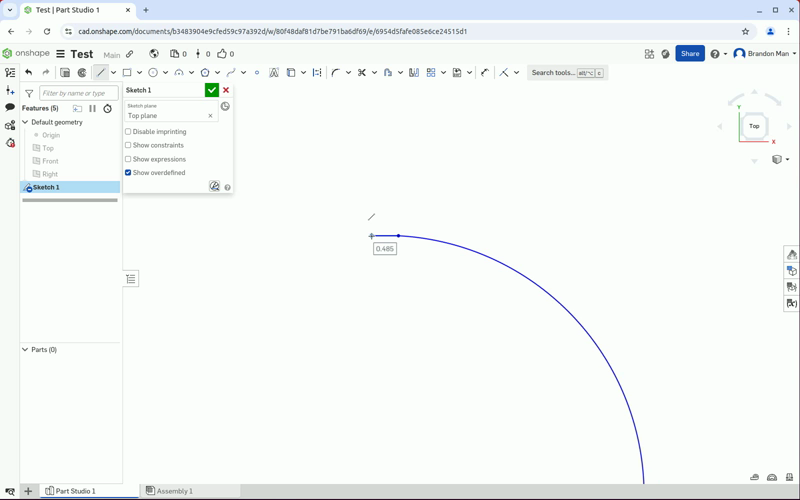
scroll(-6)
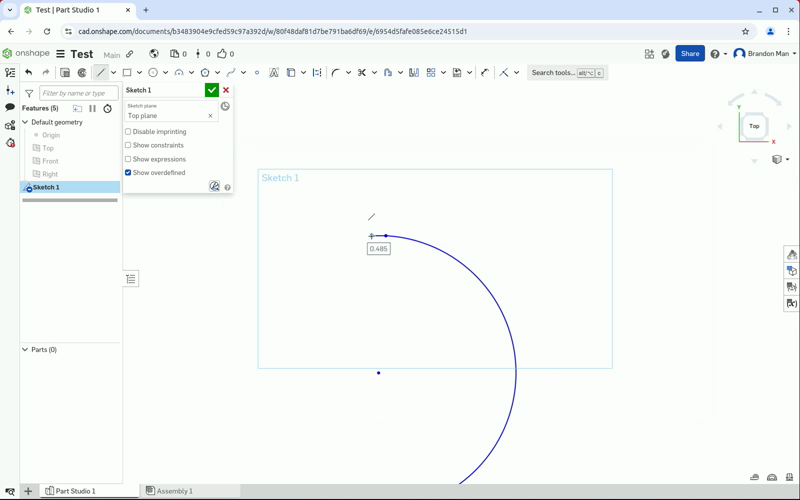
scroll(-6)
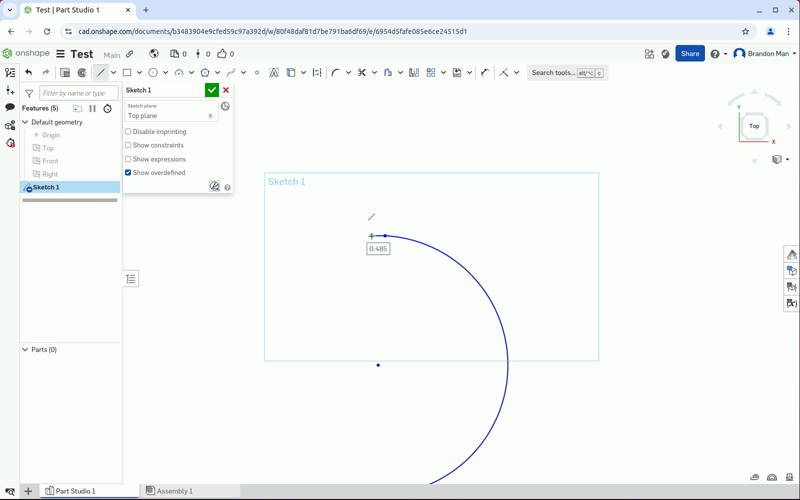
scroll(-6)
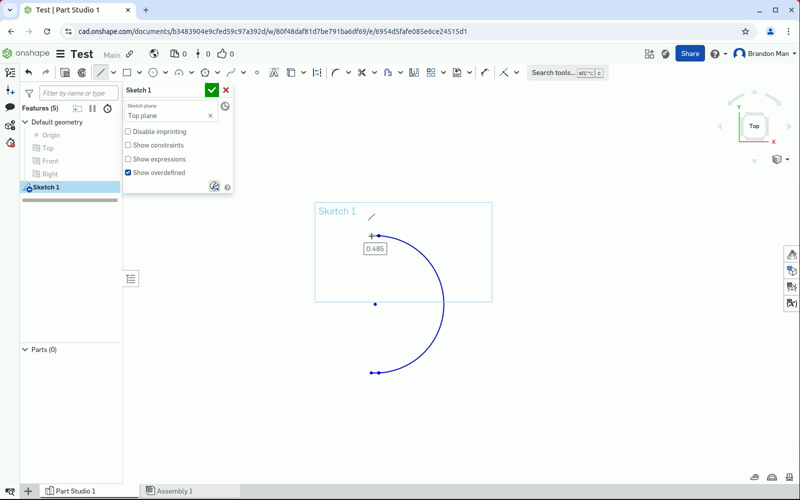
scroll(-6)
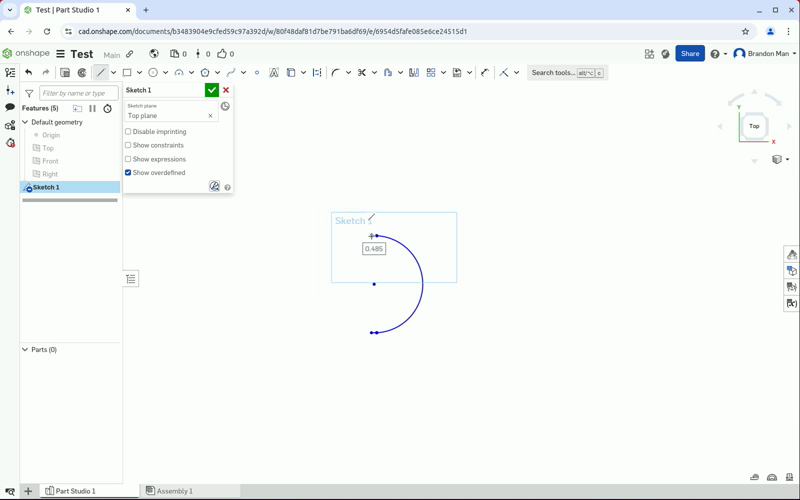
scroll(-6)
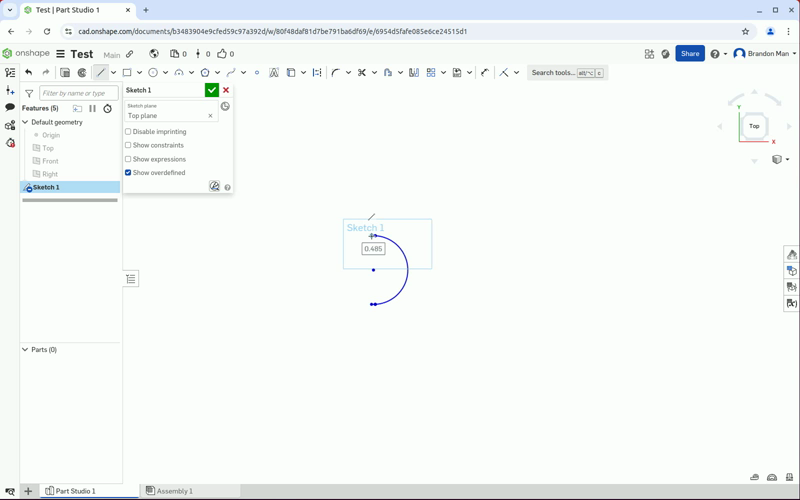
scroll(-6)
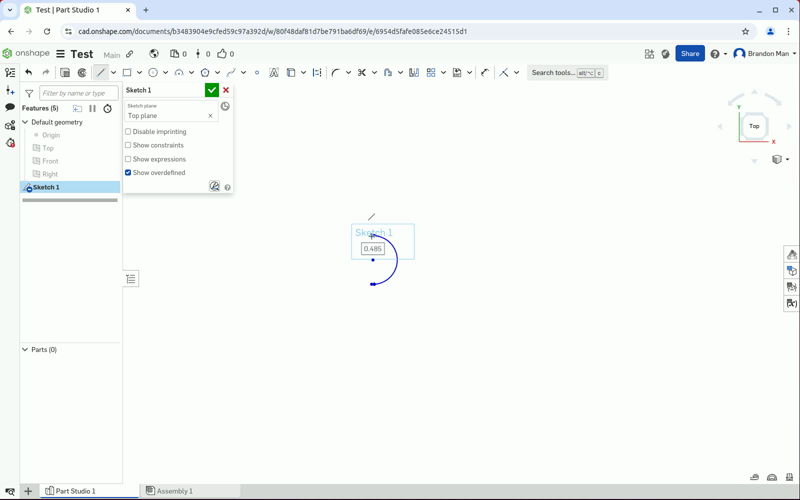
key_up(shift)
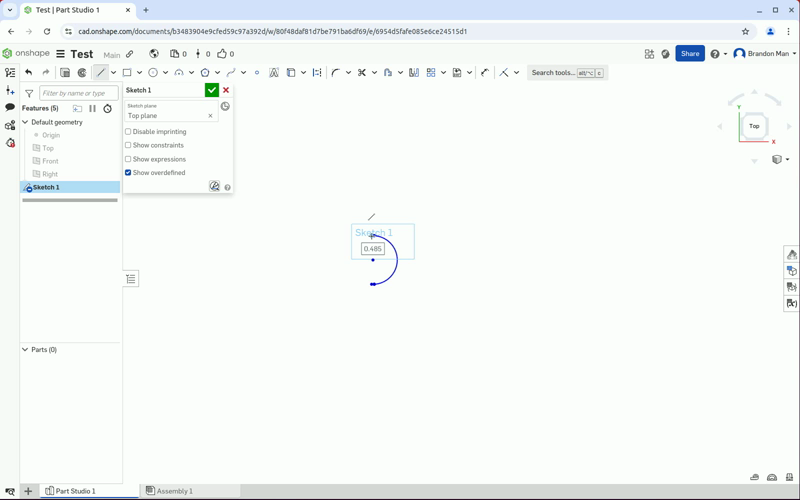
key(esc)
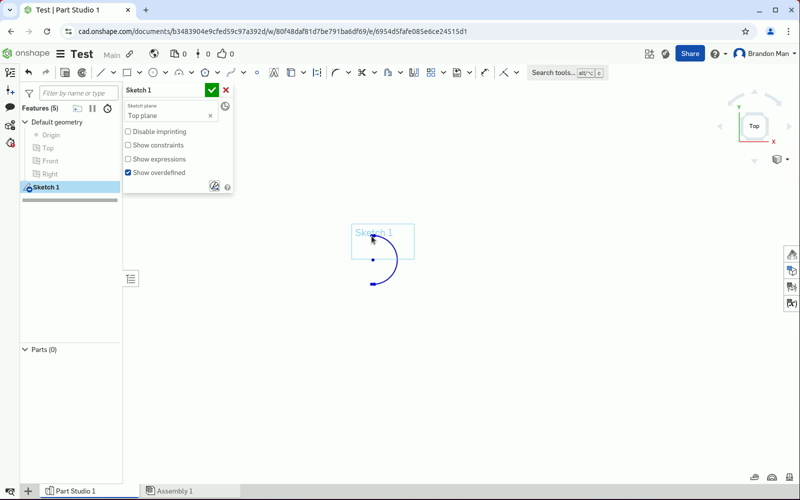
key(a)
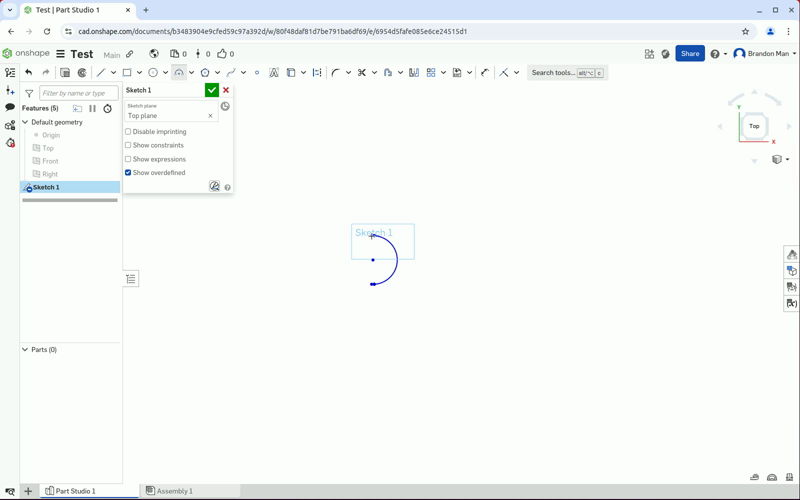
mouse_move(371, 235)
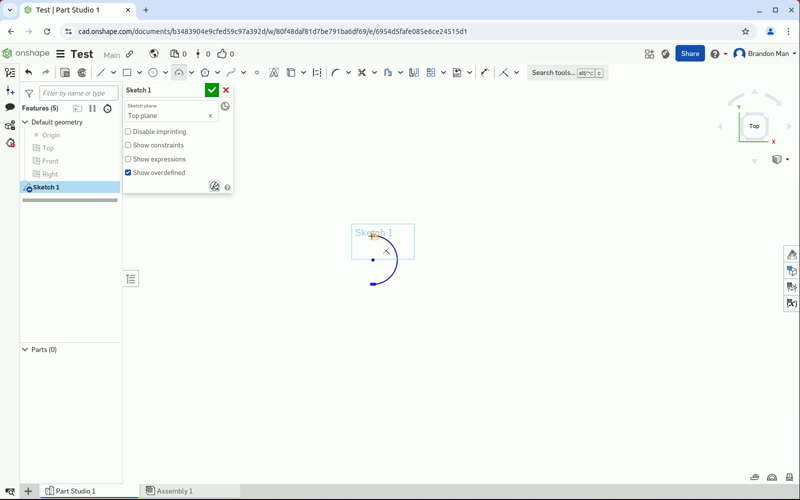
scroll(6)
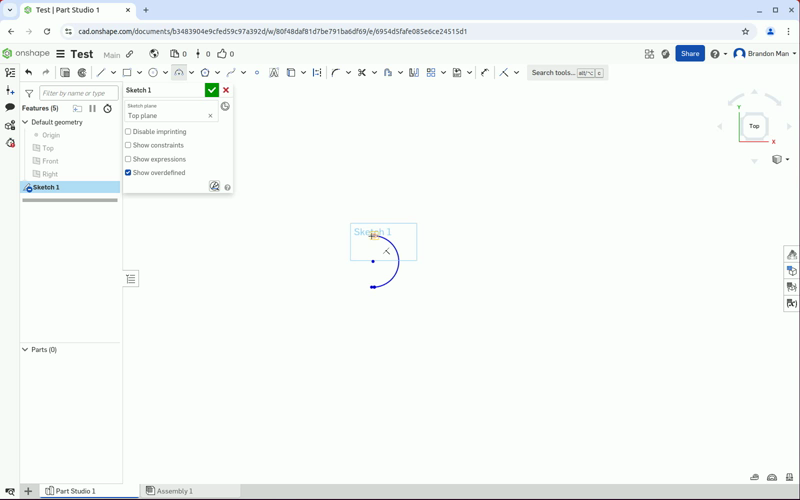
scroll(6)
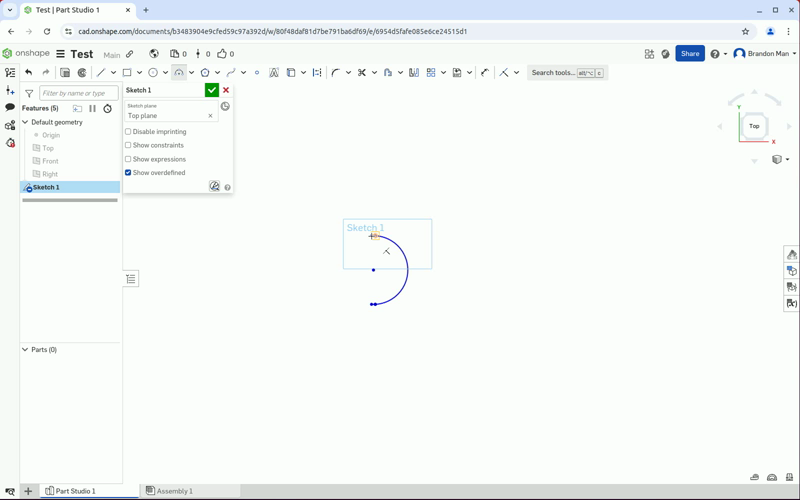
scroll(6)
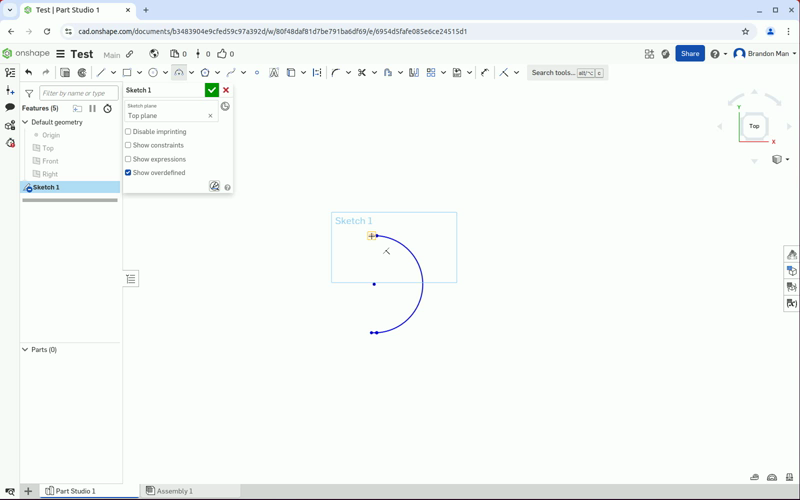
scroll(6)
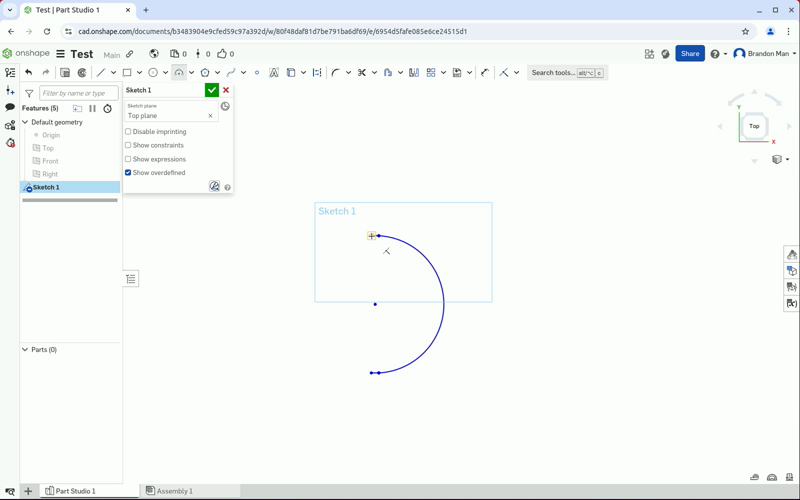
scroll(6)
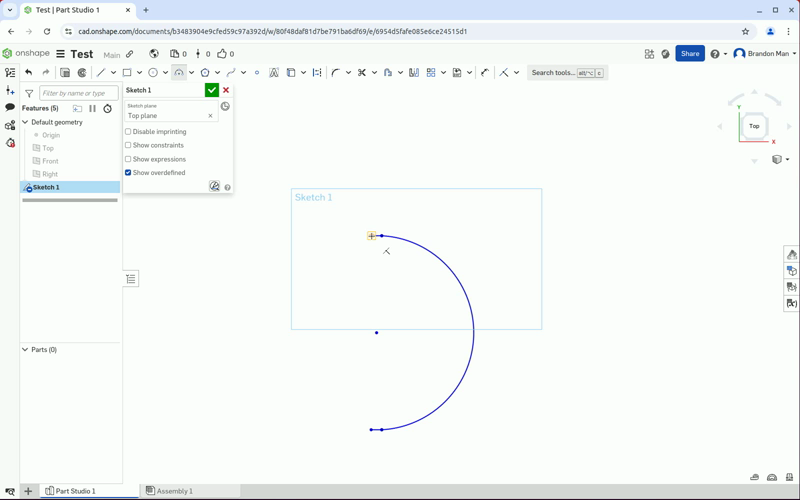
scroll(6)
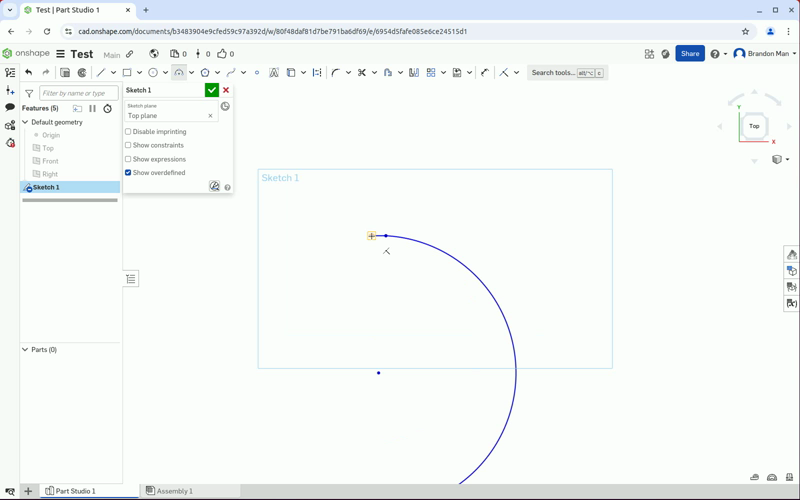
scroll(6)
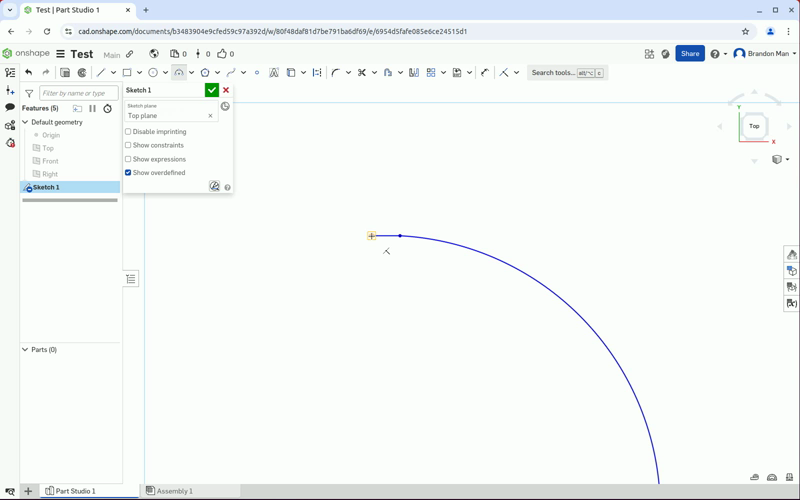
click(371, 235)
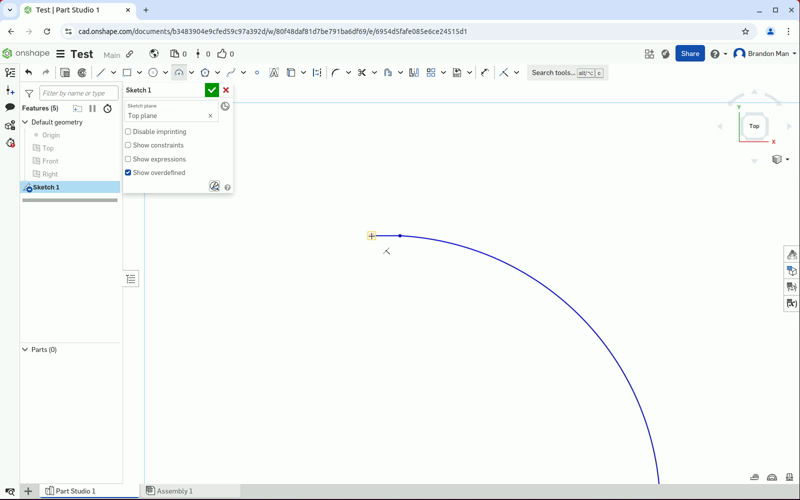
scroll(-6)
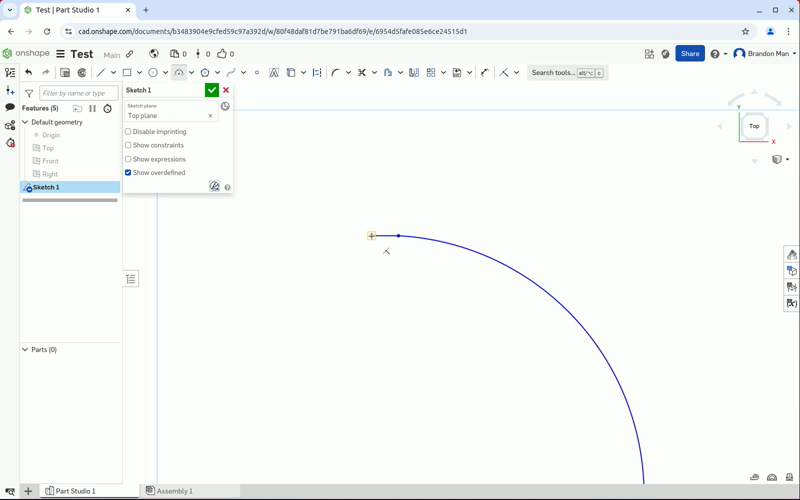
scroll(-6)
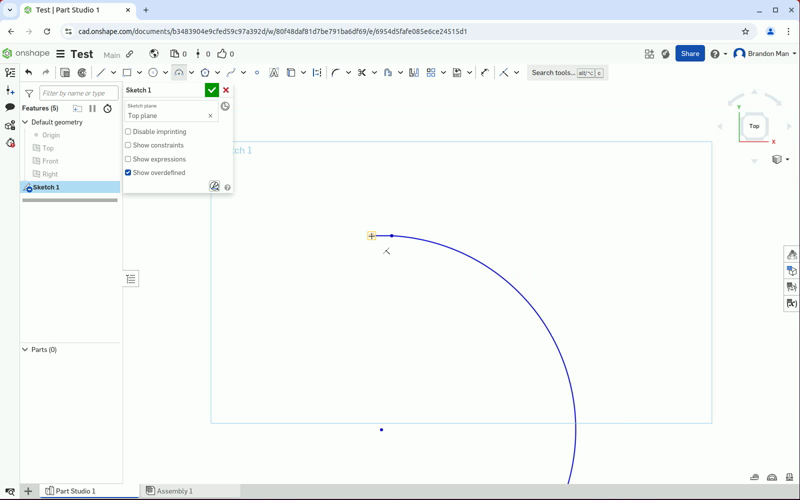
scroll(-6)
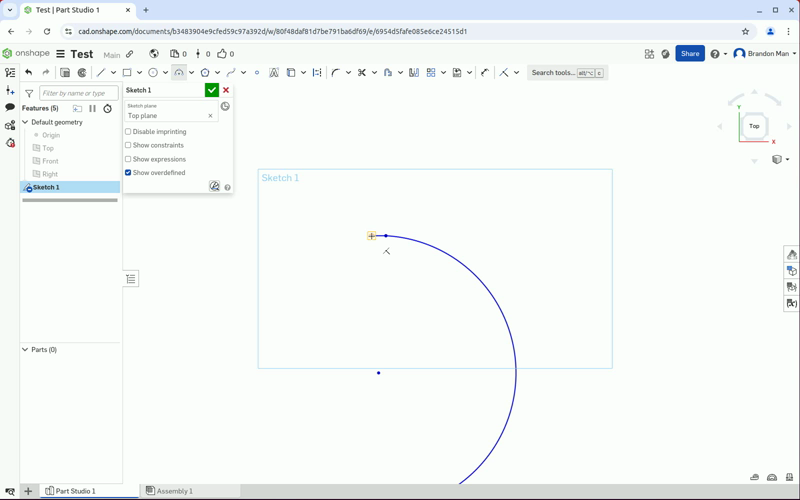
scroll(-6)
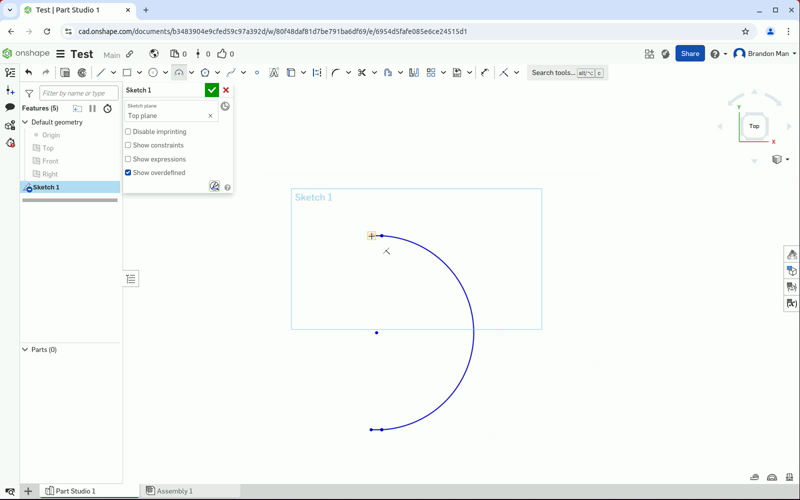
scroll(-6)
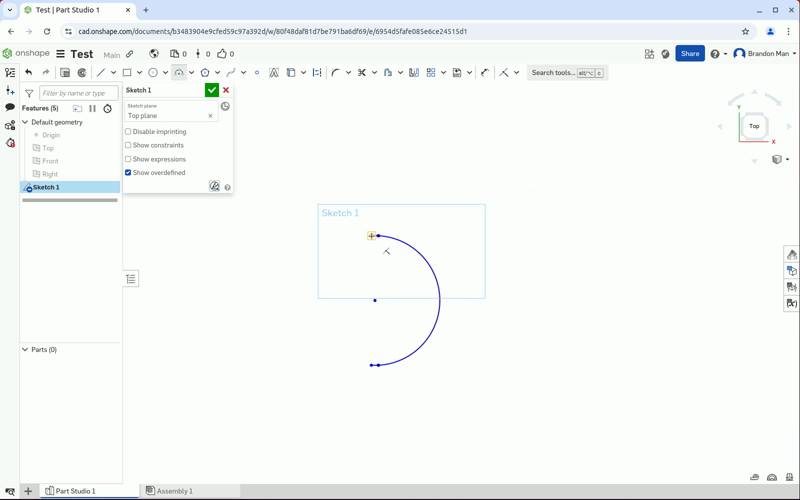
scroll(-6)
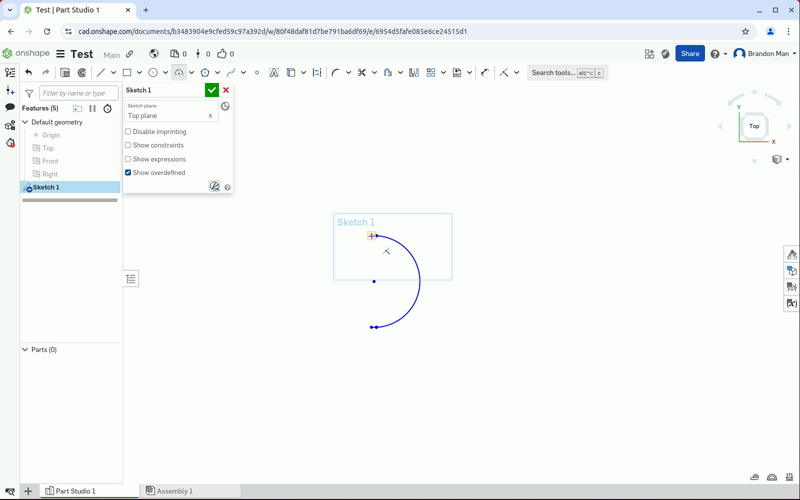
scroll(-6)
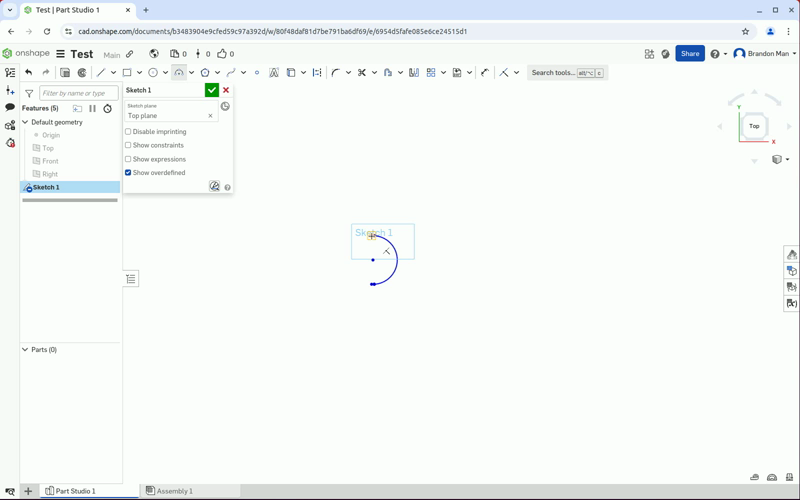
mouse_move(371, 284)
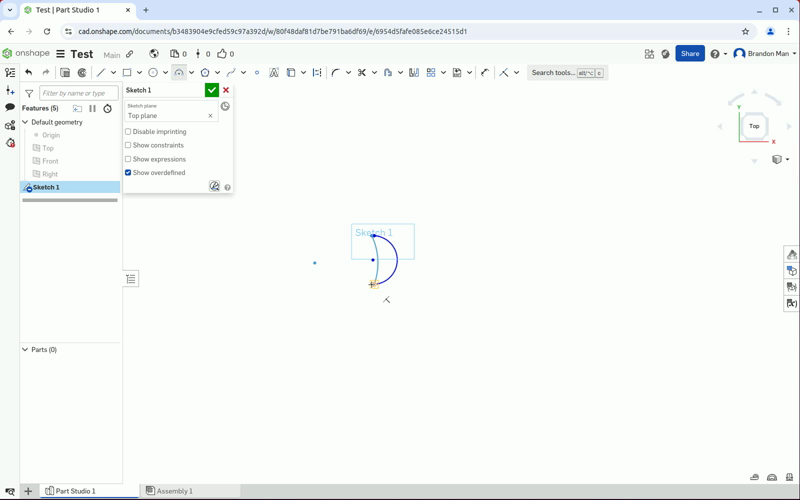
scroll(6)
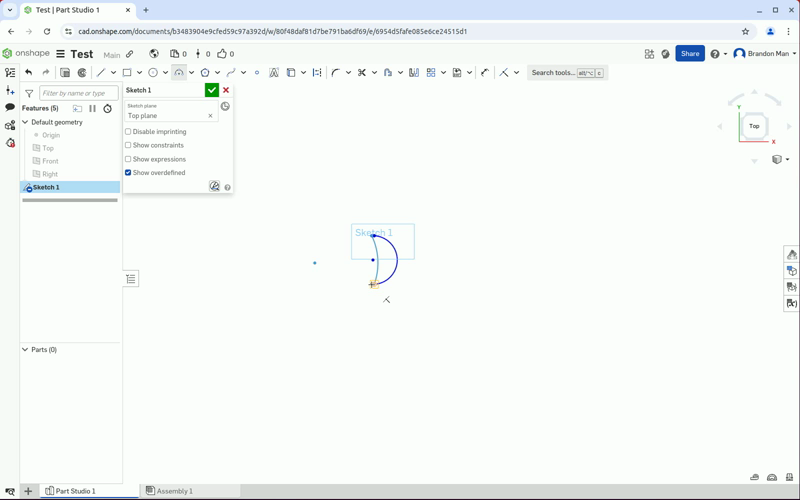
scroll(6)
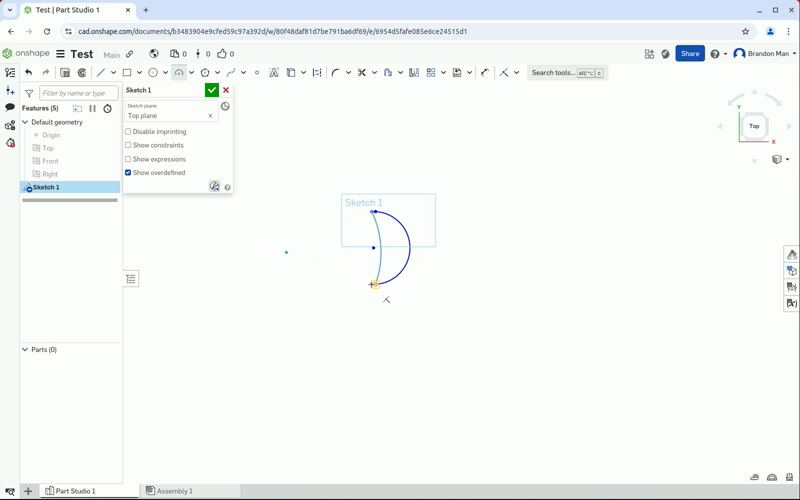
scroll(6)
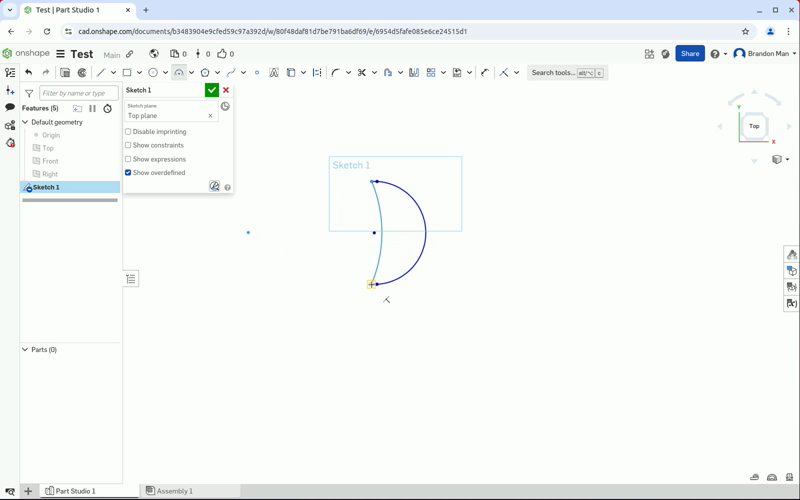
scroll(6)
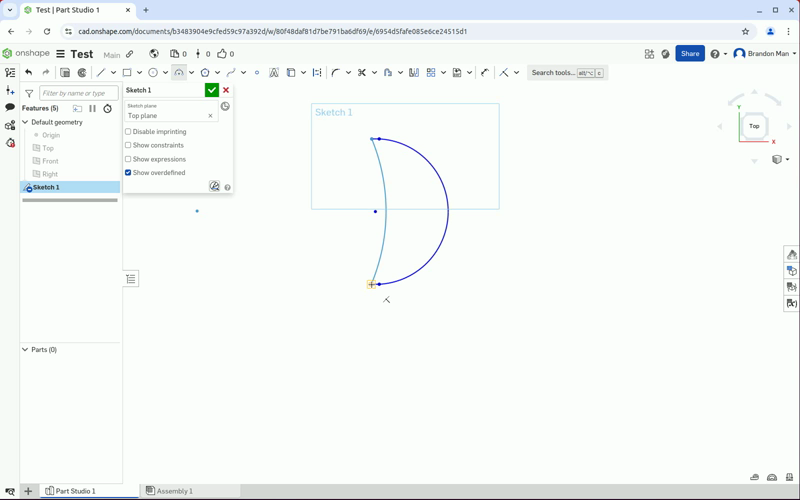
scroll(6)
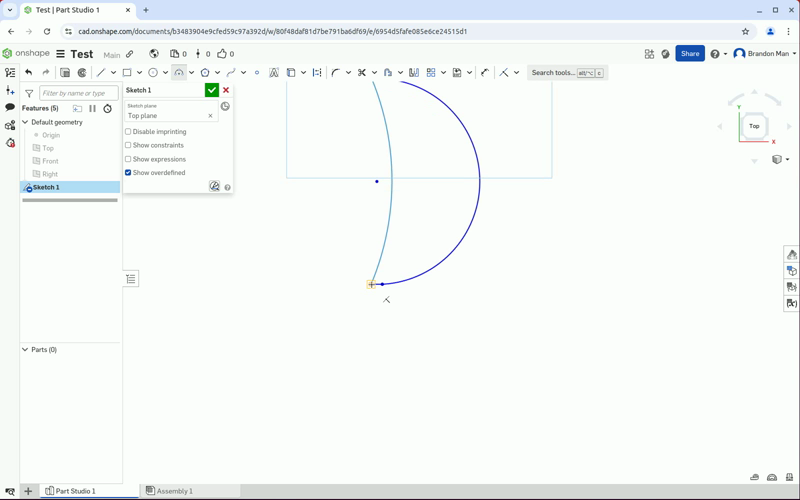
scroll(6)
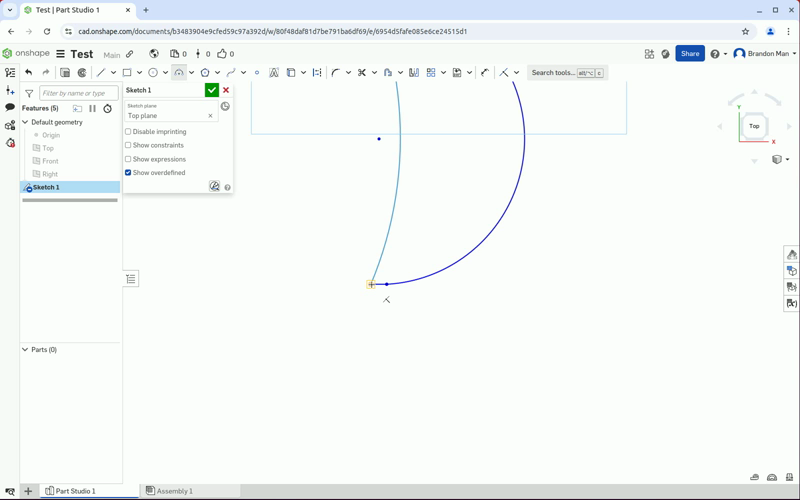
scroll(6)
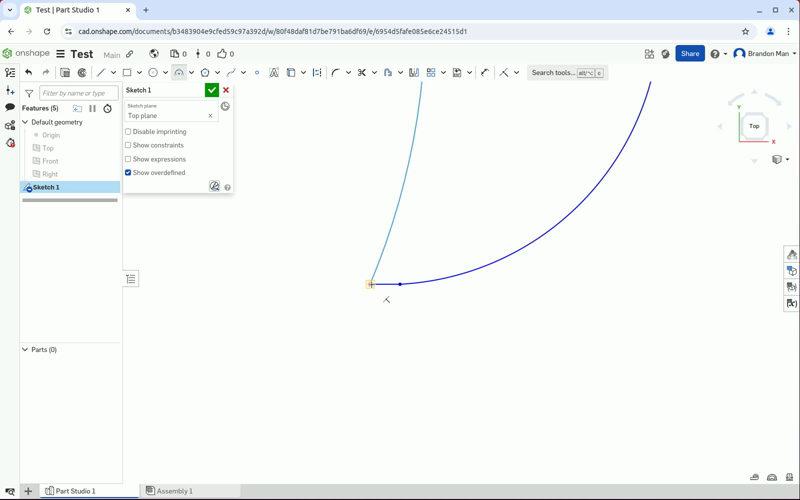
click(371, 284)
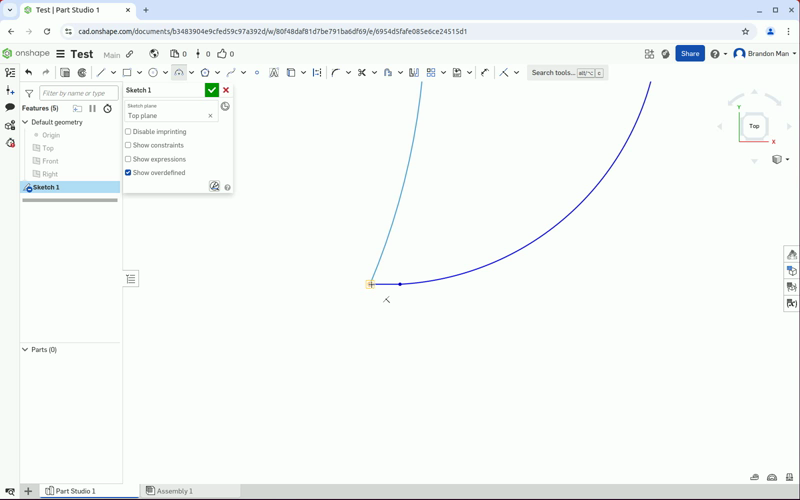
scroll(-6)
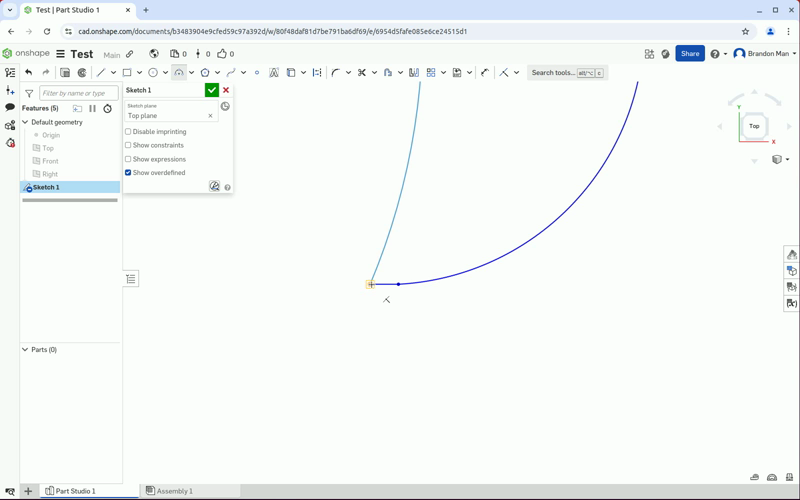
scroll(-6)
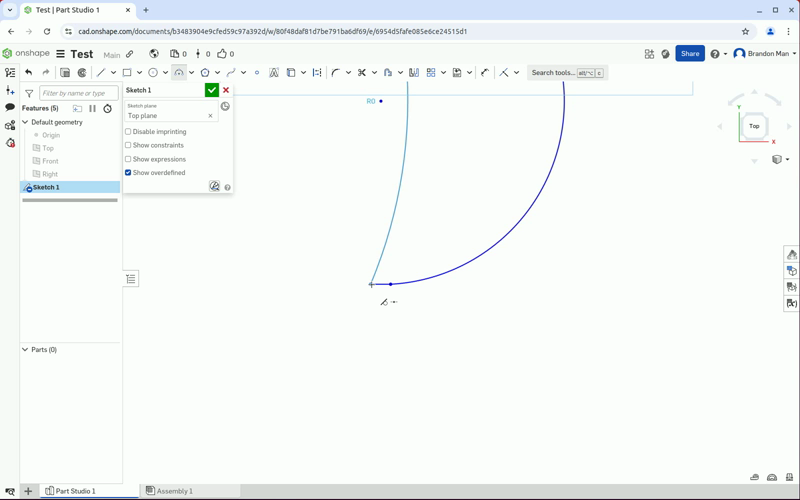
scroll(-6)
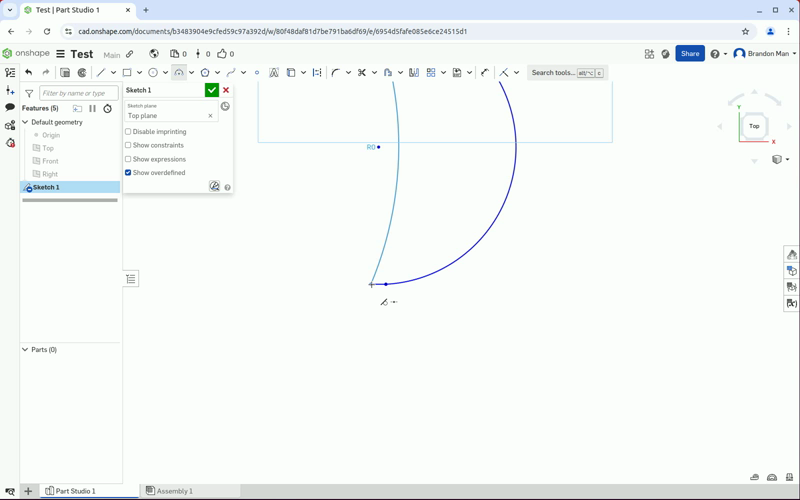
scroll(-6)
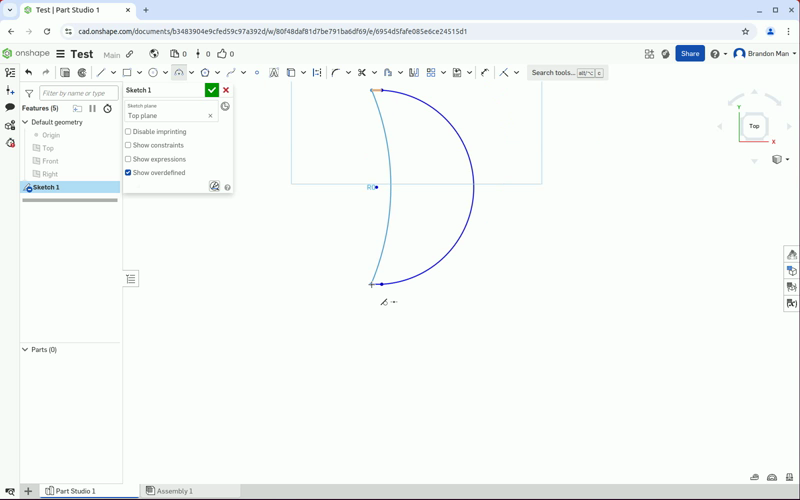
scroll(-6)
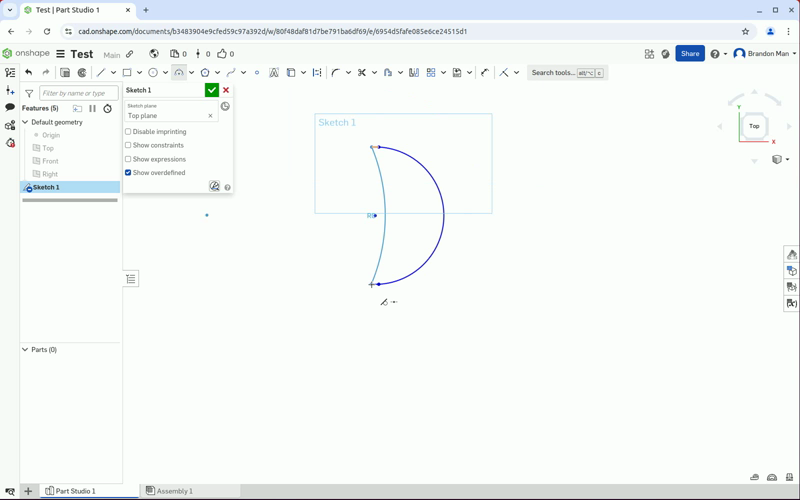
scroll(-6)
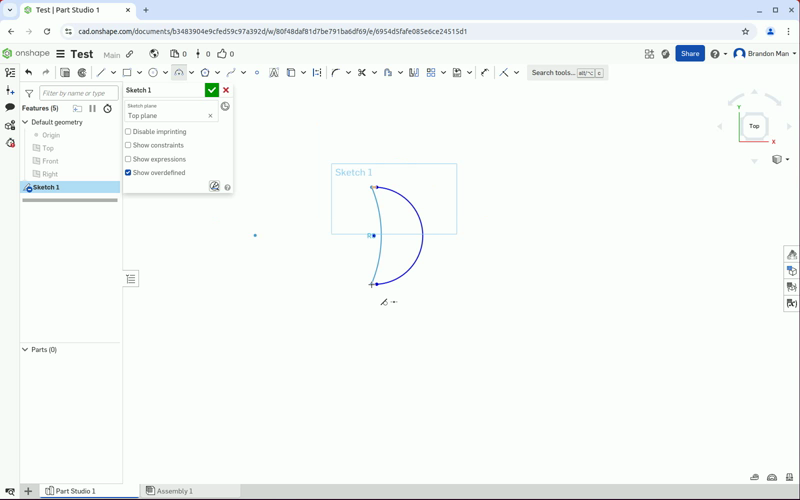
scroll(-6)
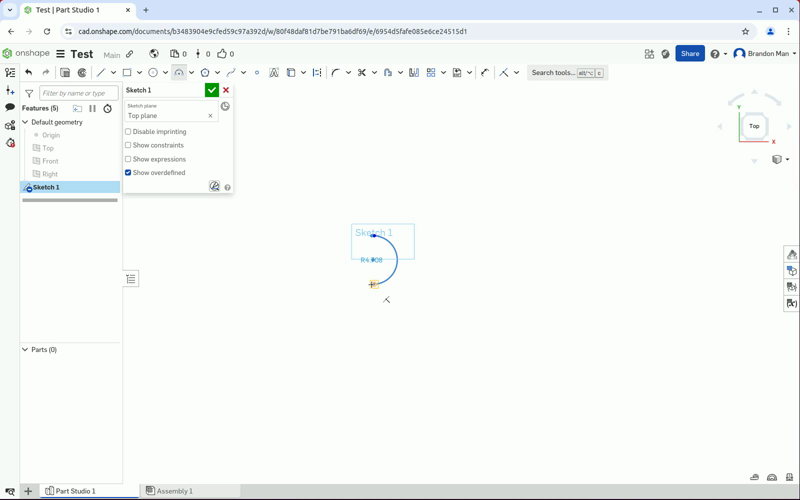
key_down(shift)
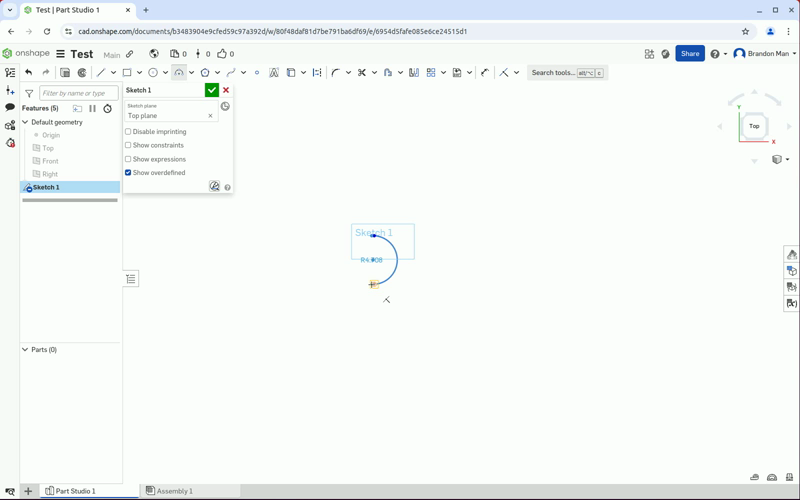
mouse_move(348, 259)
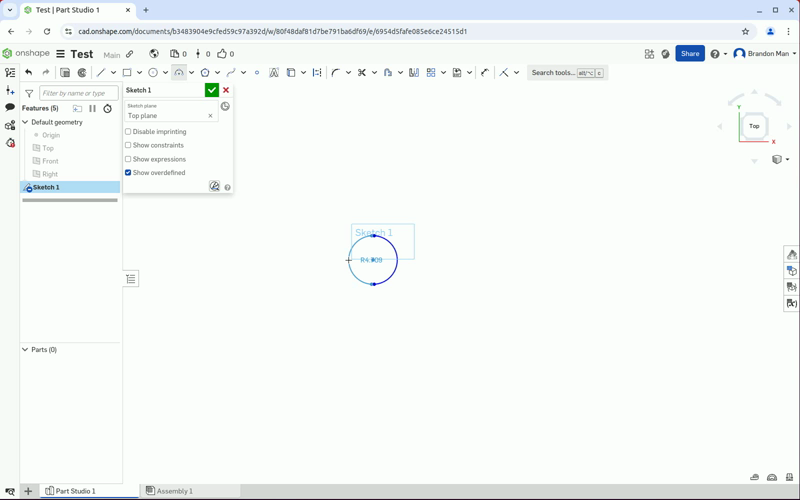
click(348, 259)
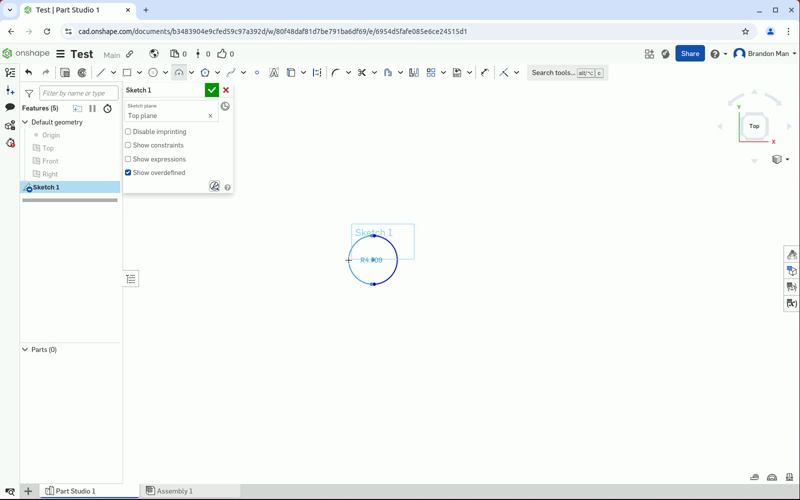
key_up(shift)
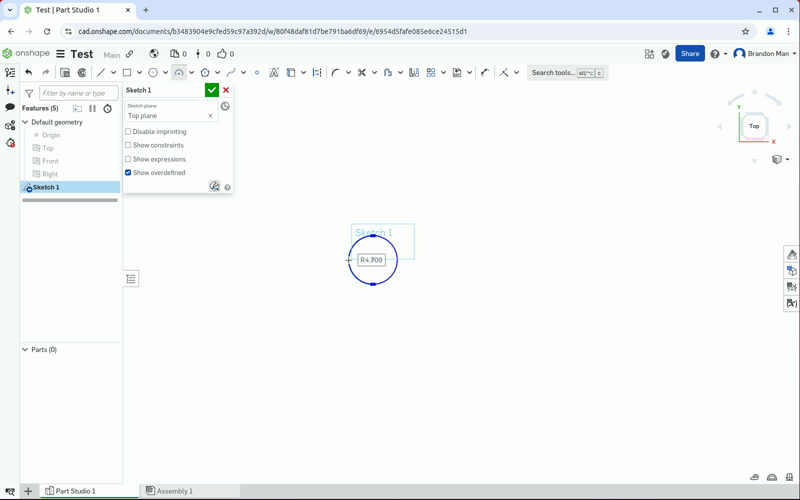
key(esc)
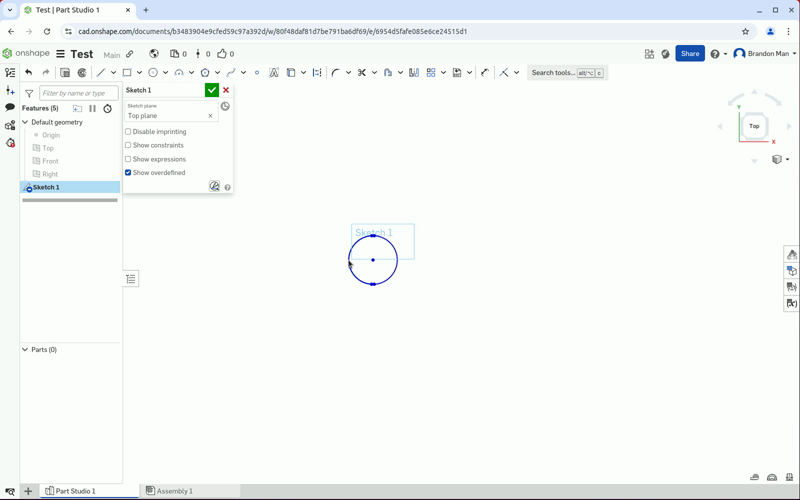
mouse_move(359, 268)
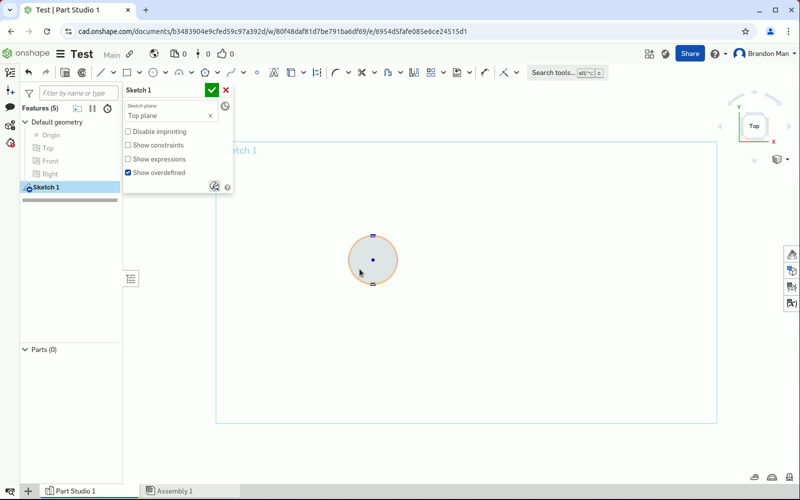
click(359, 268)
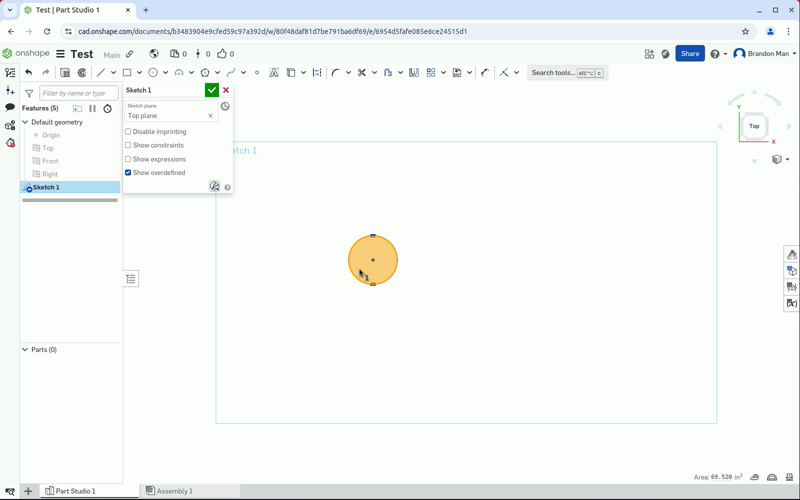
mouse_move(73, 352)
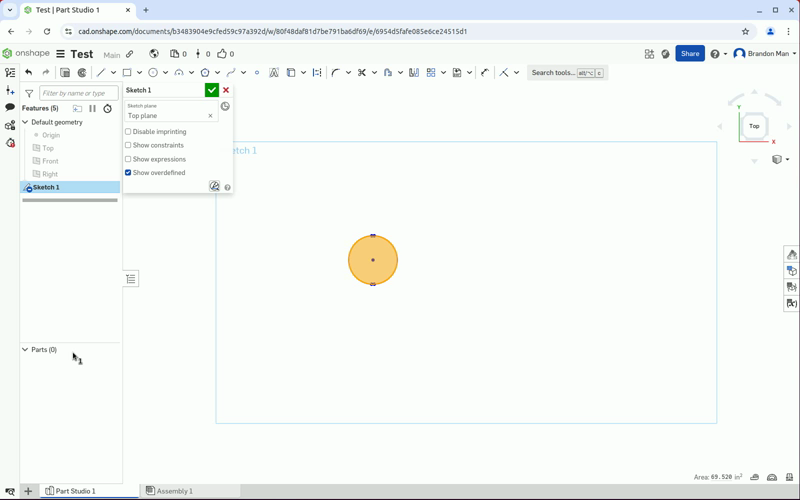
key(shift+y)
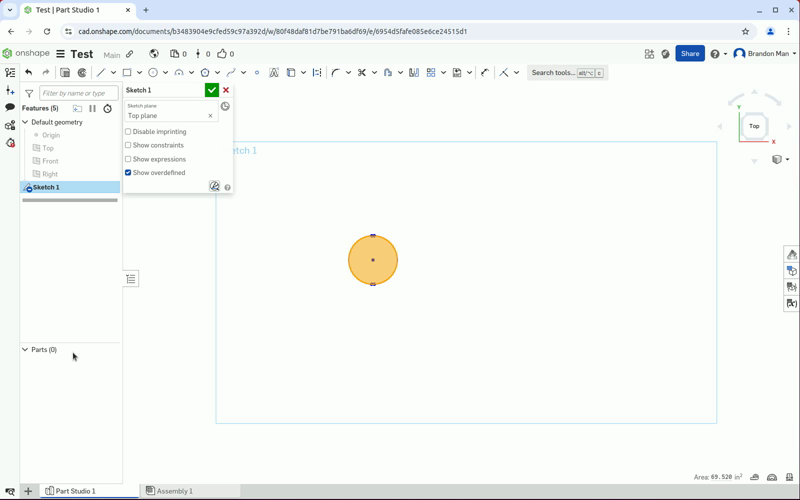
key(shift+e)
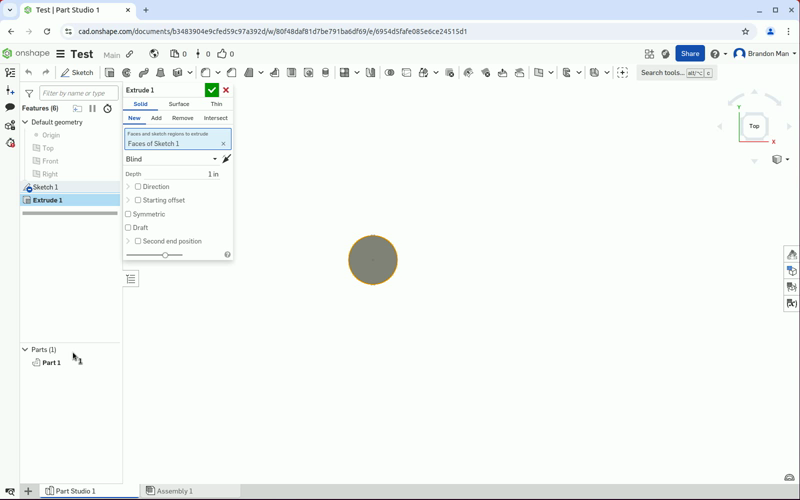
mouse_move(143, 106)
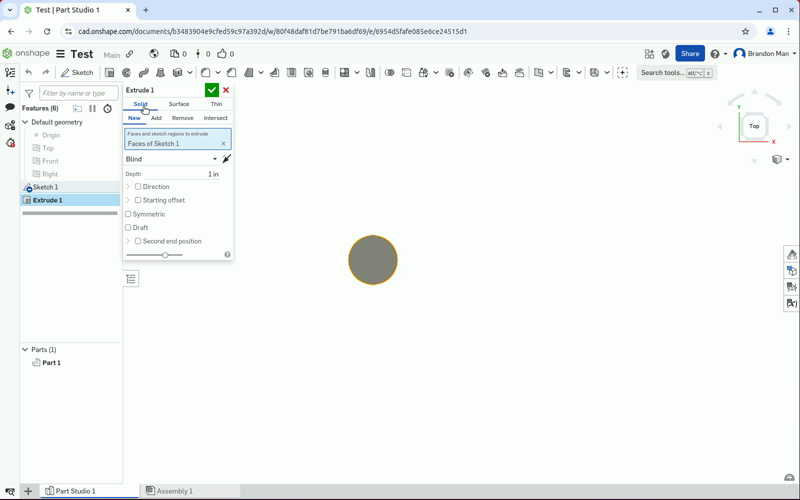
click(143, 106)
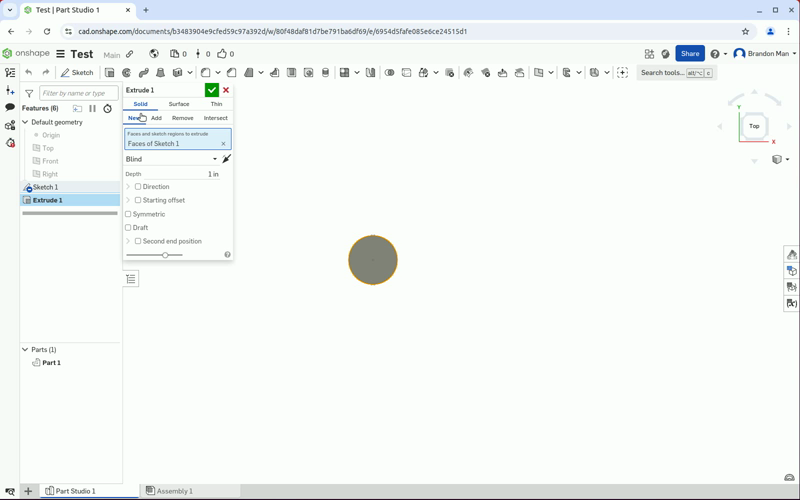
mouse_move(137, 120)
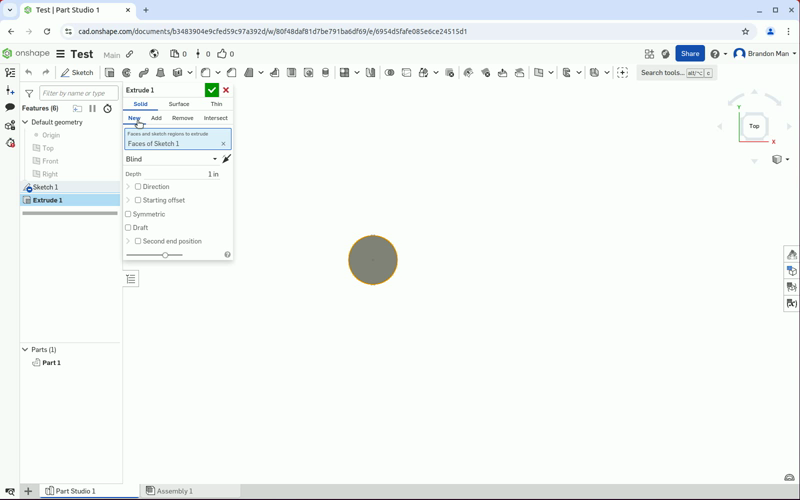
click(137, 120)
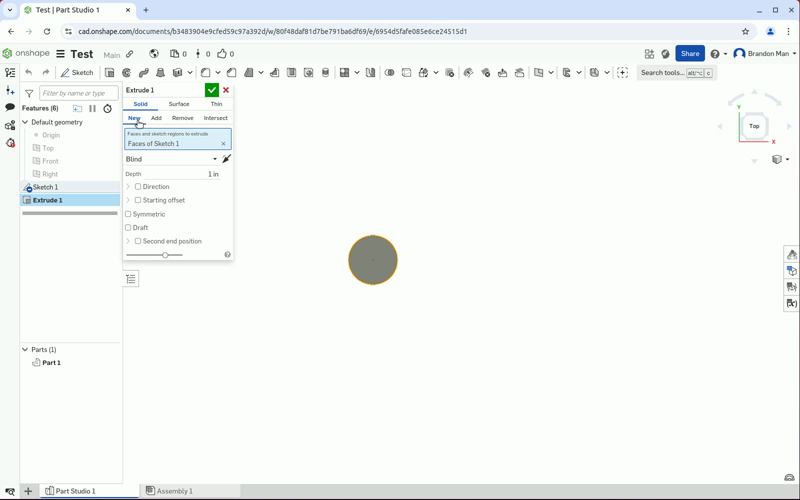
key(tab, 4)
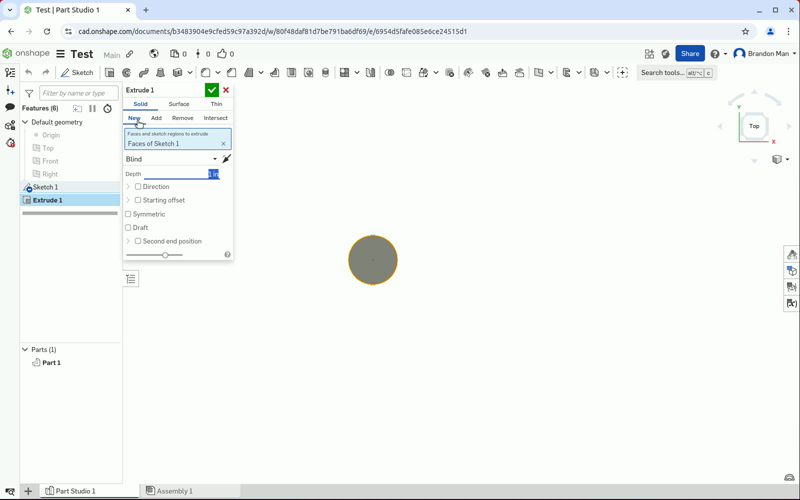
text(12.036)
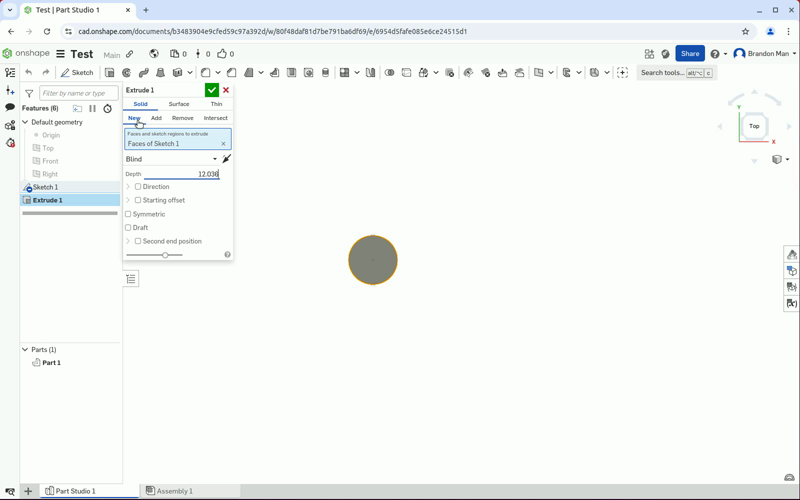
key(enter)
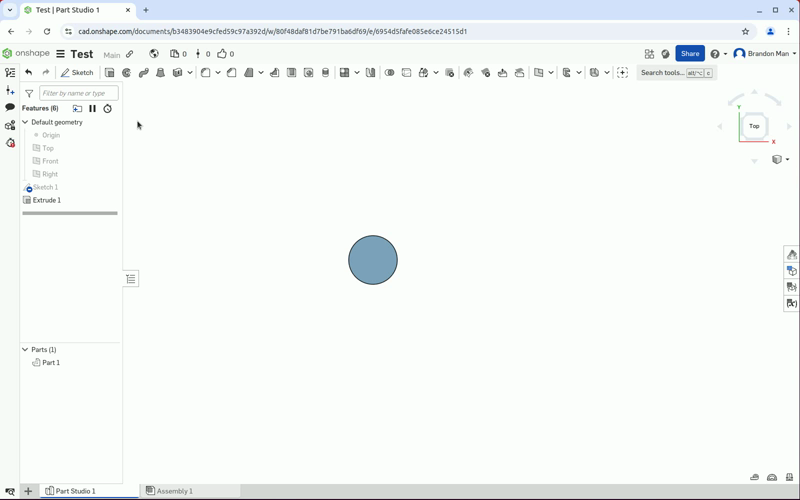
key(shift+h)
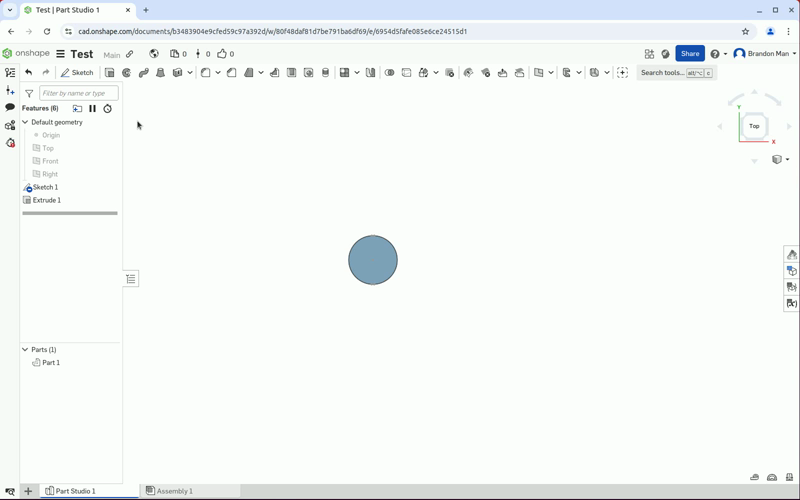
key(shift+h)
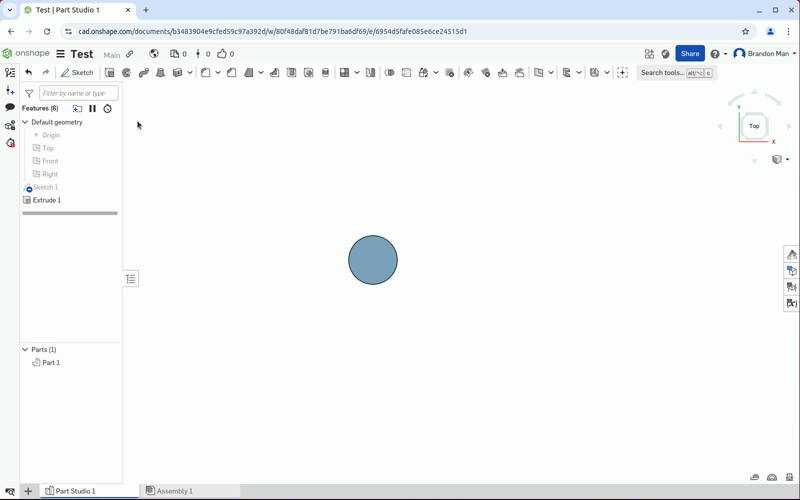
mouse_move(73, 189)
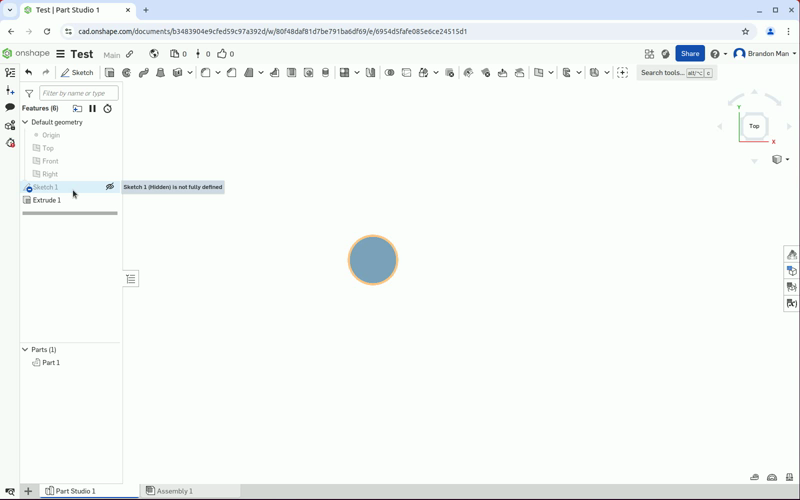
click(73, 189)
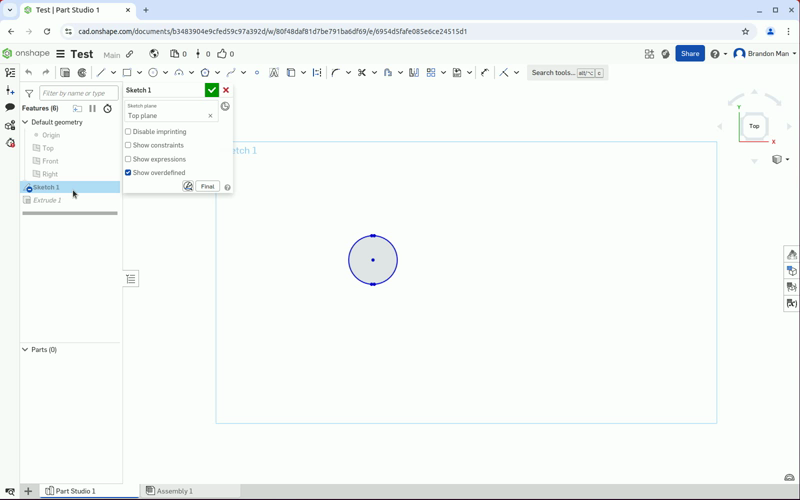
mouse_move(229, 92)
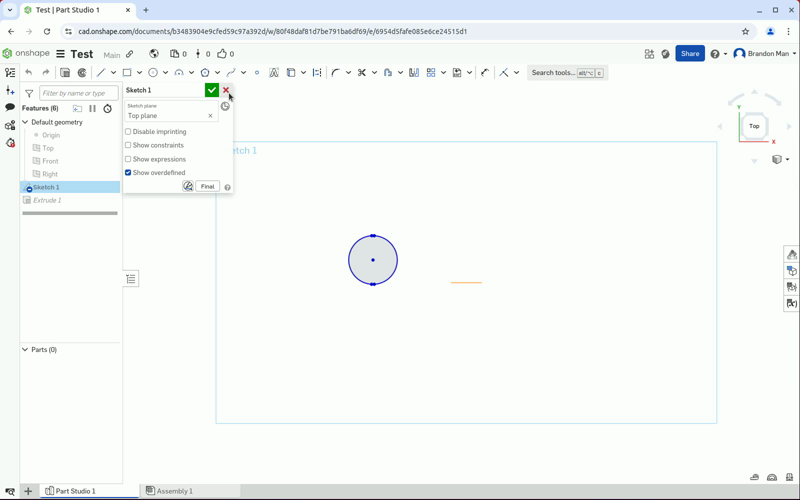
click(229, 92)
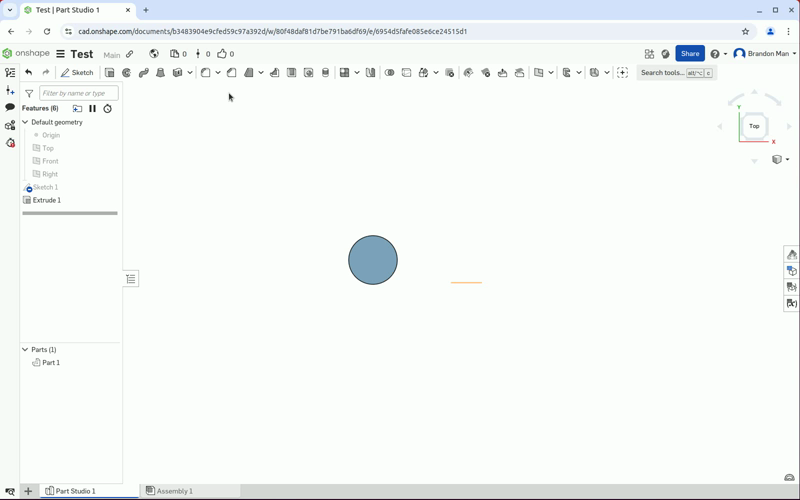
mouse_move(73, 352)
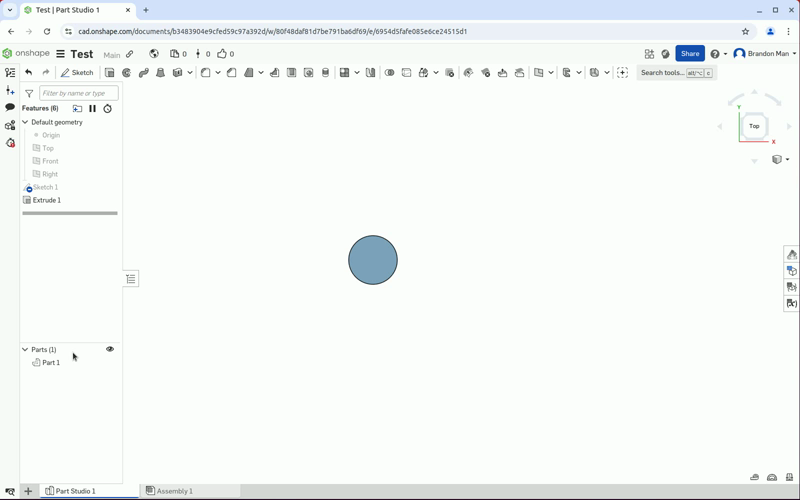
key(y)
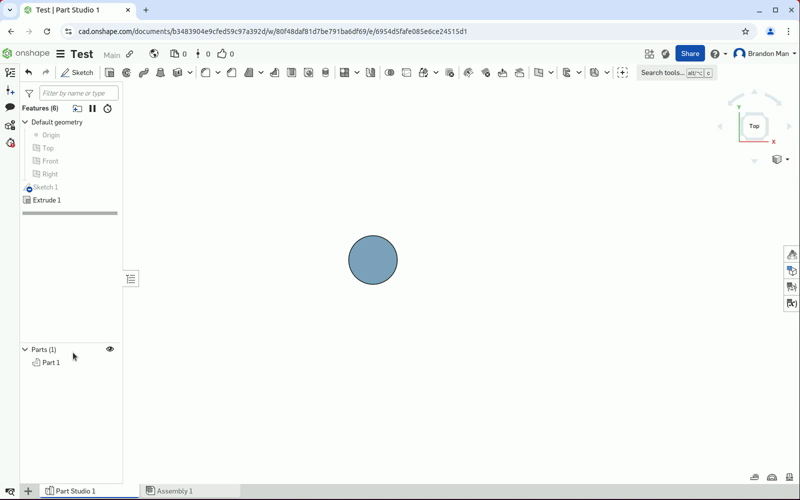
key(shift+p)
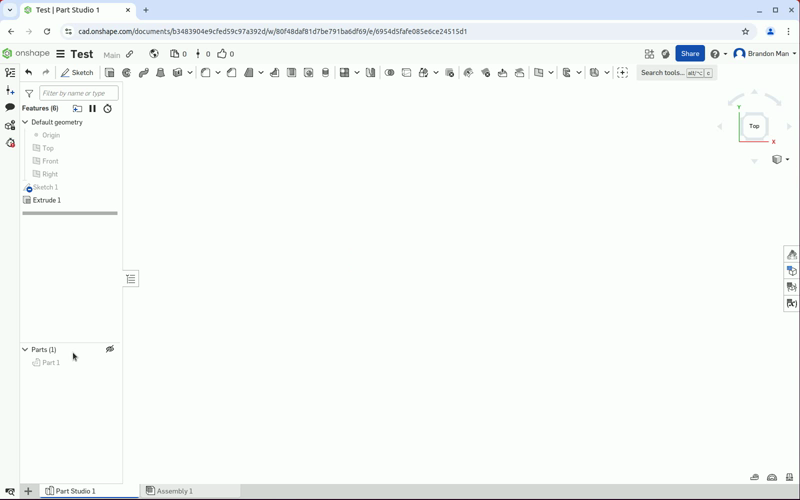
key(space)
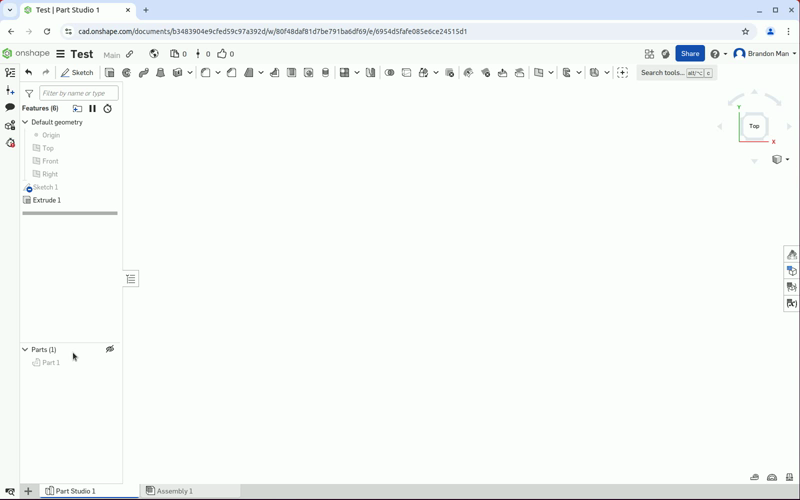
key_down(shift)
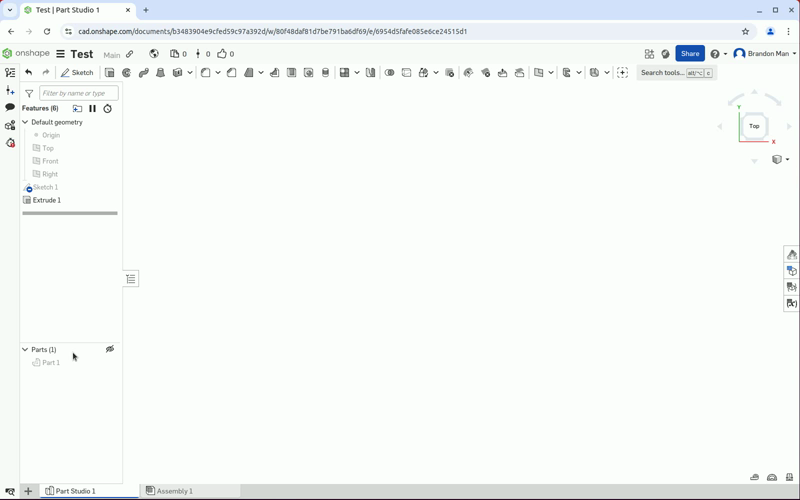
key(up)
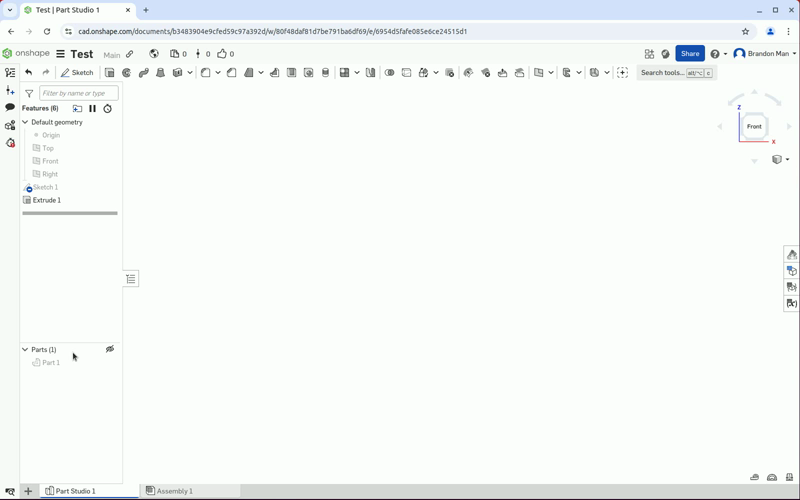
key_up(shift)
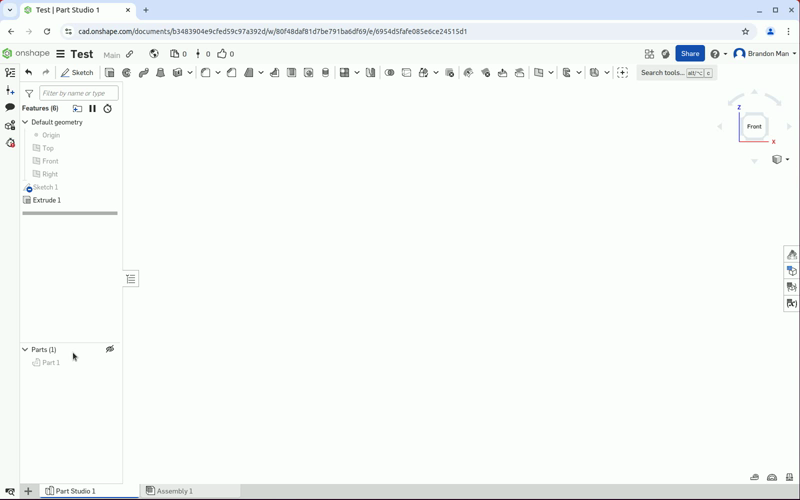
mouse_move(73, 352)
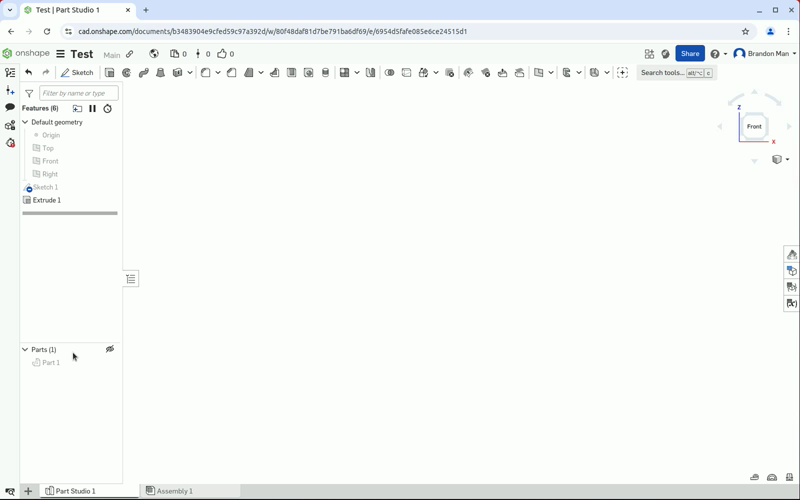
key(shift+y)
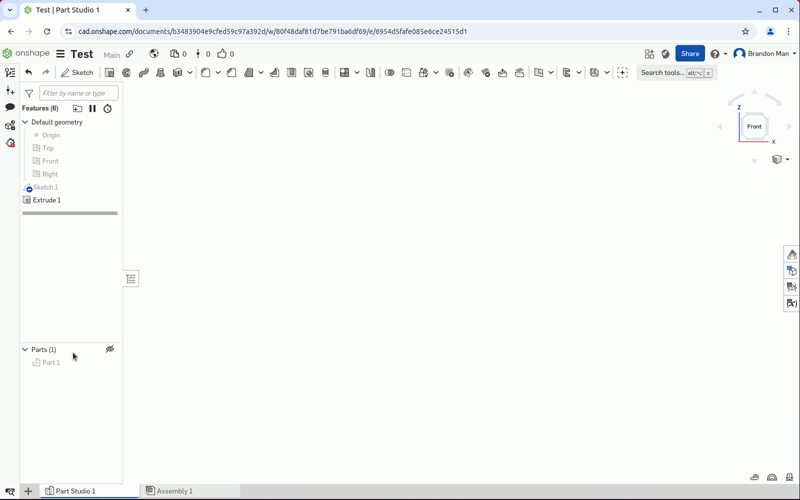
key(shift+s)
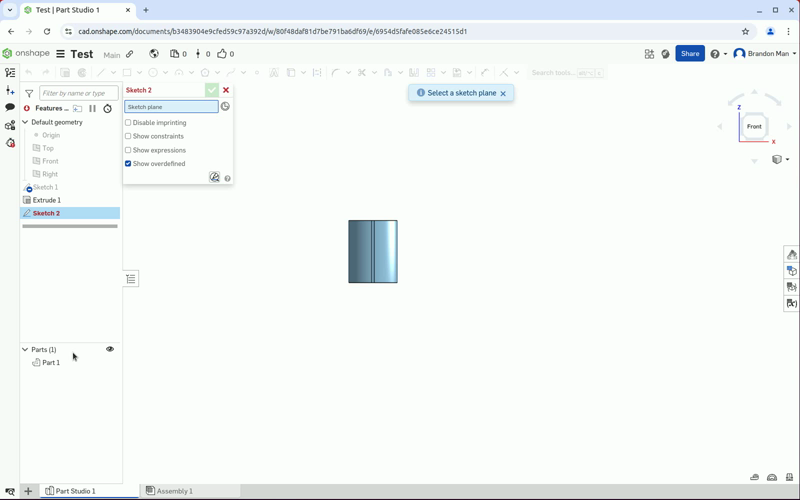
mouse_move(73, 163)
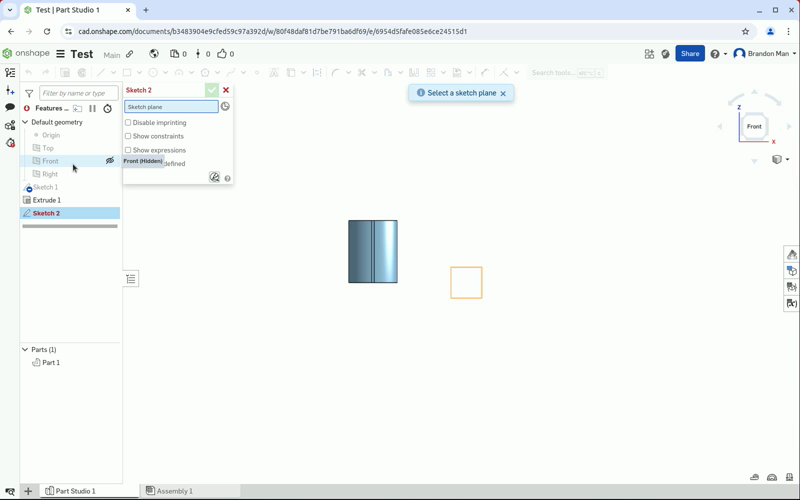
click(73, 163)
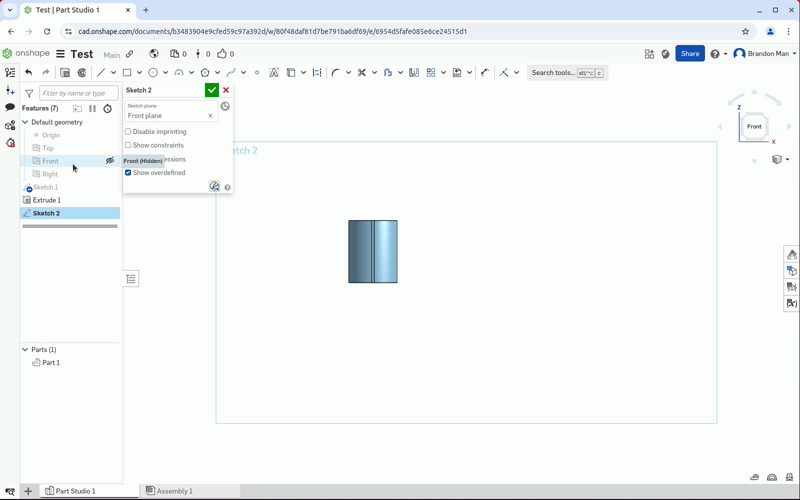
mouse_move(73, 352)
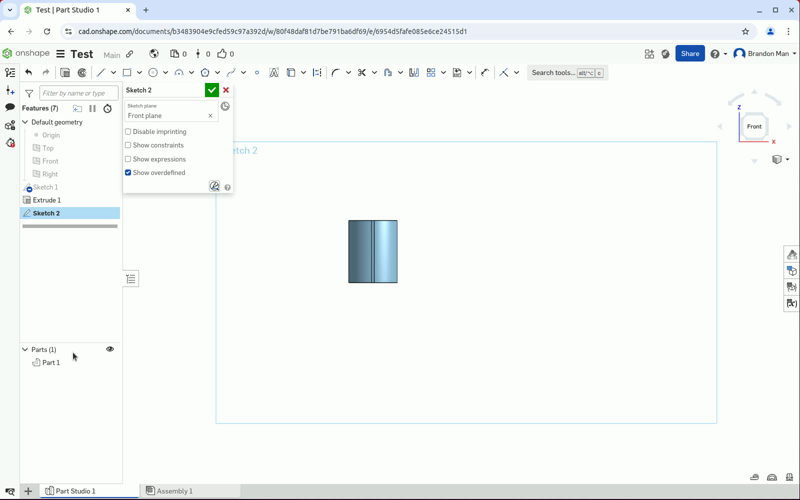
key(y)
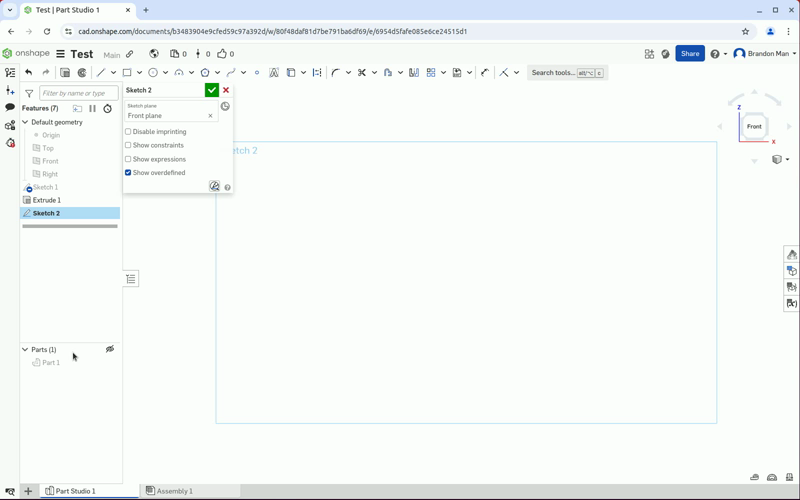
key(c)
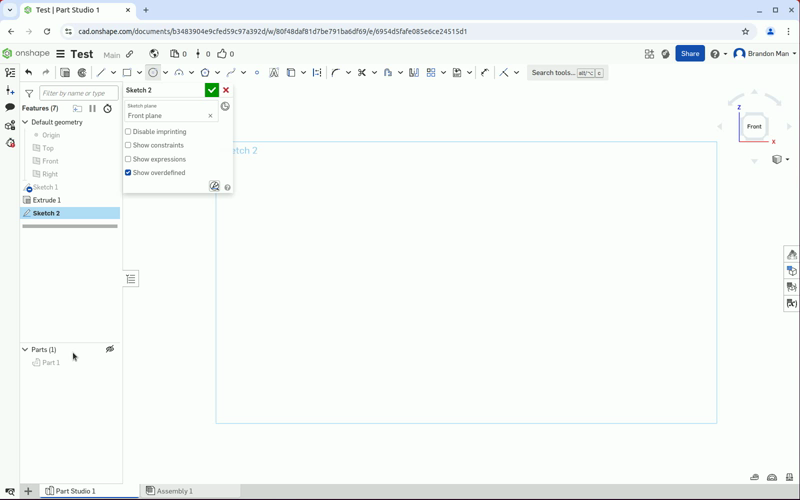
key_down(shift)
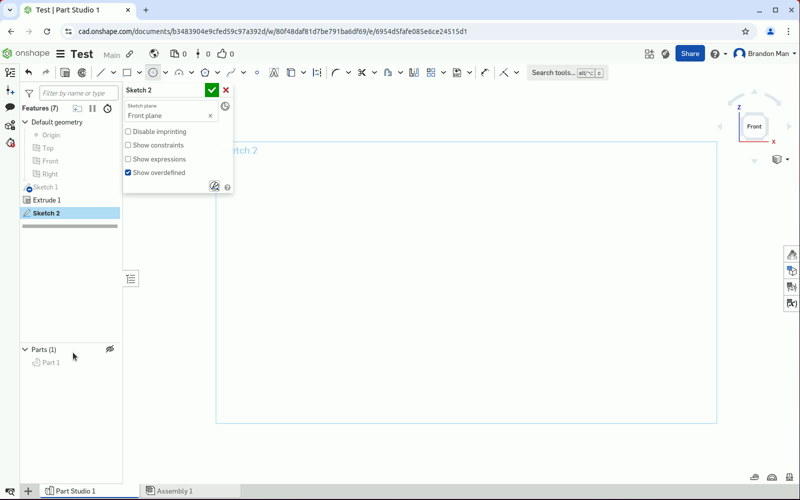
mouse_move(373, 264)
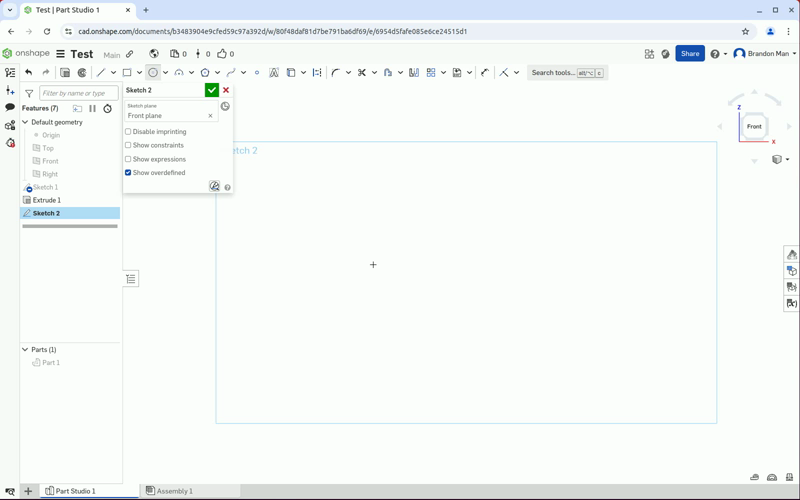
click(373, 264)
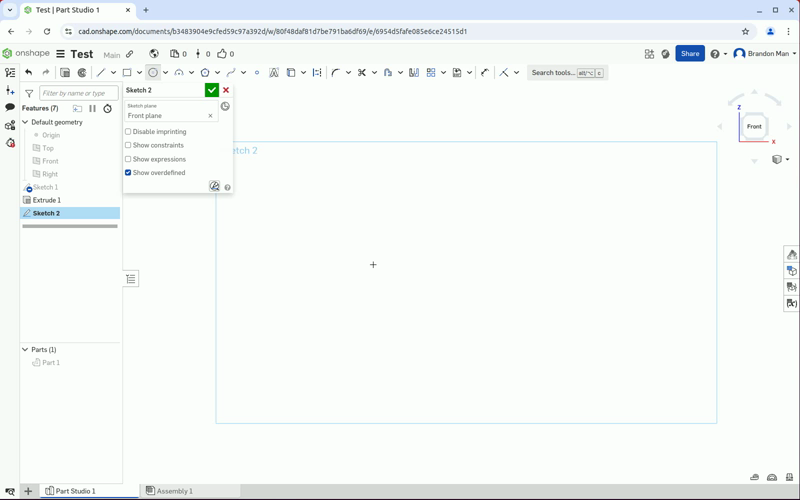
key_up(shift)
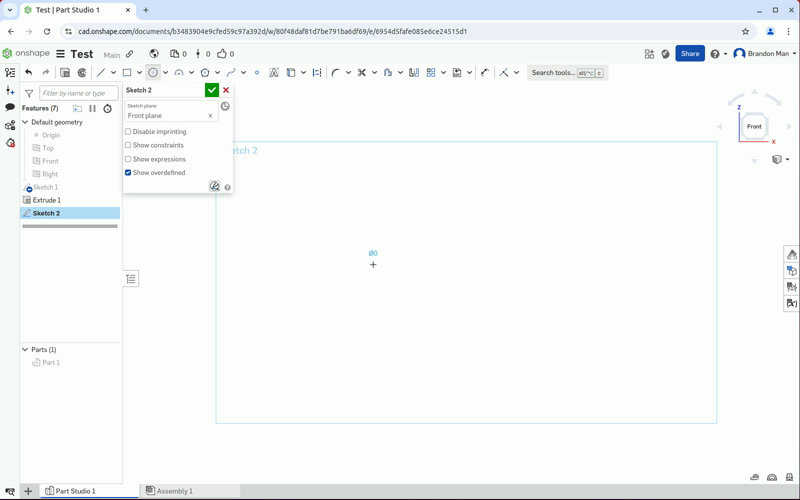
mouse_move(378, 264)
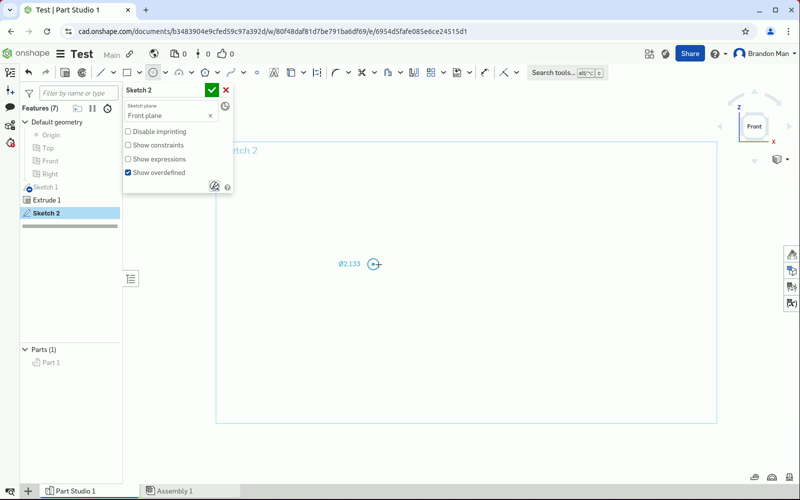
click(378, 264)
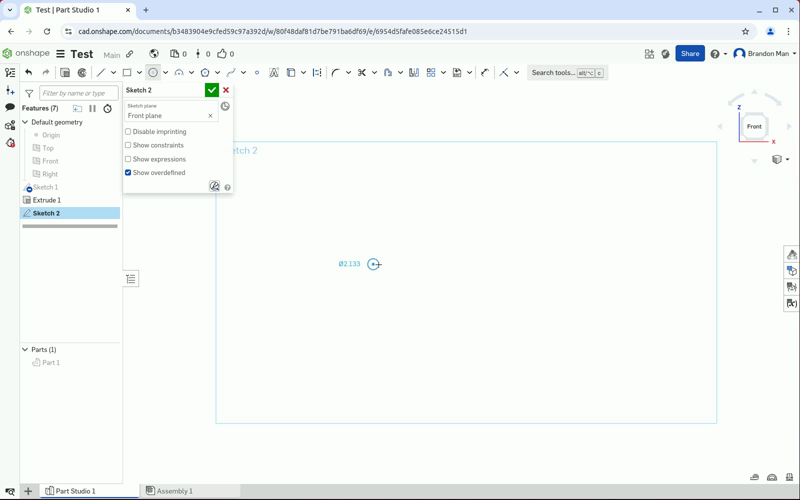
key(esc)
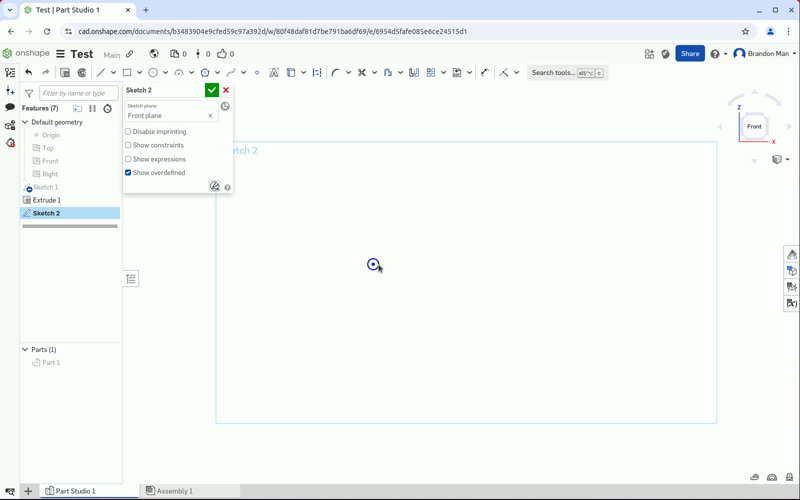
mouse_move(370, 261)
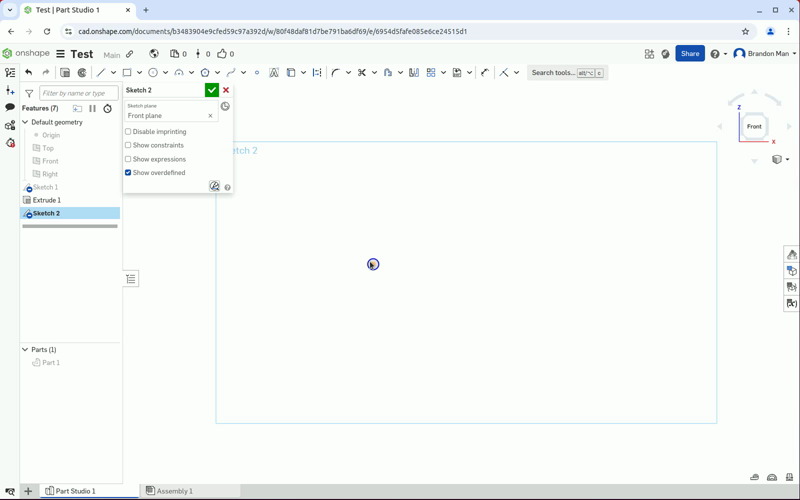
scroll(6)
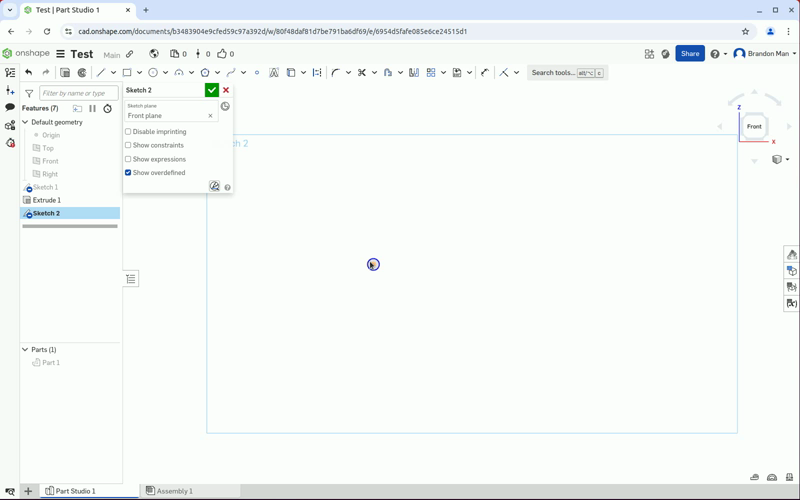
scroll(6)
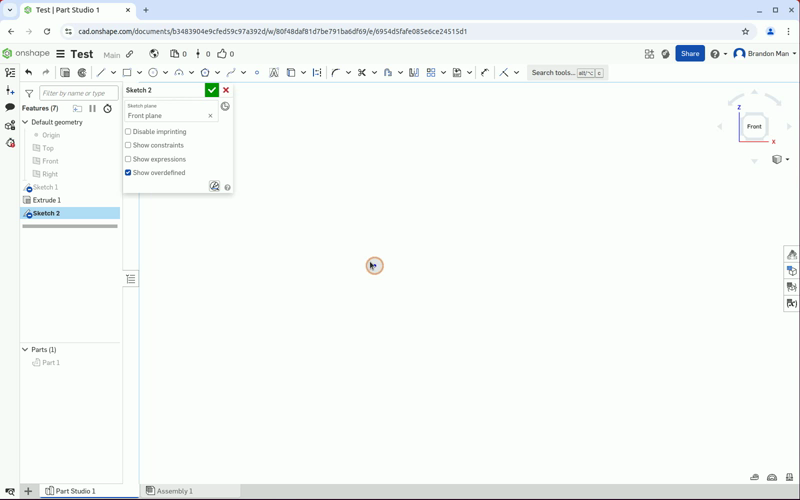
scroll(6)
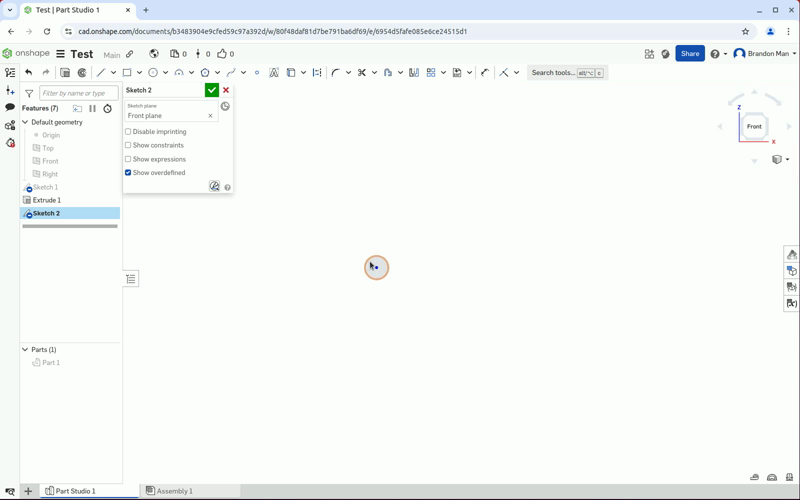
scroll(6)
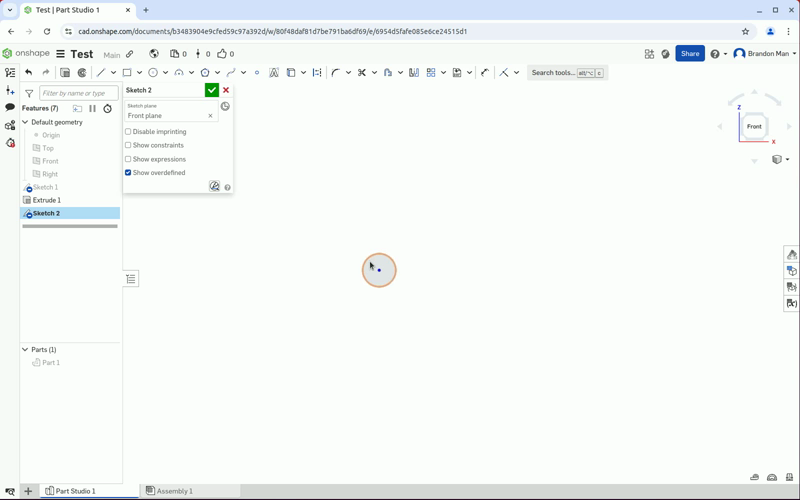
scroll(6)
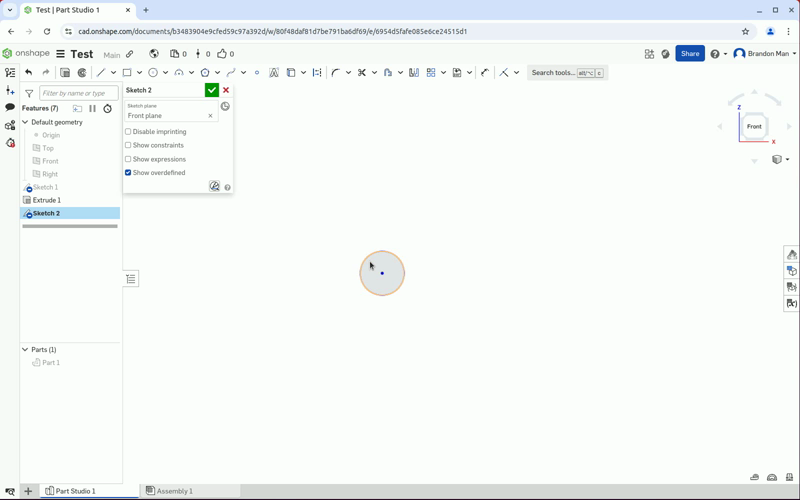
scroll(6)
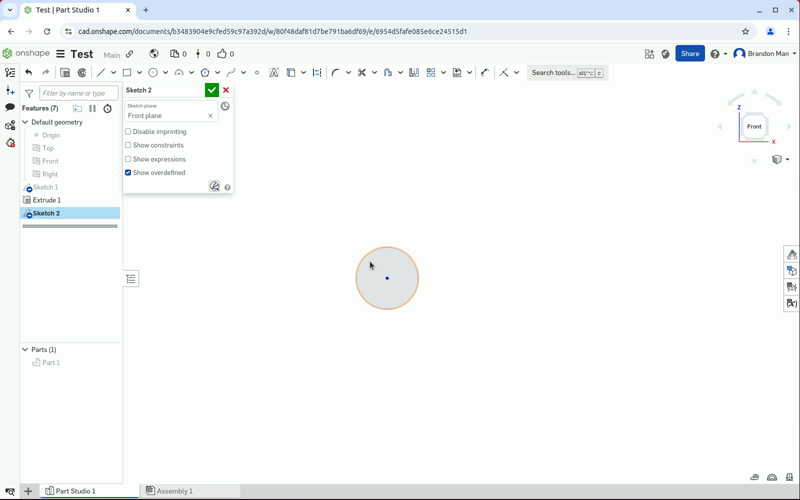
scroll(6)
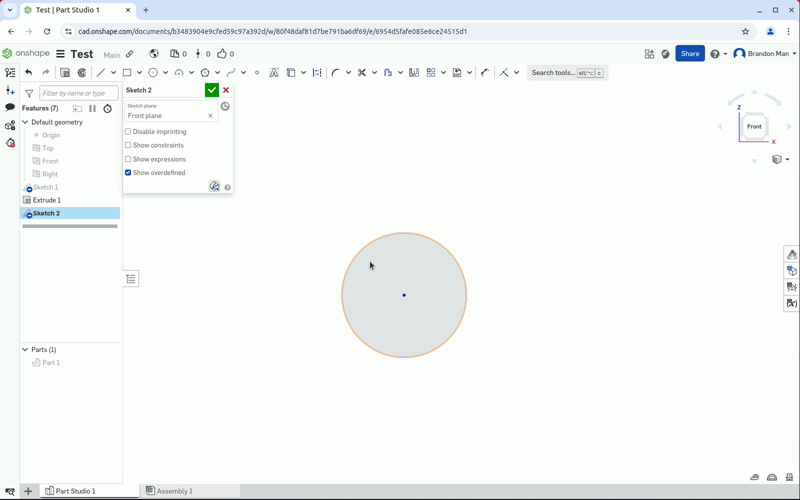
click(370, 261)
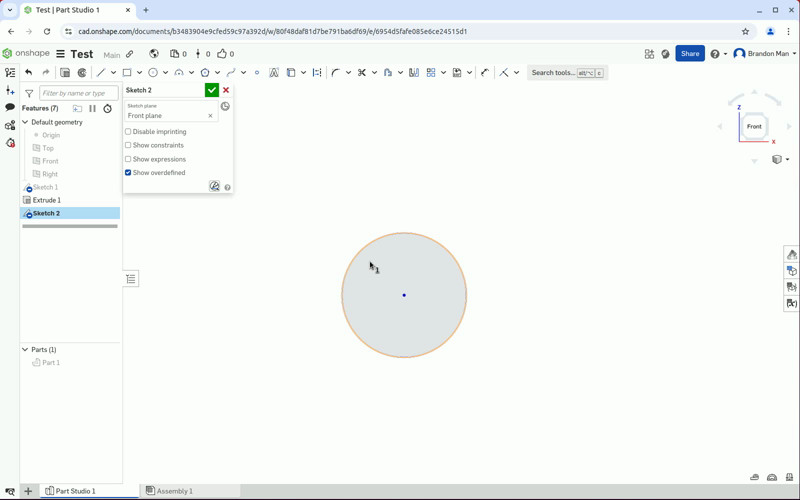
scroll(-6)
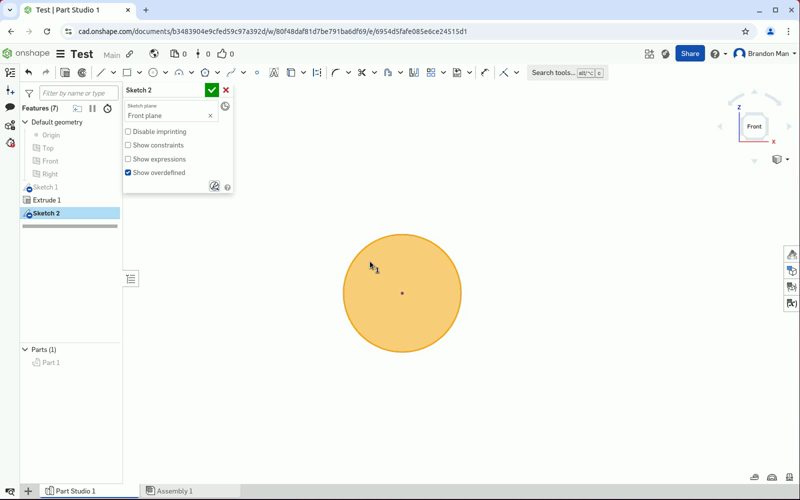
scroll(-6)
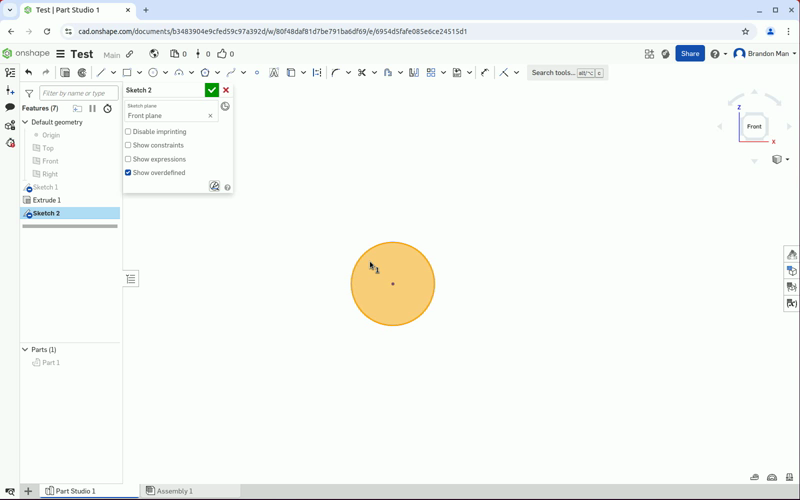
scroll(-6)
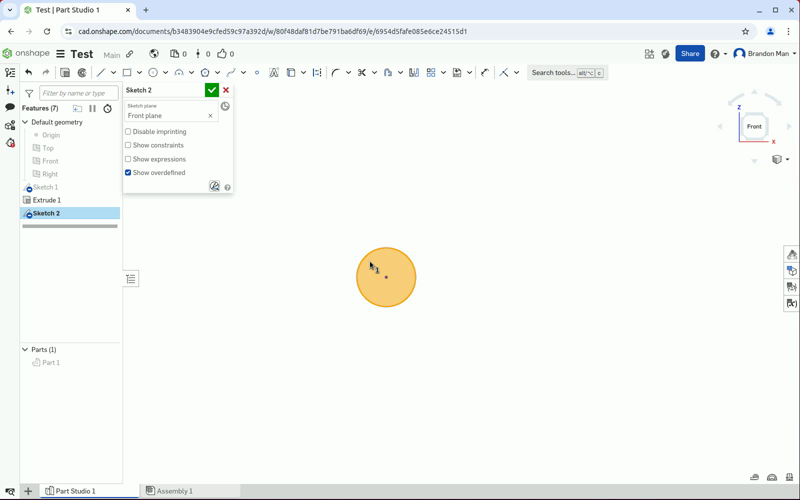
scroll(-6)
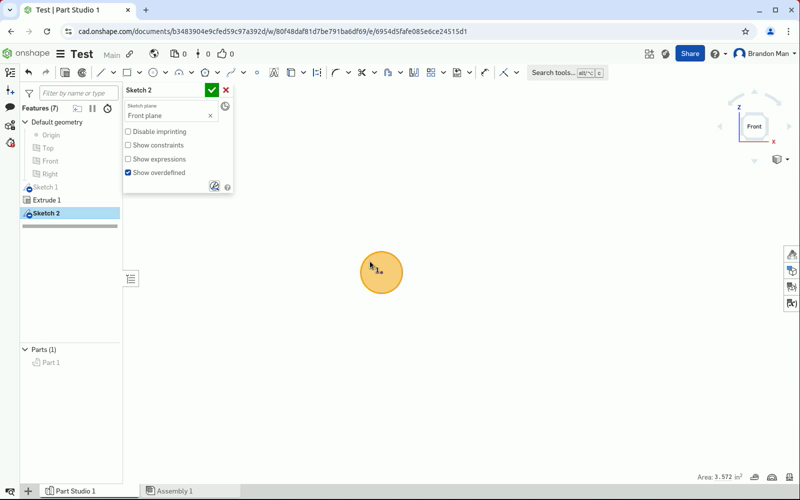
scroll(-6)
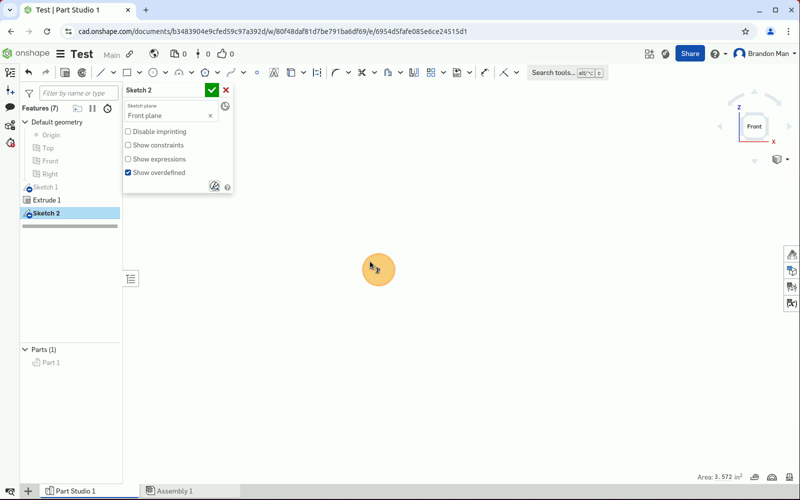
scroll(-6)
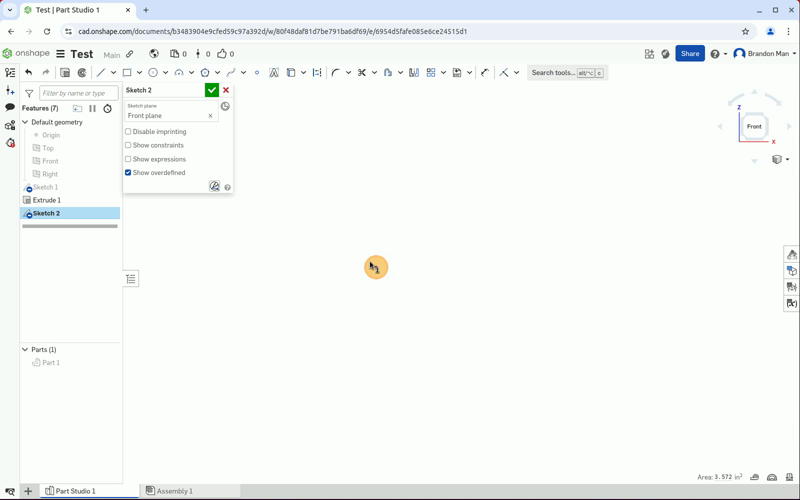
scroll(-6)
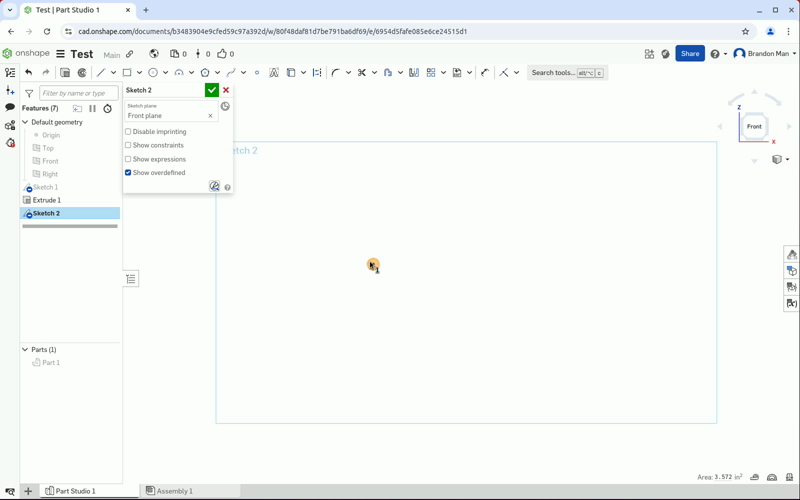
mouse_move(73, 352)
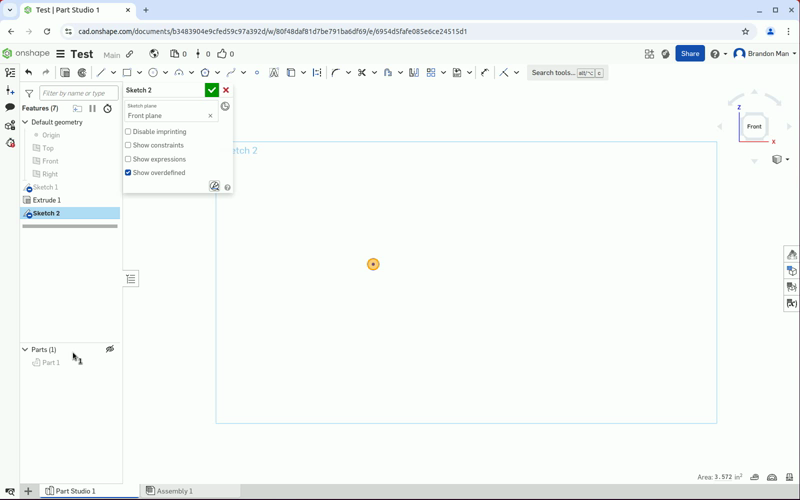
key(shift+y)
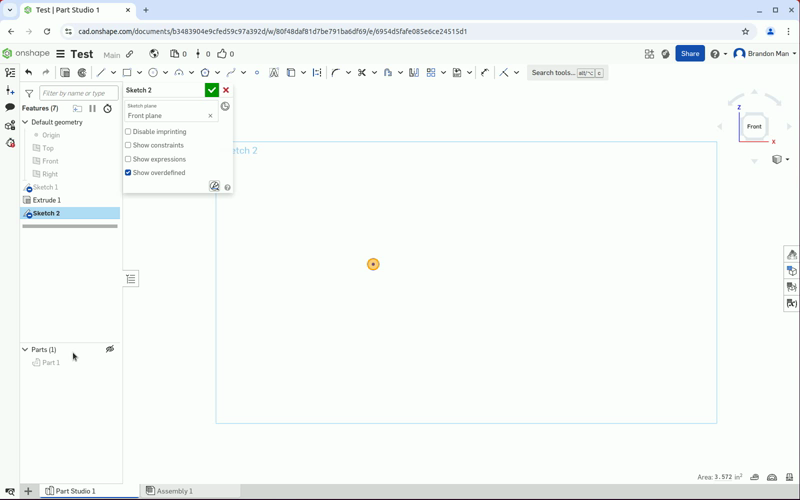
key(shift+e)
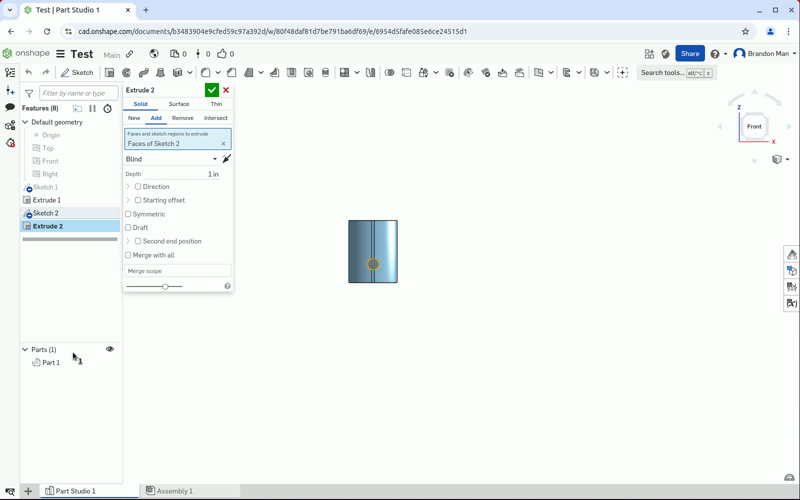
mouse_move(143, 106)
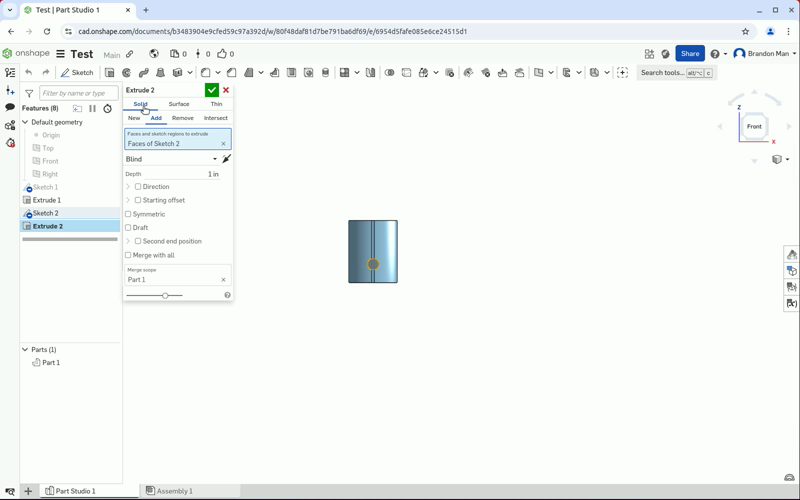
click(143, 106)
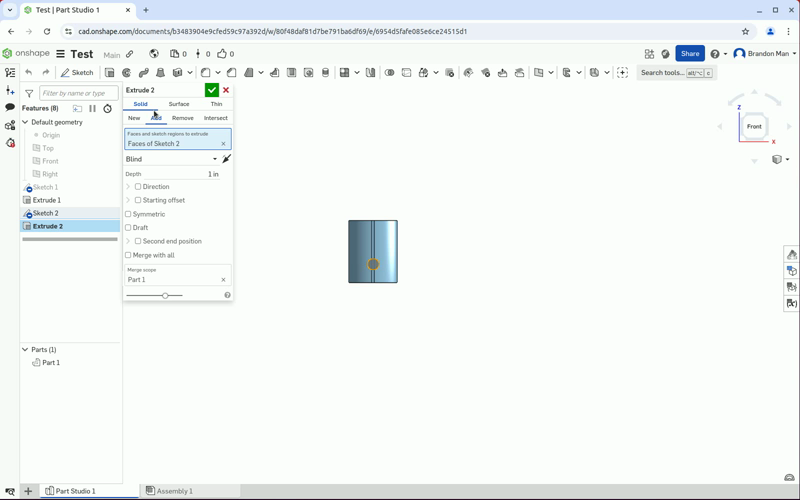
mouse_move(186, 120)
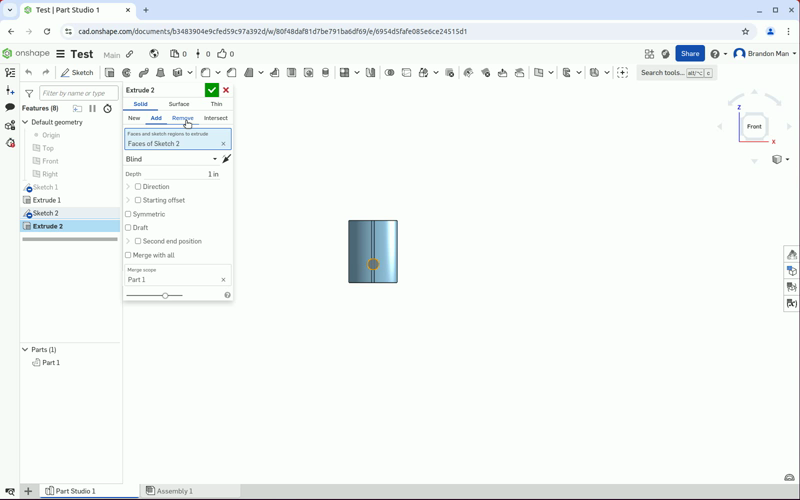
click(186, 120)
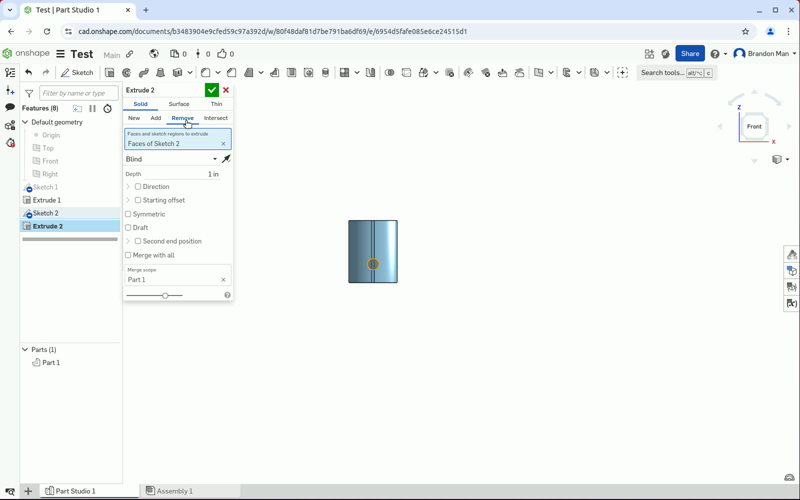
key(tab, 4)
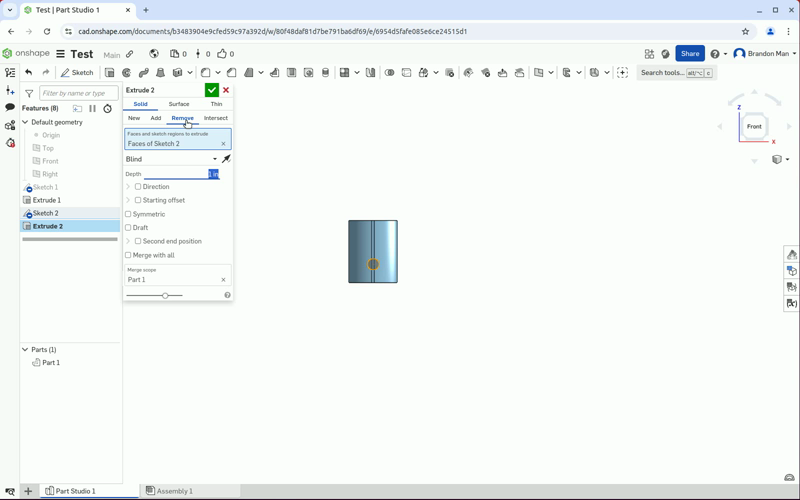
text(23.59)
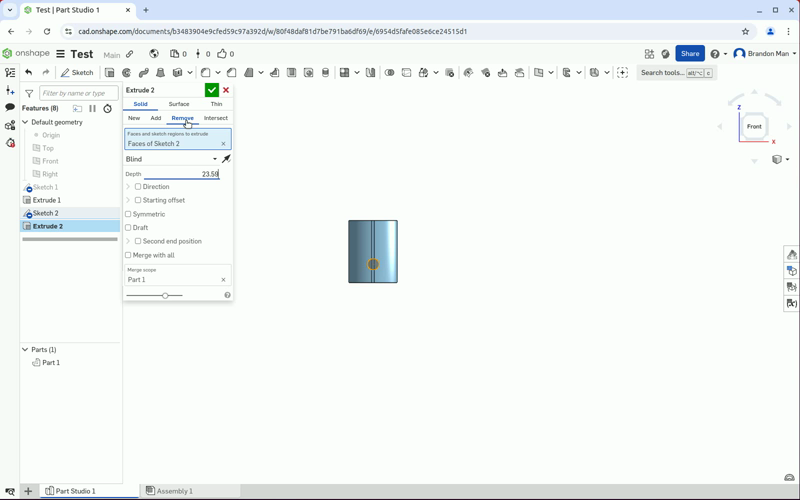
key(tab, 3)
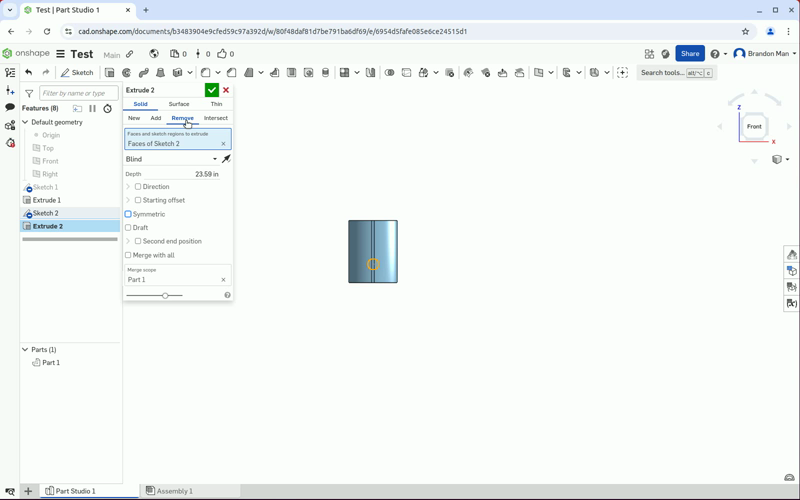
key(space)
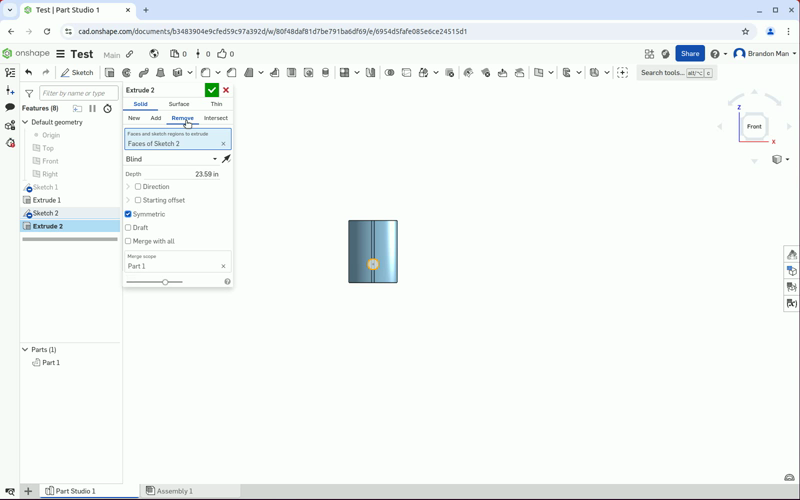
key(tab, 2)
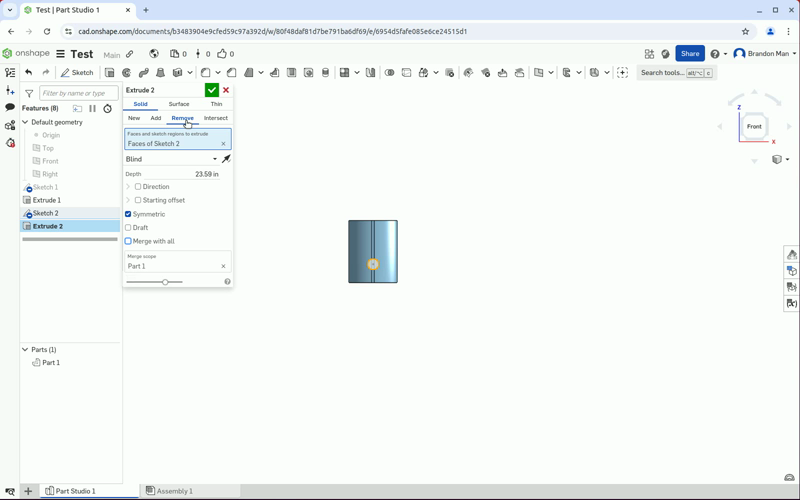
key(space)
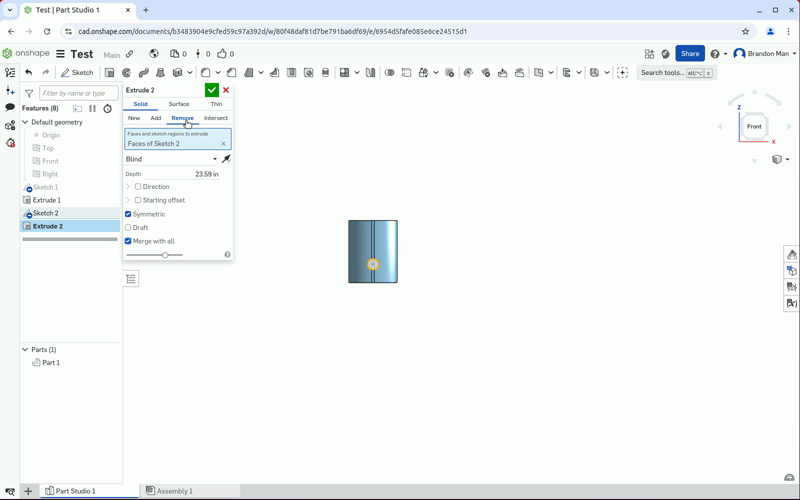
key(enter)
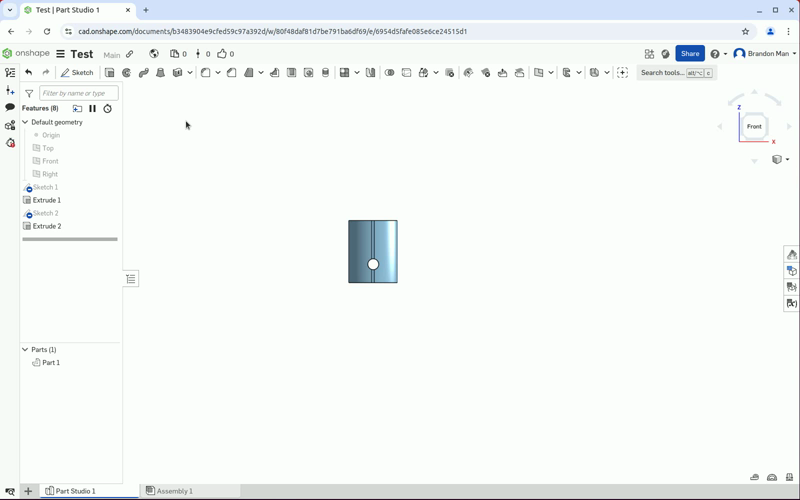
key(shift+h)
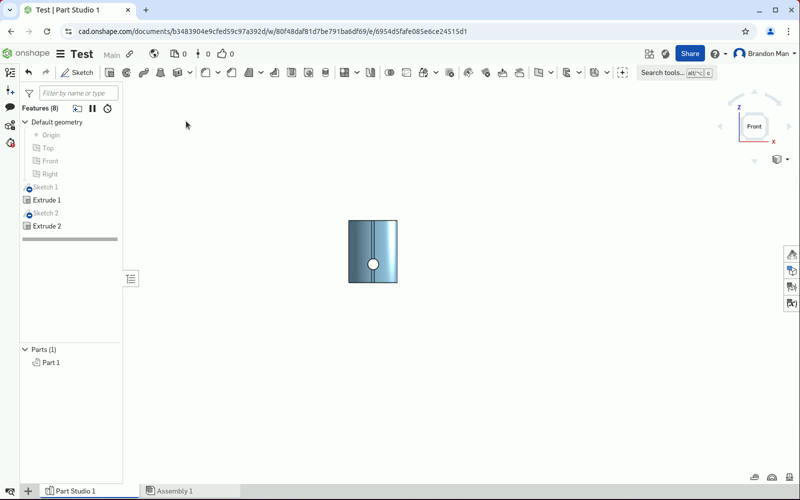
key(shift+h)
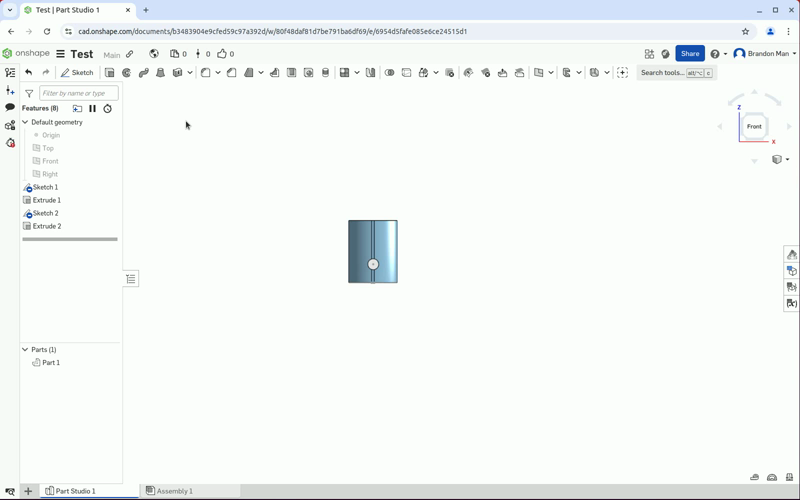
key(shift+7)
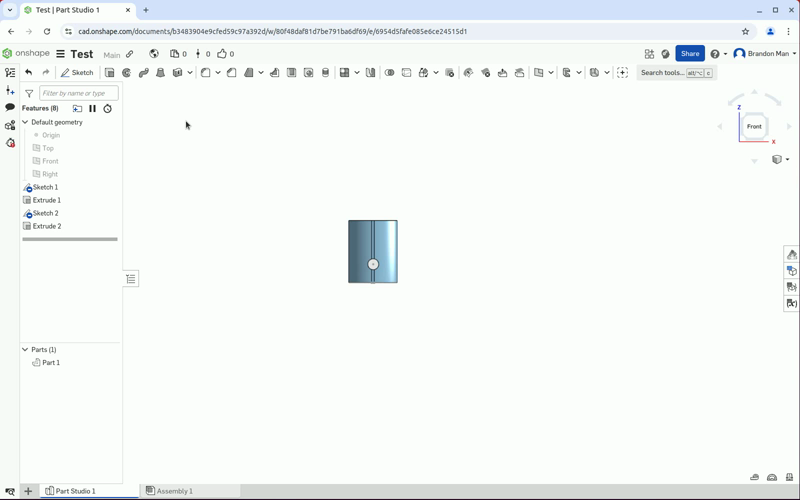
key(left, 2)
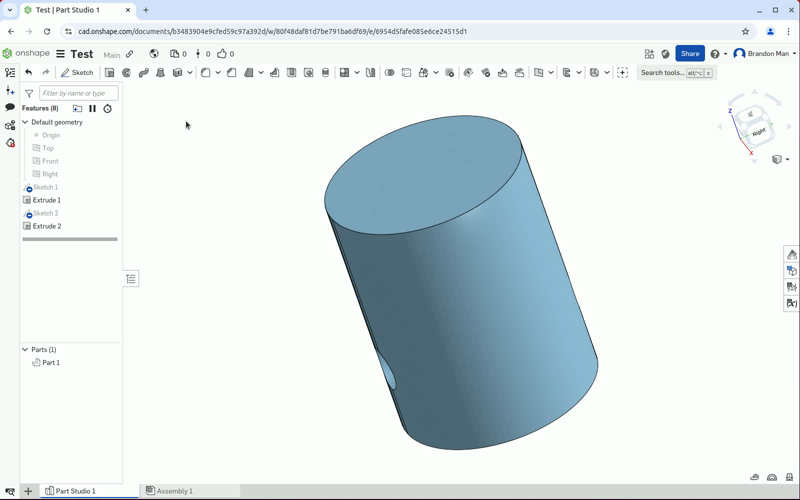
key(down, 2)
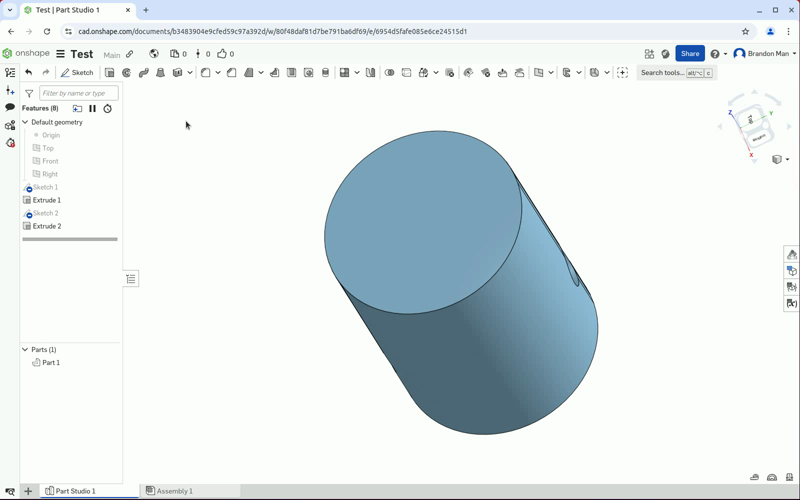
key(up, 2)
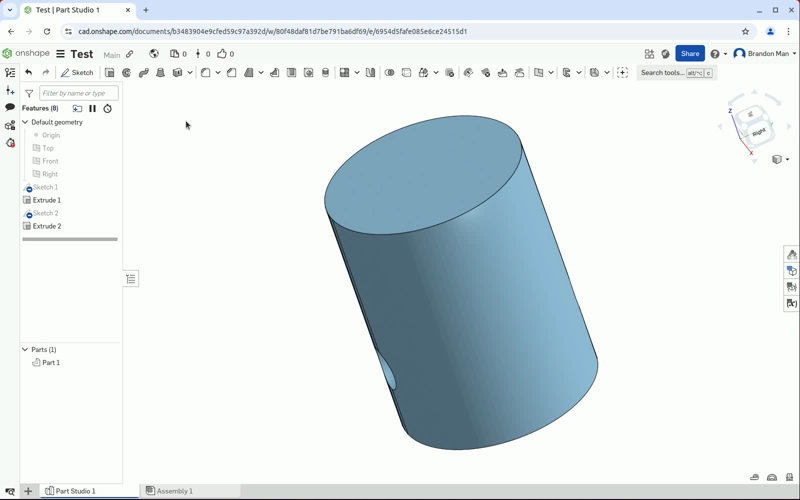
key(right, 2)
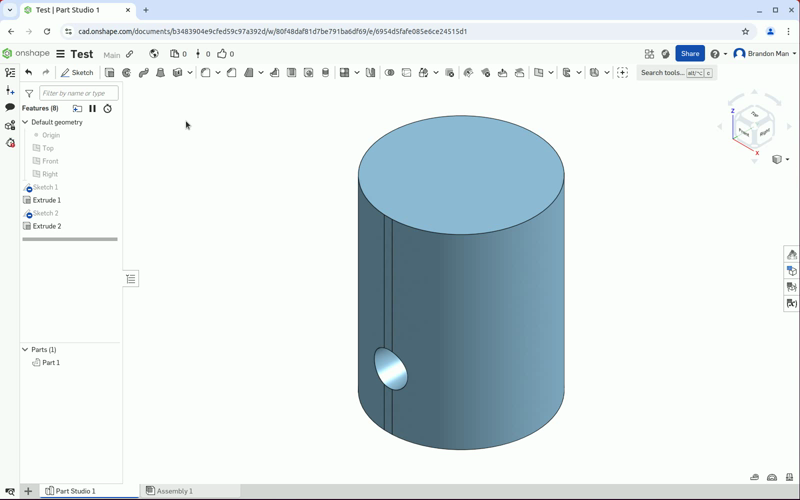
mouse_move(73, 189)
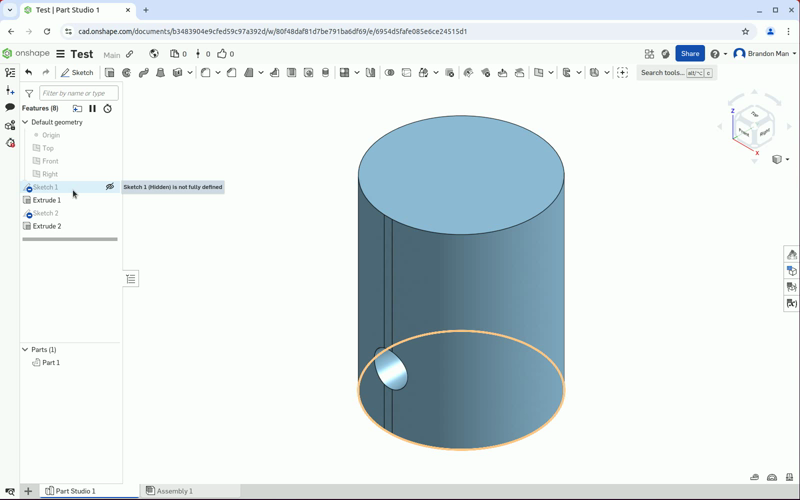
click(73, 189)